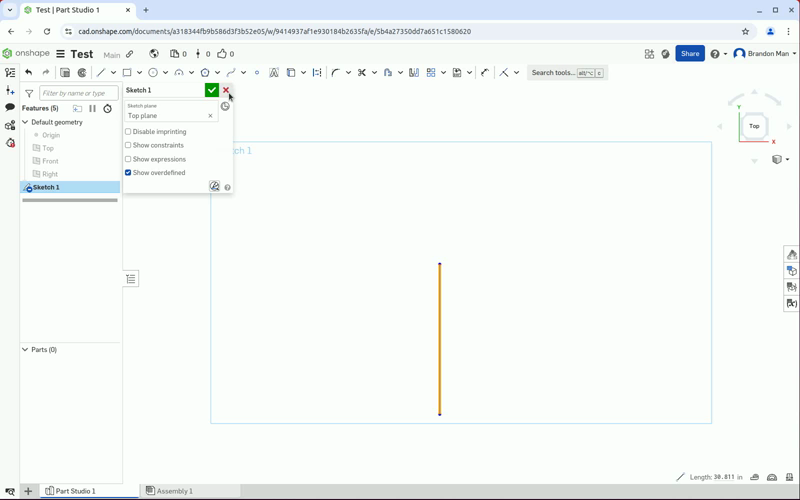
key(shift+h)
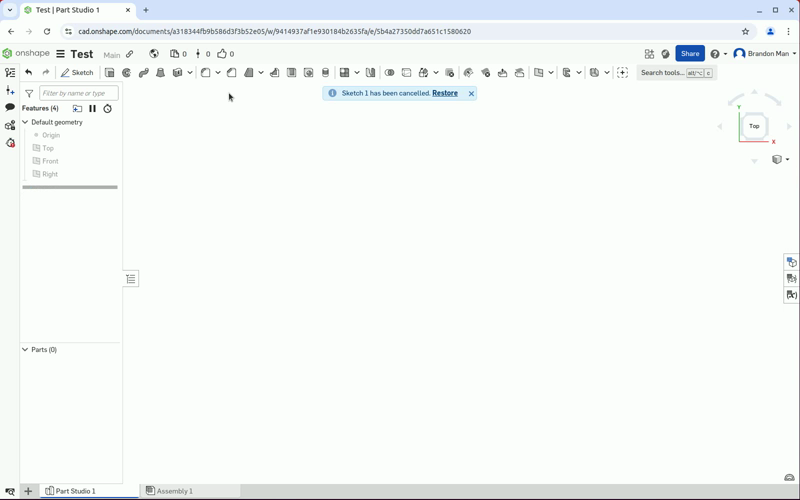
mouse_move(73, 352)
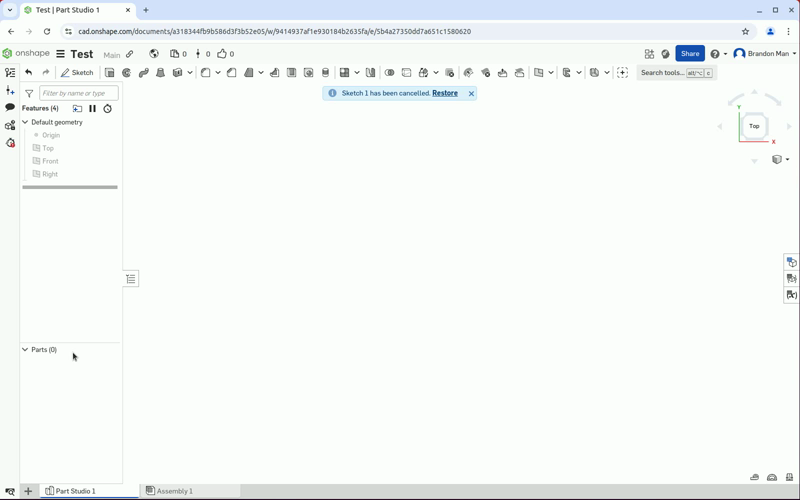
key(y)
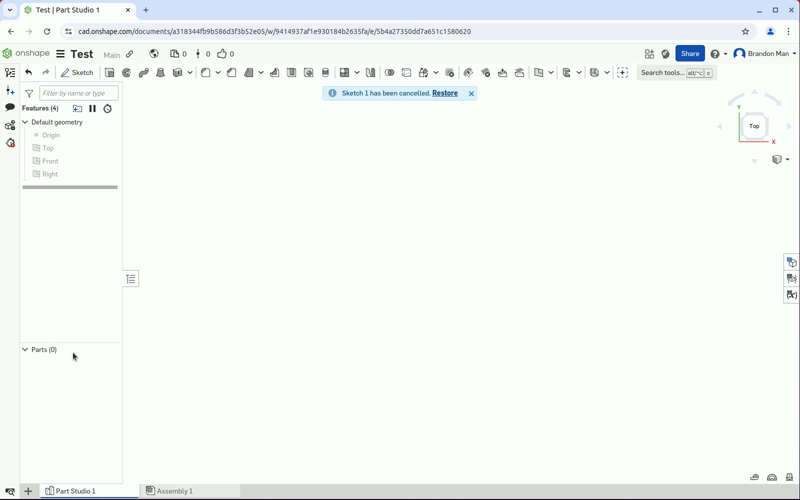
key(shift+p)
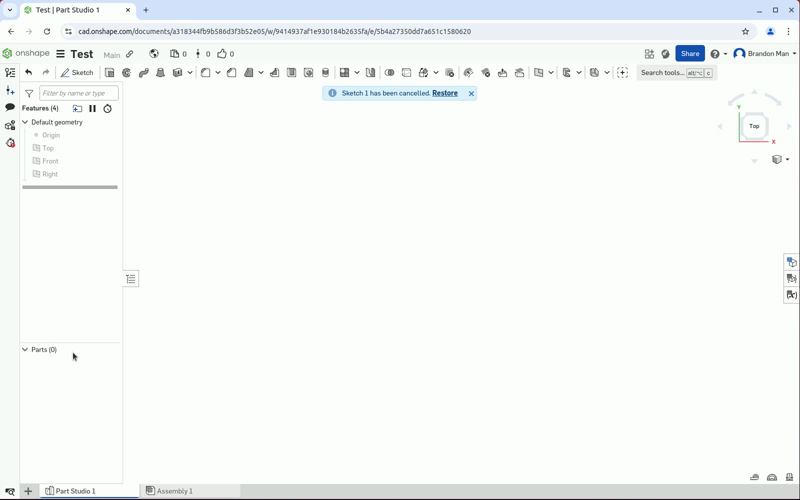
key(space)
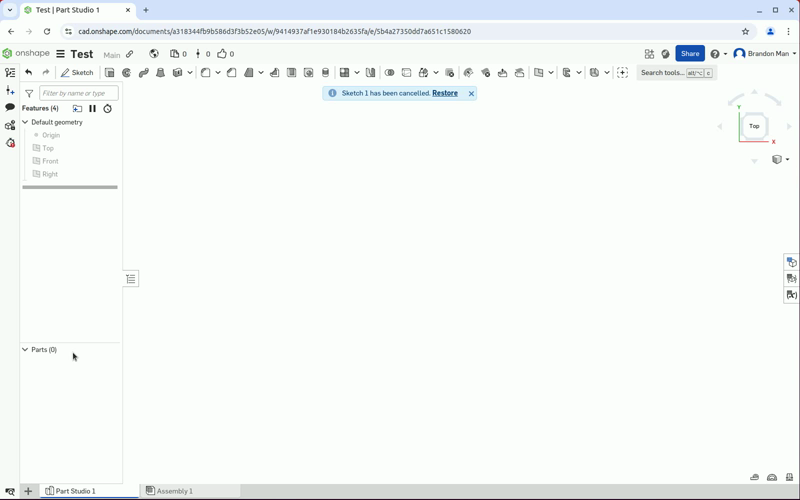
key_down(shift)
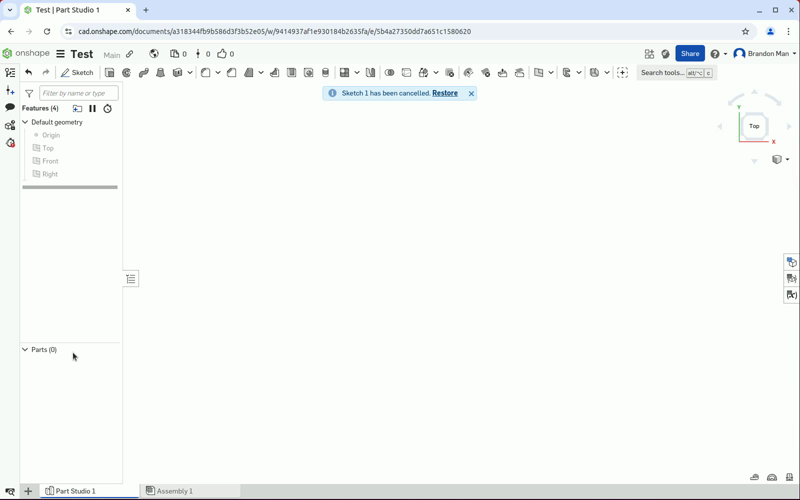
key(up)
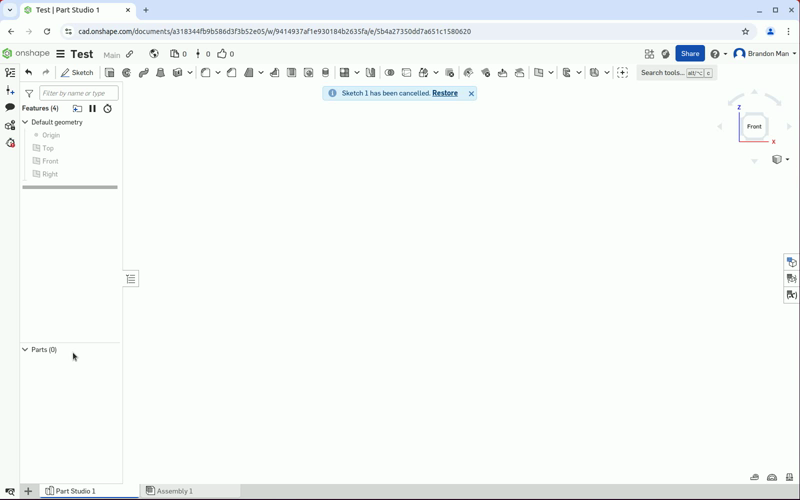
key_up(shift)
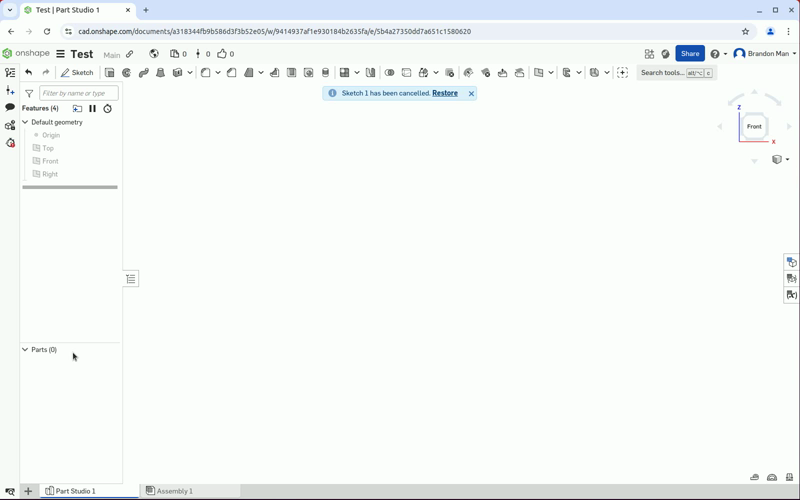
mouse_move(73, 352)
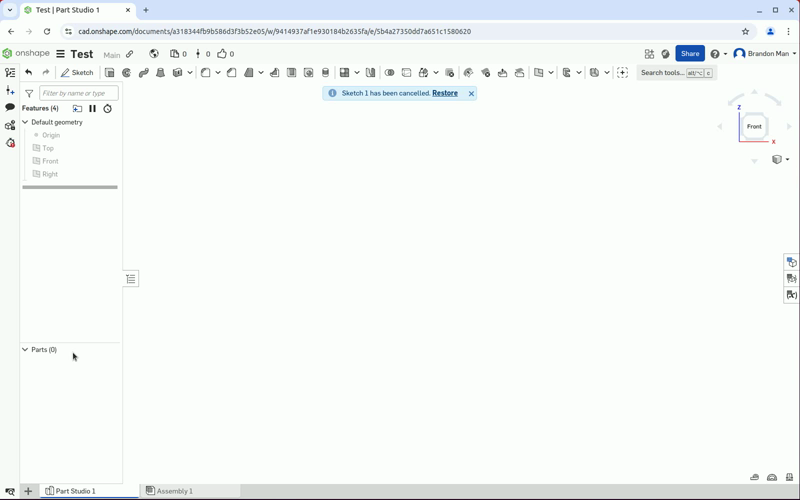
key(shift+y)
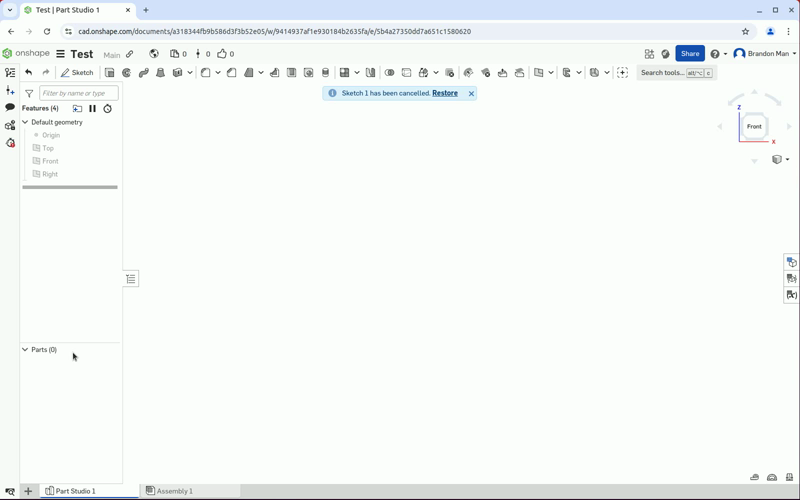
key(shift+s)
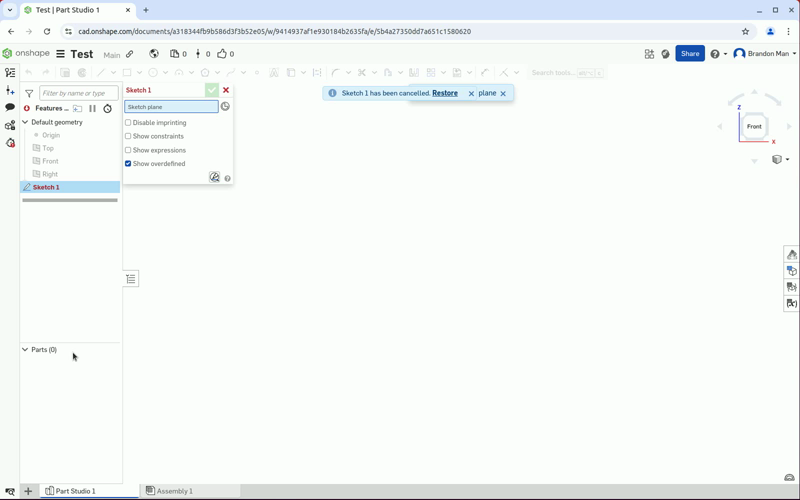
mouse_move(73, 163)
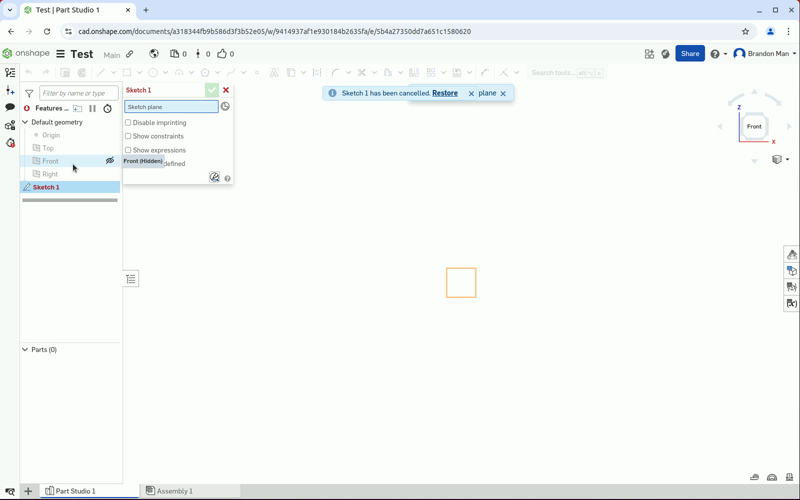
click(73, 163)
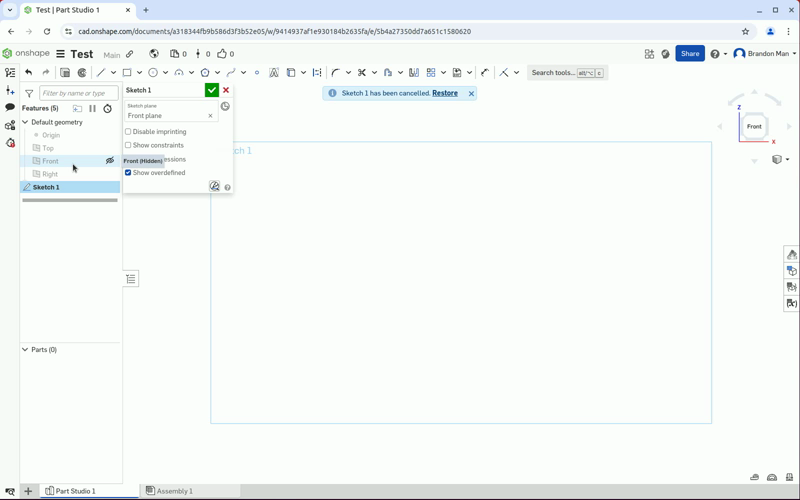
mouse_move(73, 352)
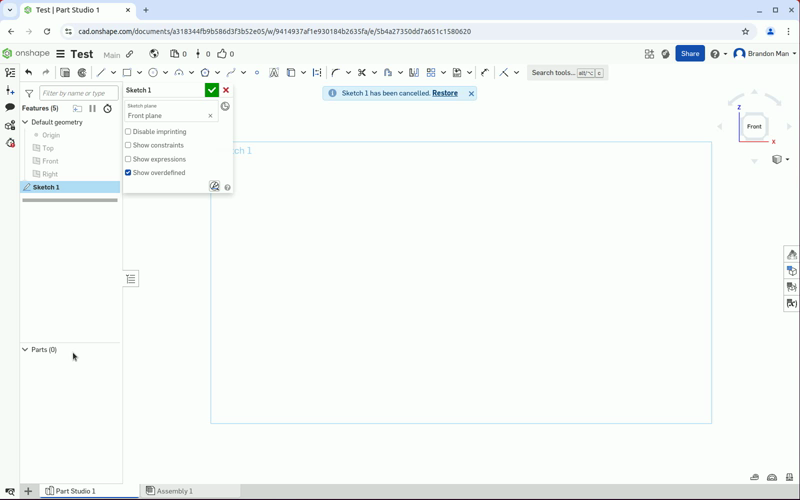
key(y)
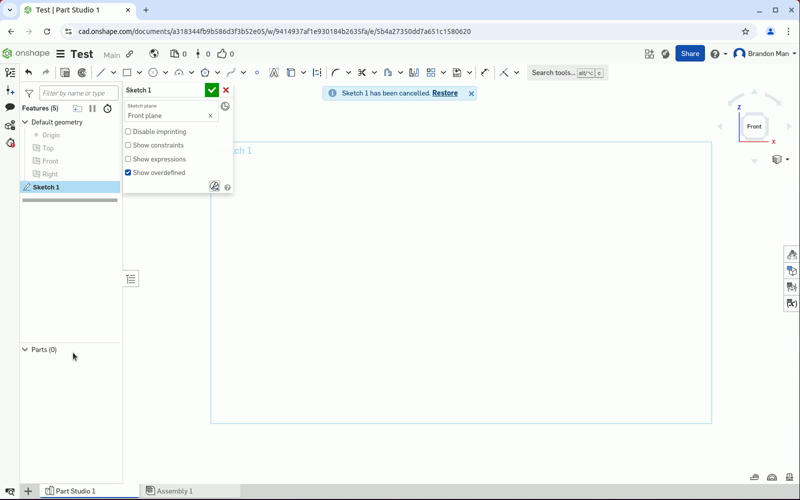
key(l)
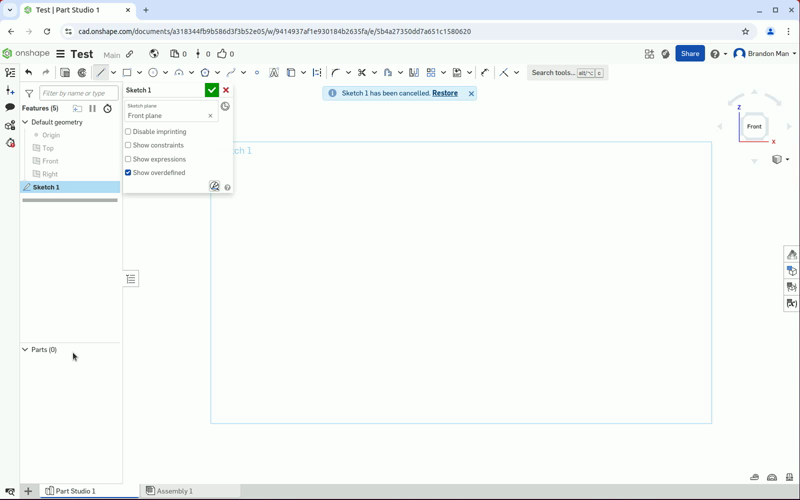
key_down(shift)
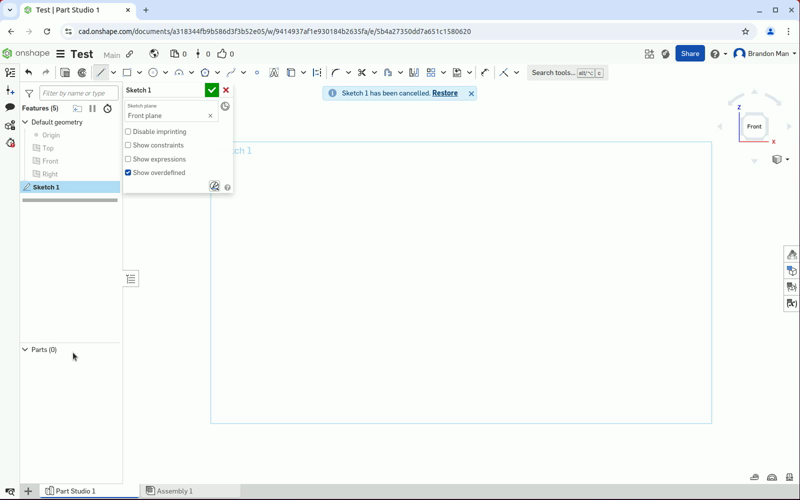
mouse_move(379, 274)
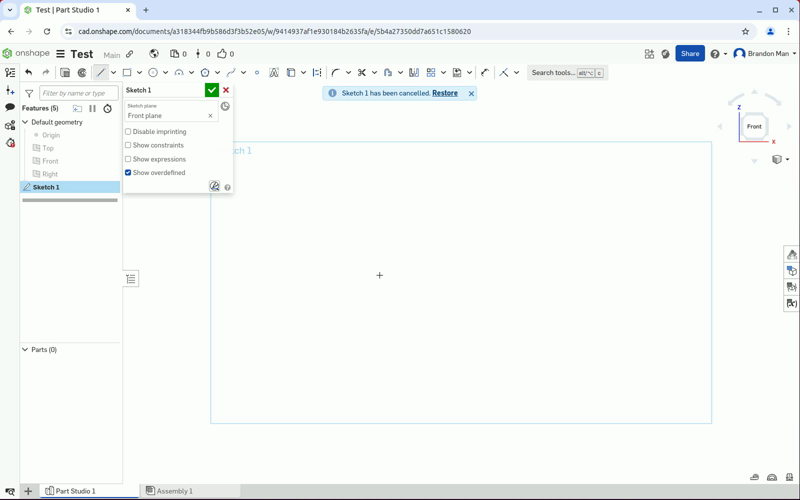
click(379, 274)
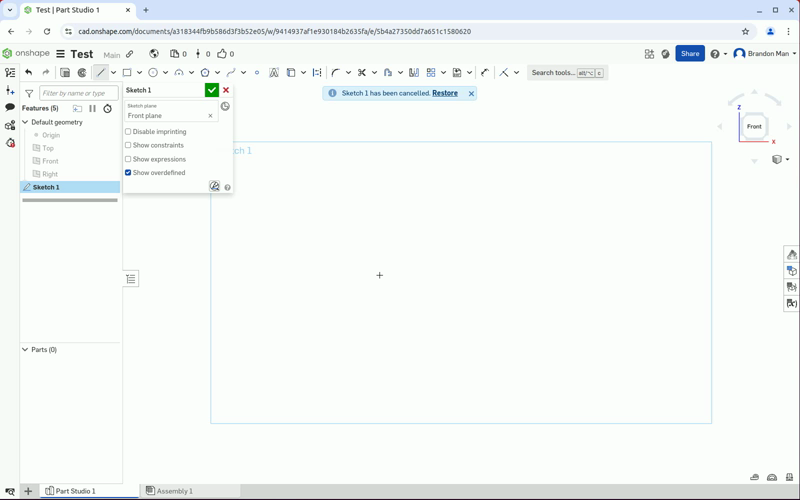
key_up(shift)
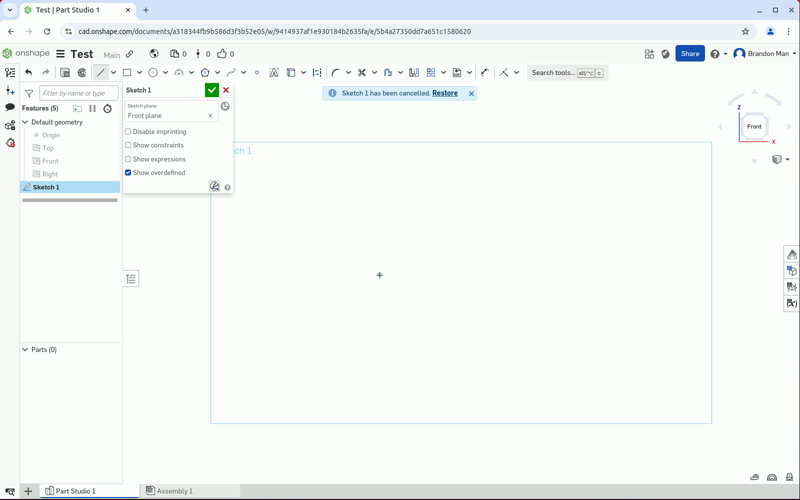
key_down(shift)
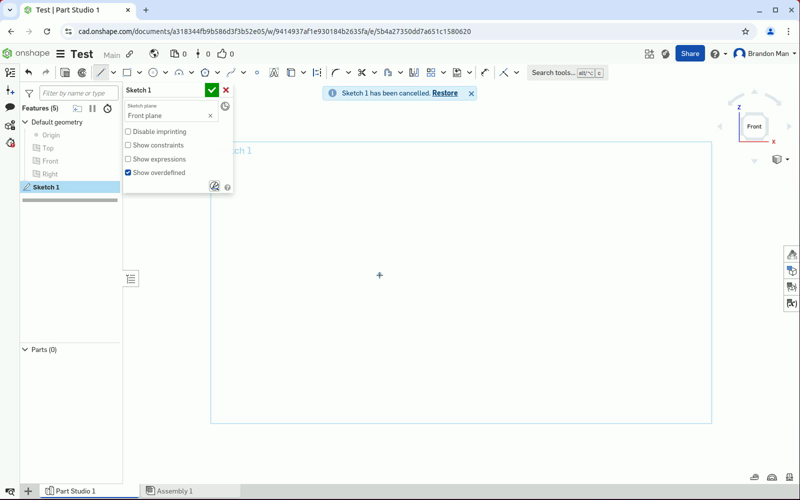
mouse_move(409, 274)
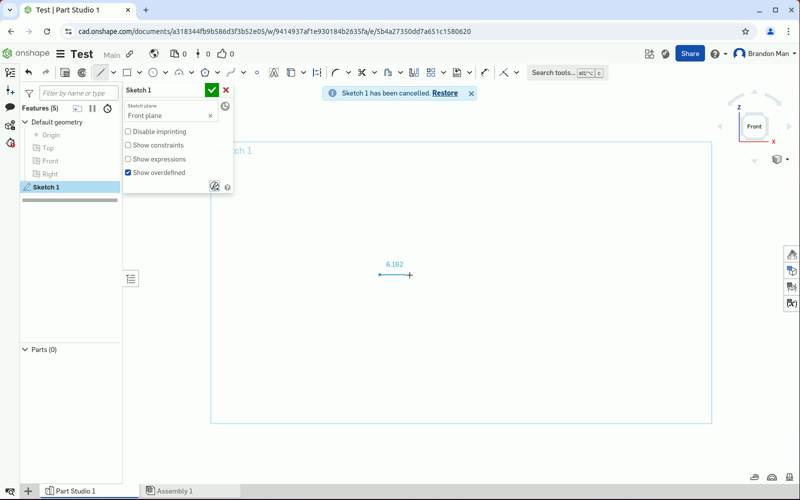
mouse_move(403, 274)
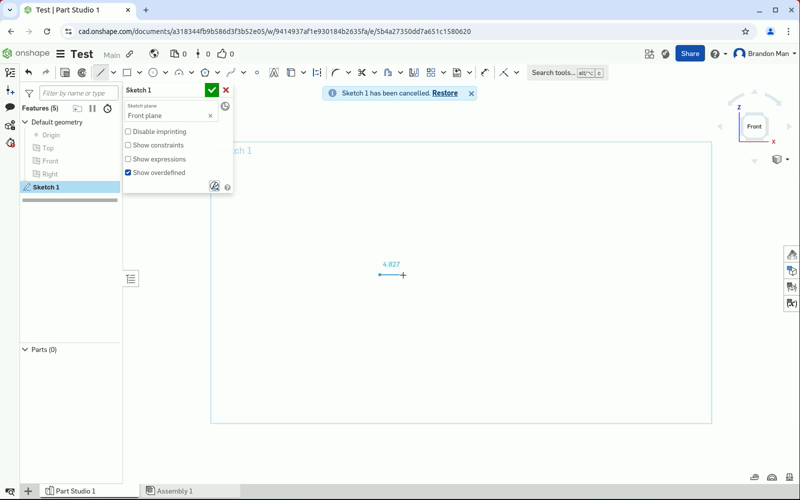
click(403, 274)
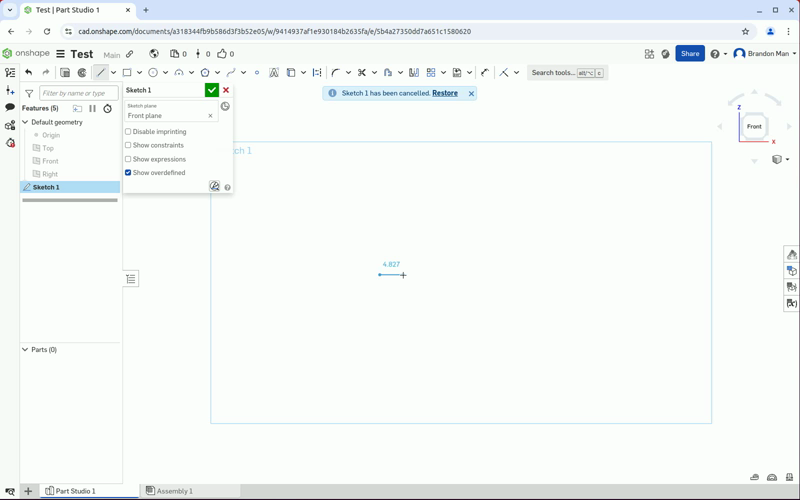
key_up(shift)
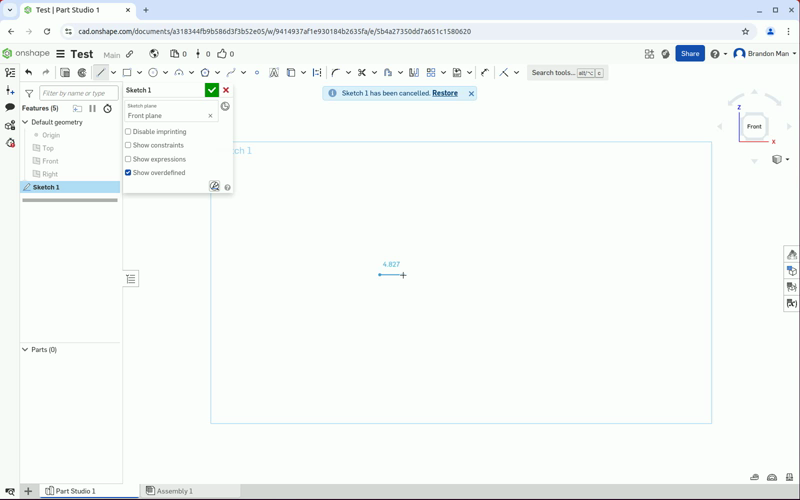
key_down(shift)
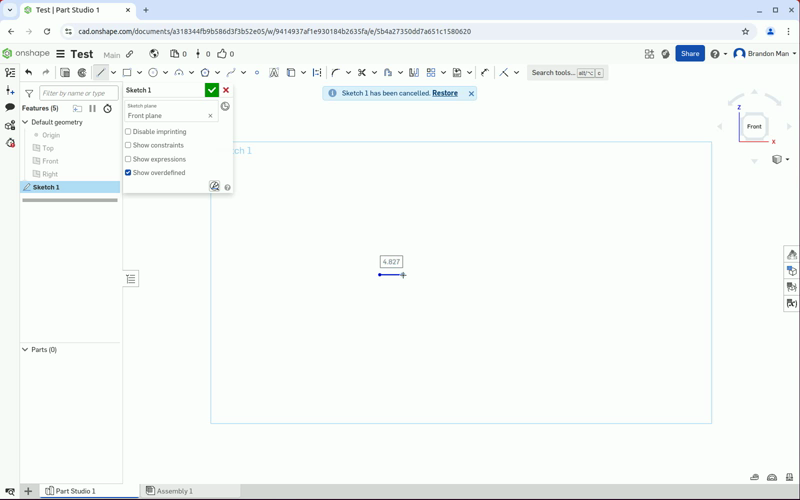
mouse_move(433, 274)
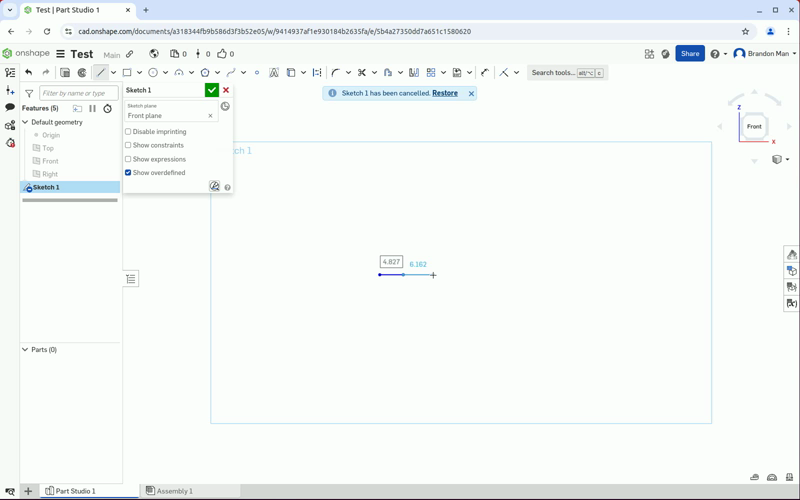
mouse_move(403, 254)
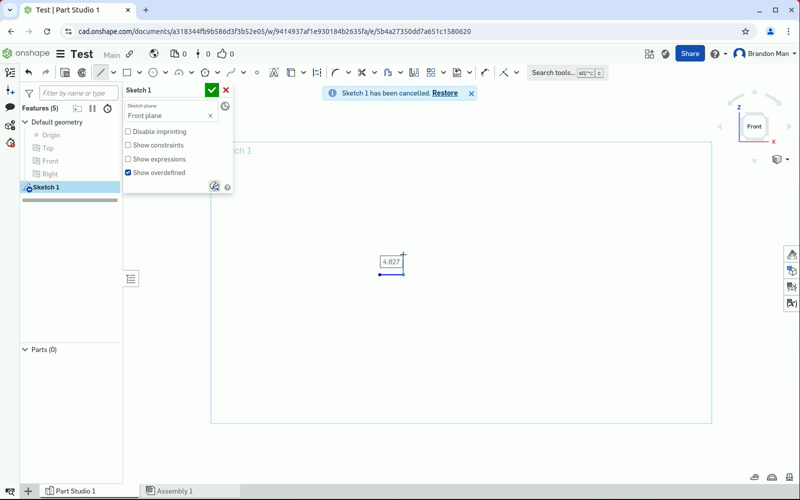
click(403, 254)
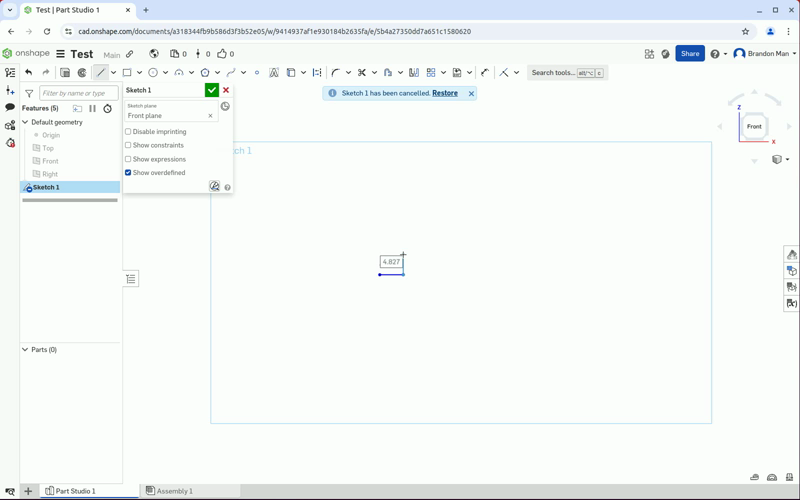
key_up(shift)
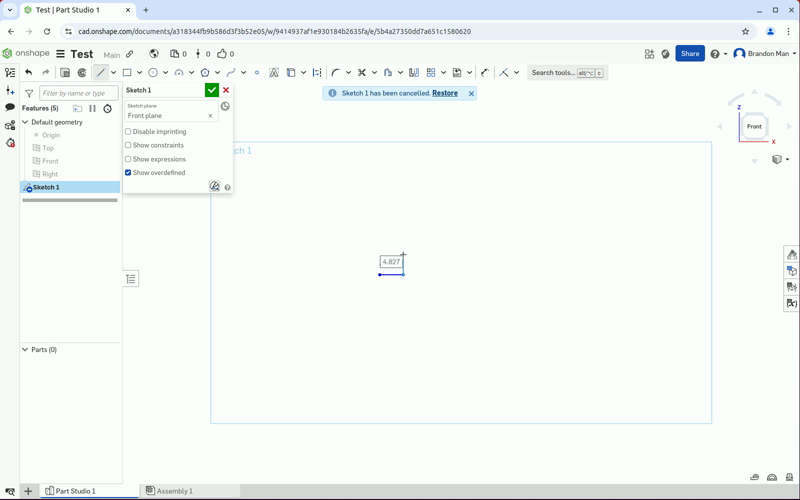
key_down(shift)
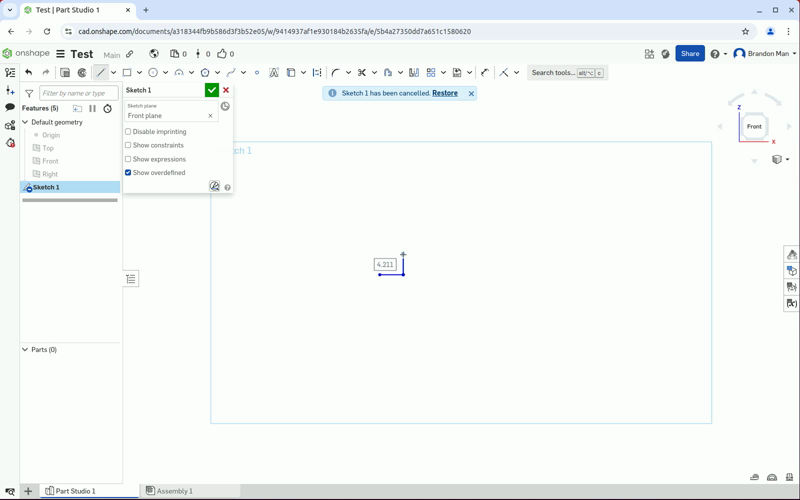
mouse_move(433, 254)
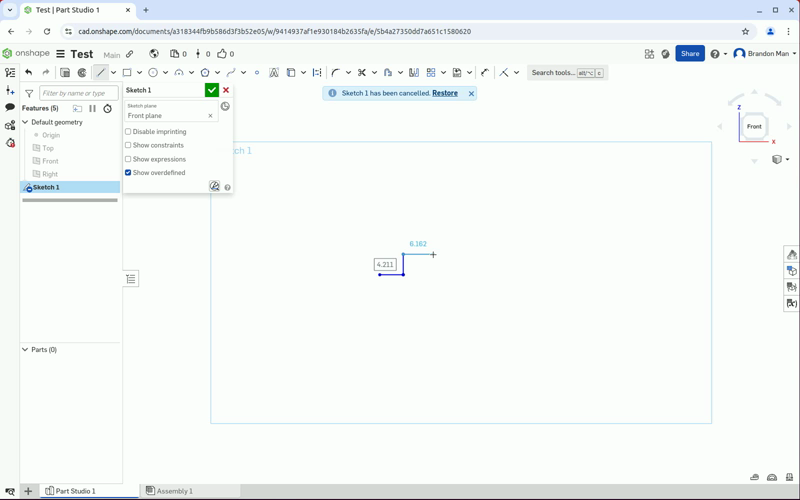
mouse_move(379, 254)
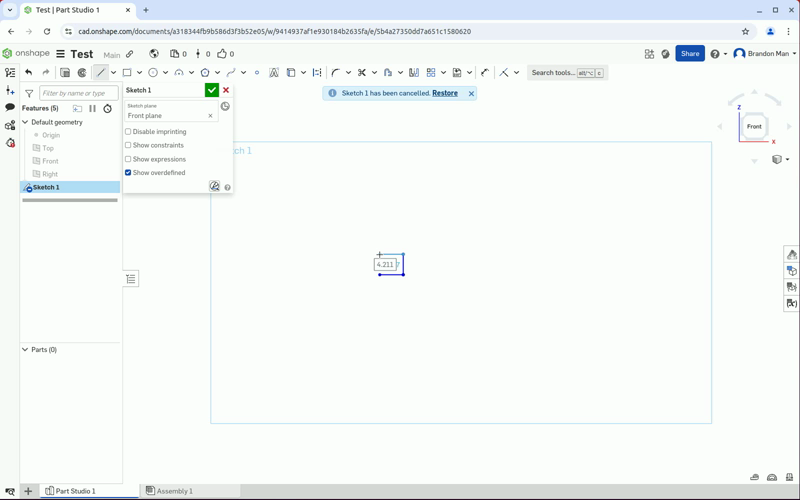
click(379, 254)
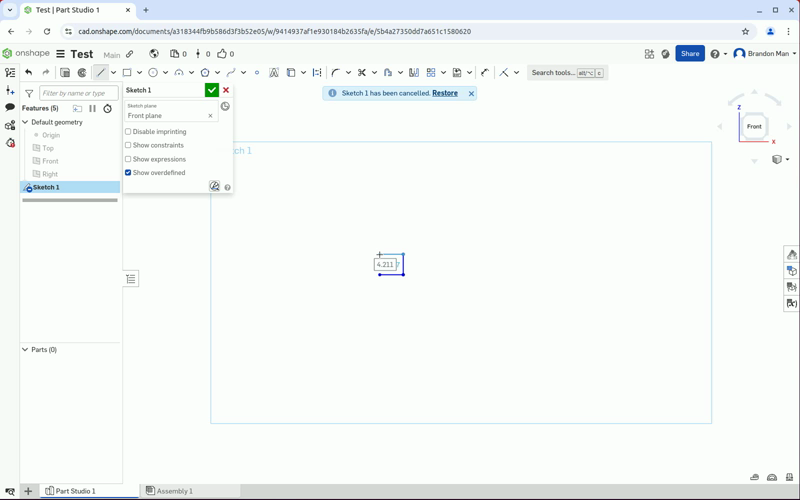
key_up(shift)
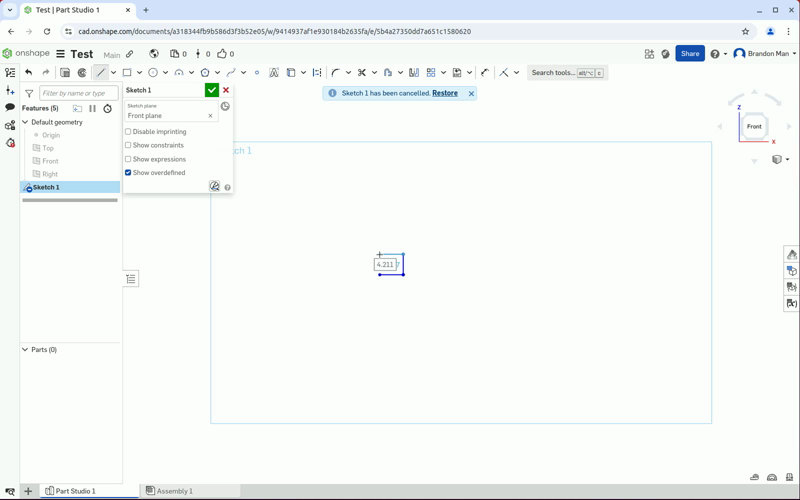
mouse_move(409, 254)
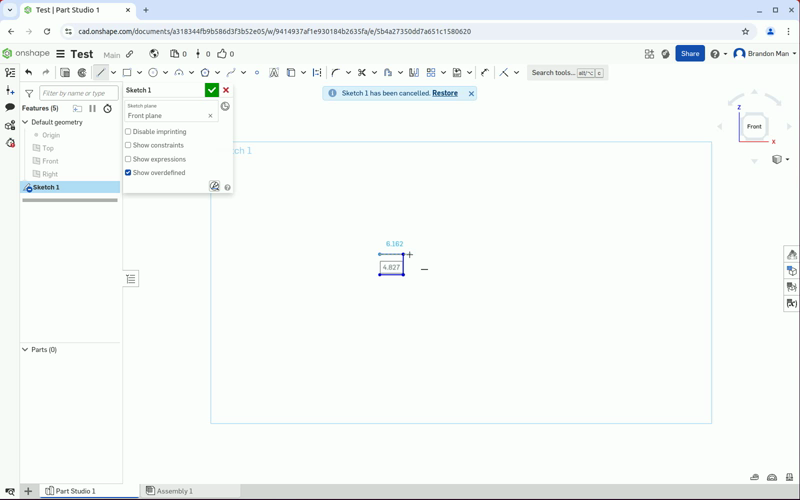
key_down(shift)
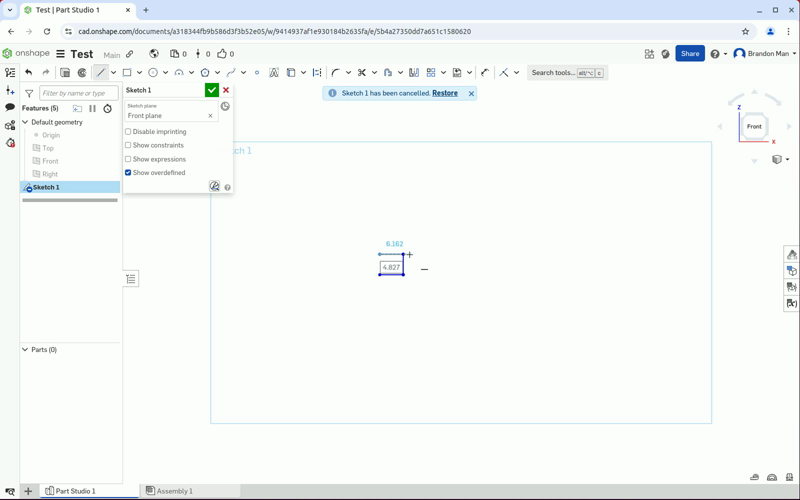
mouse_move(379, 274)
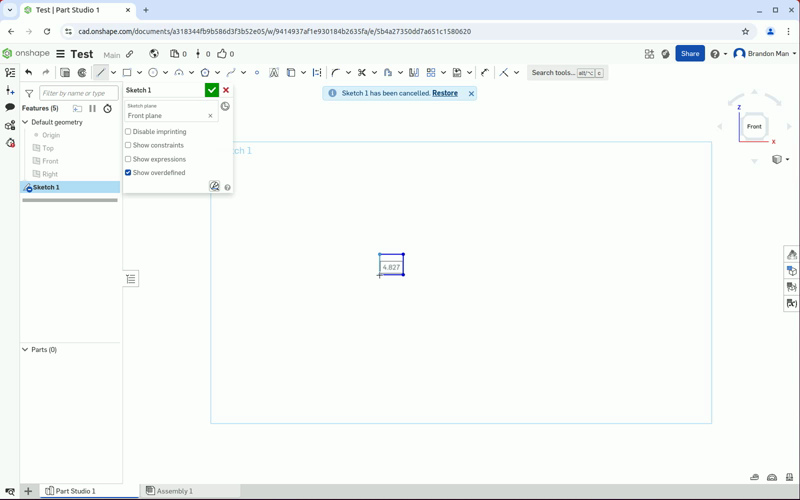
key_up(shift)
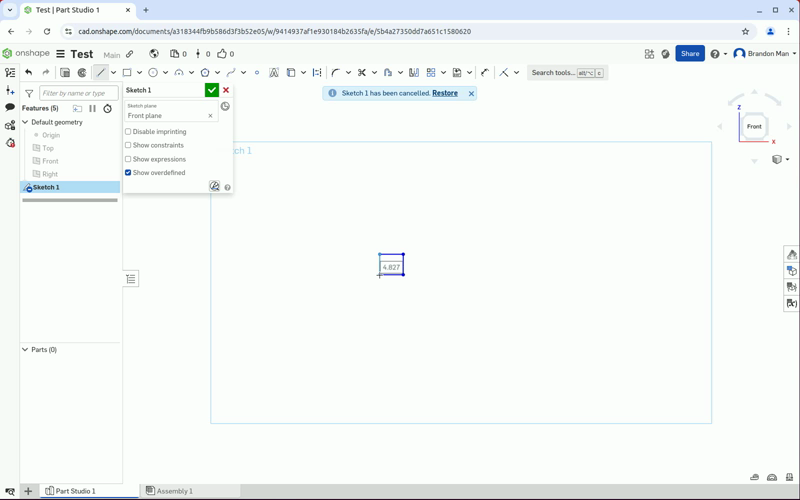
click(379, 274)
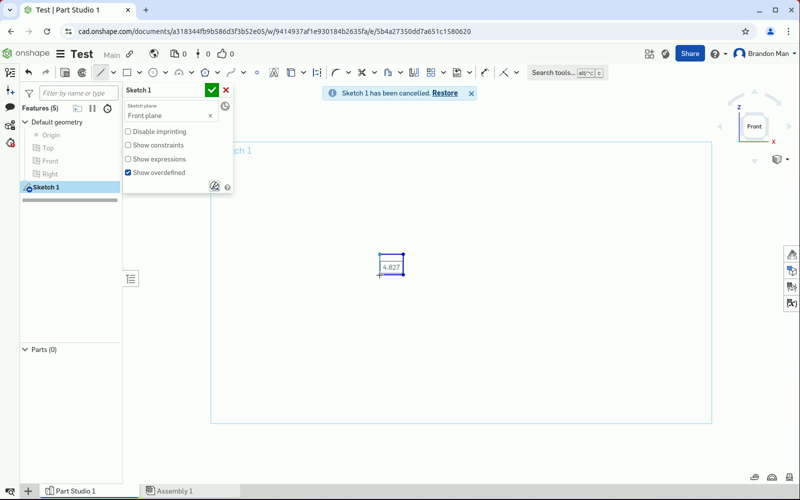
key(esc)
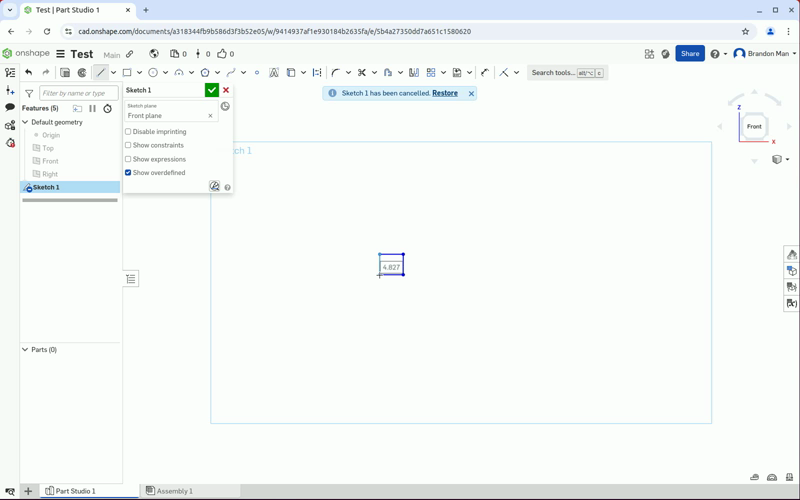
mouse_move(401, 262)
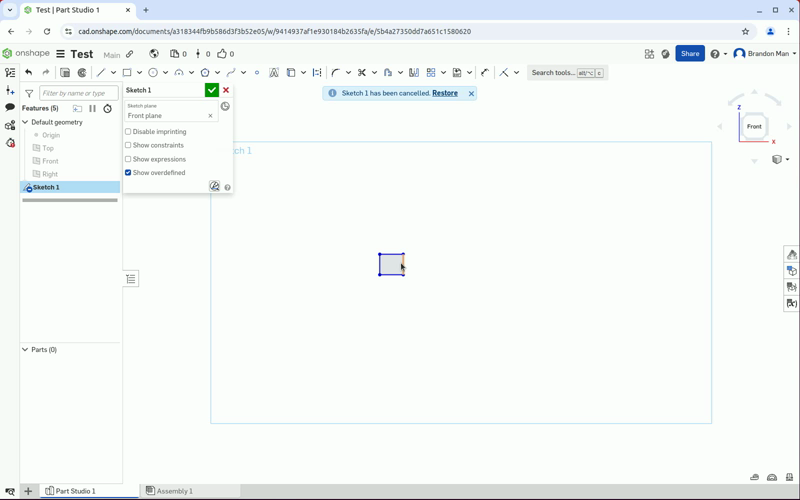
scroll(6)
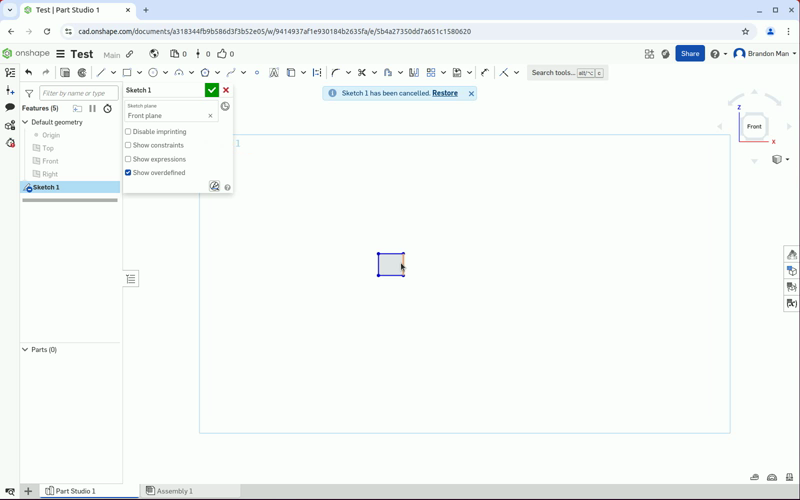
scroll(6)
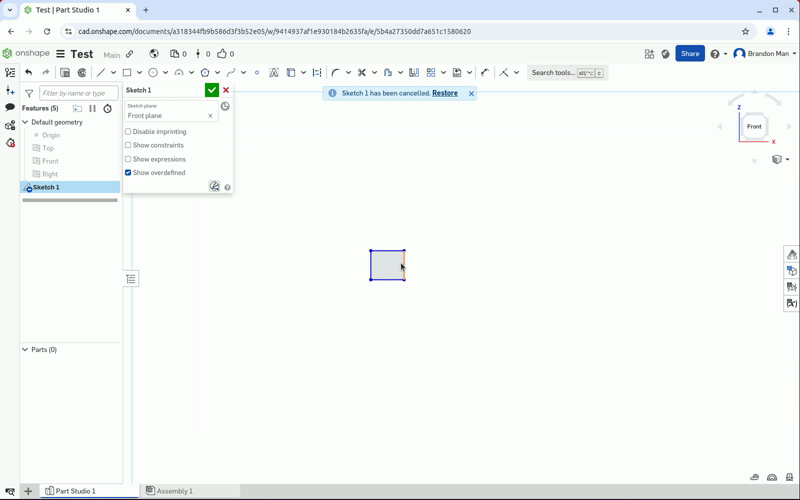
scroll(6)
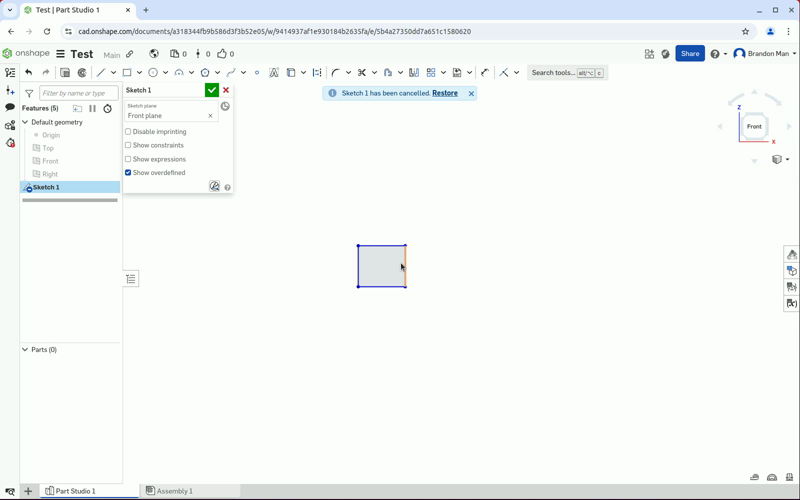
scroll(6)
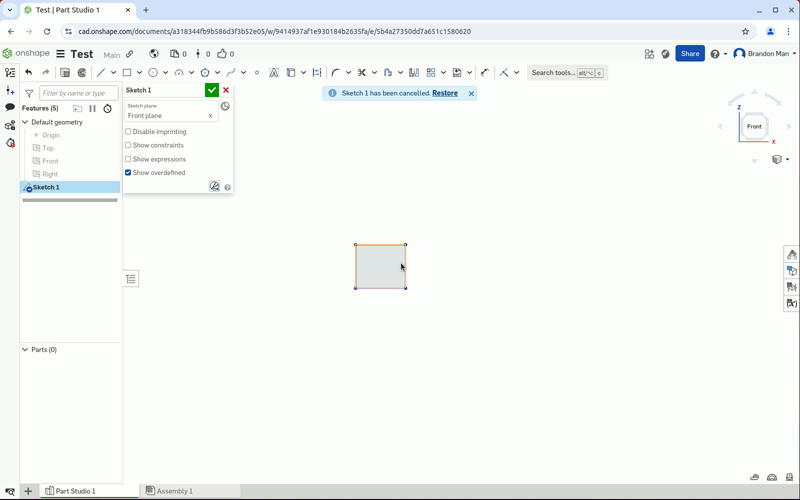
scroll(6)
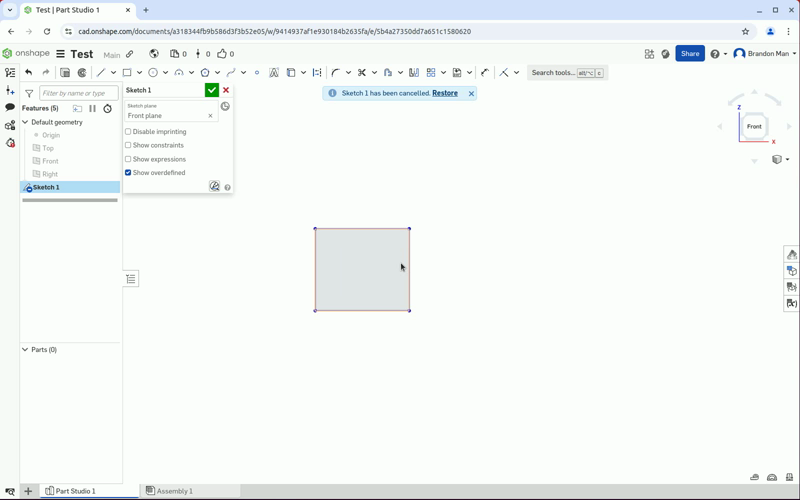
scroll(6)
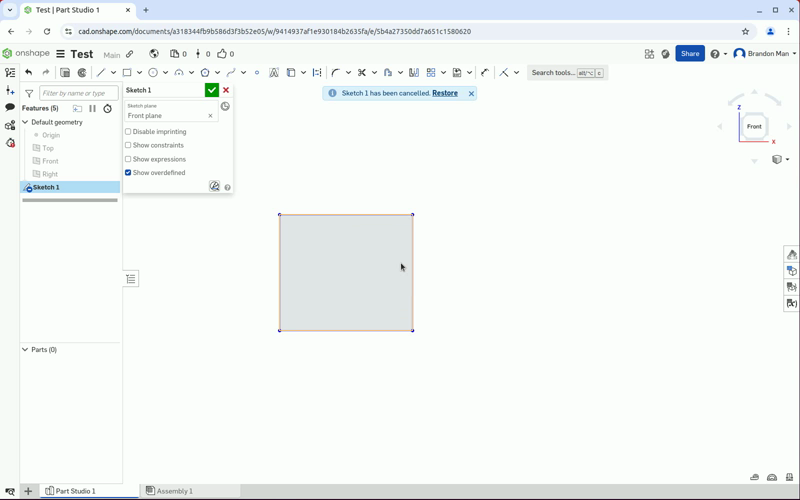
scroll(6)
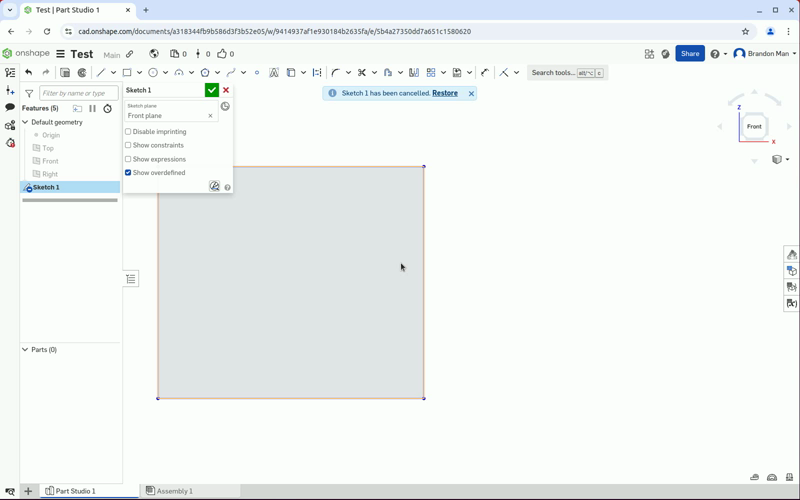
click(401, 262)
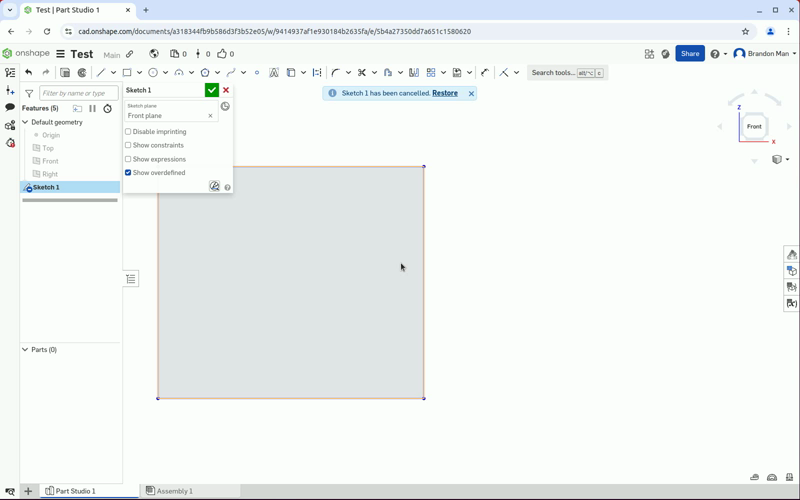
scroll(-6)
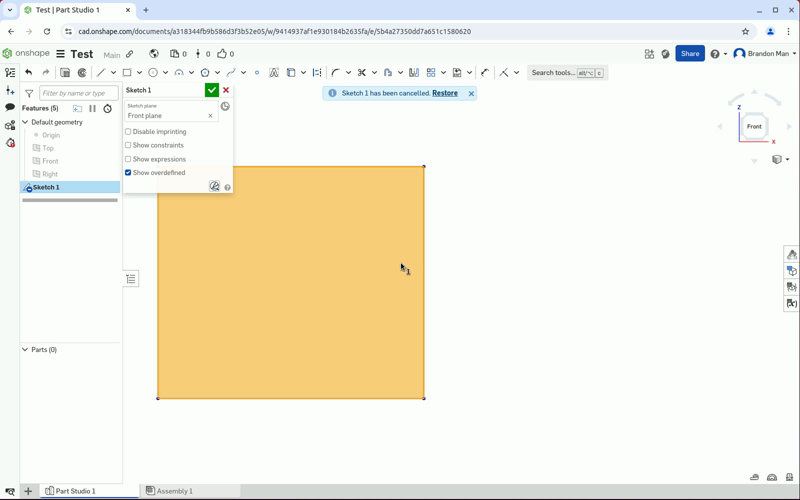
scroll(-6)
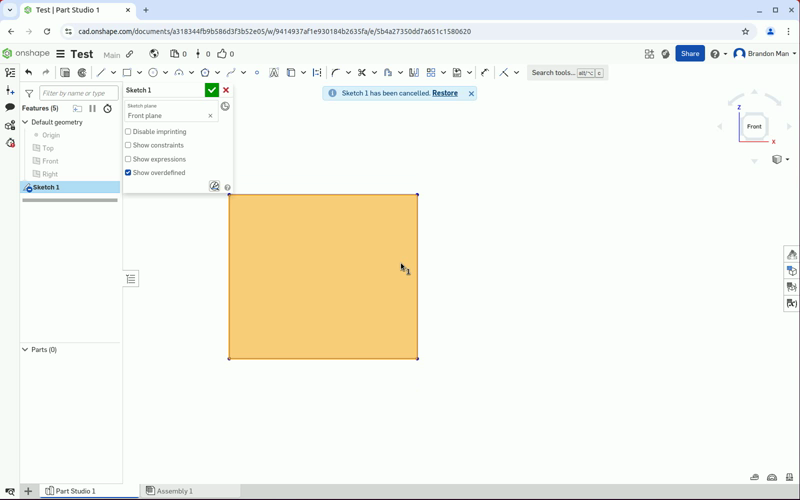
scroll(-6)
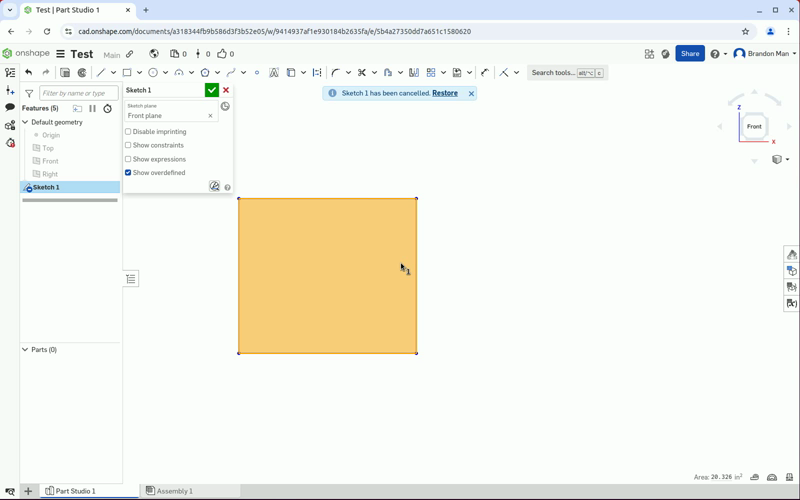
scroll(-6)
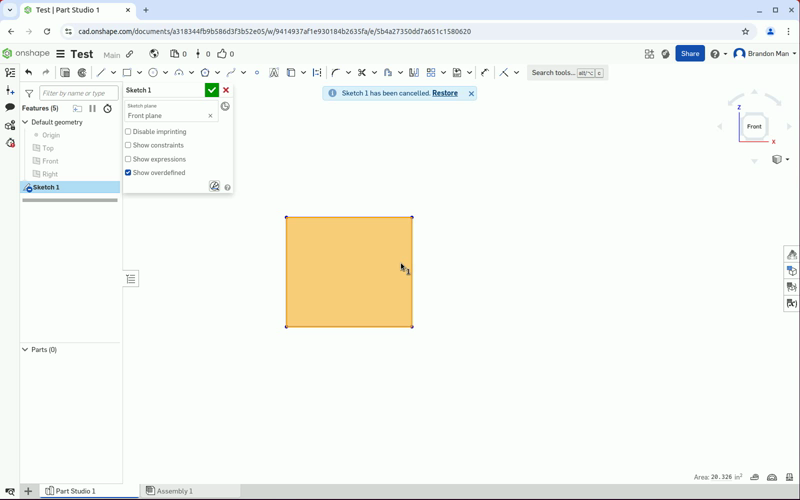
scroll(-6)
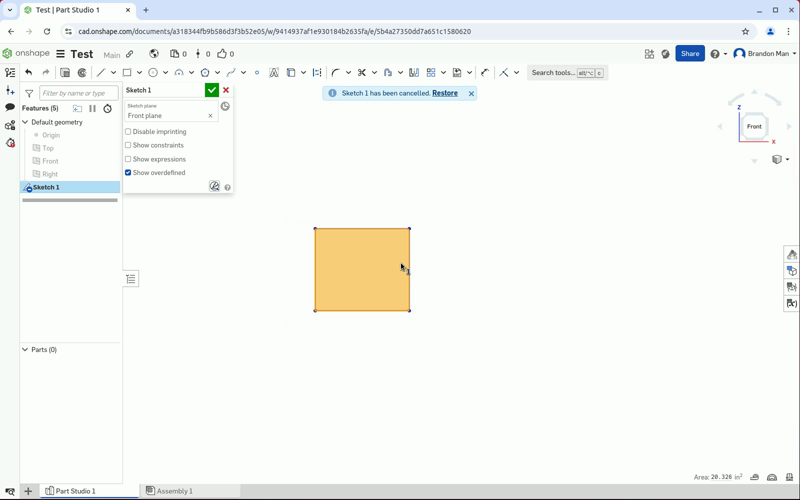
scroll(-6)
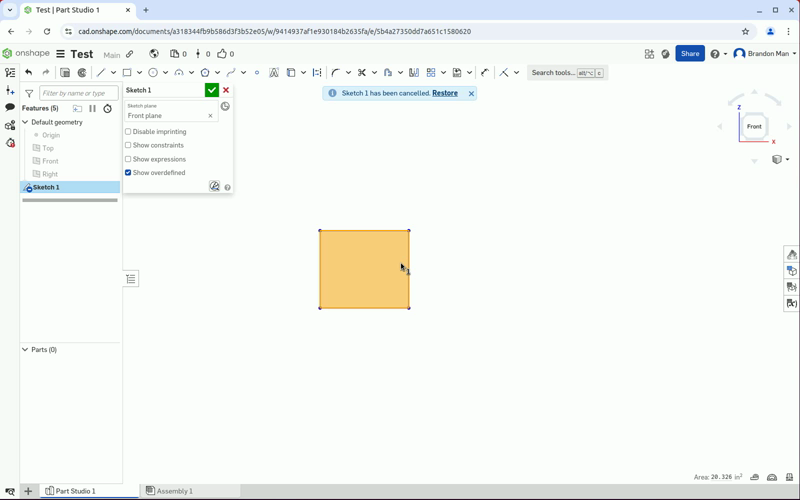
scroll(-6)
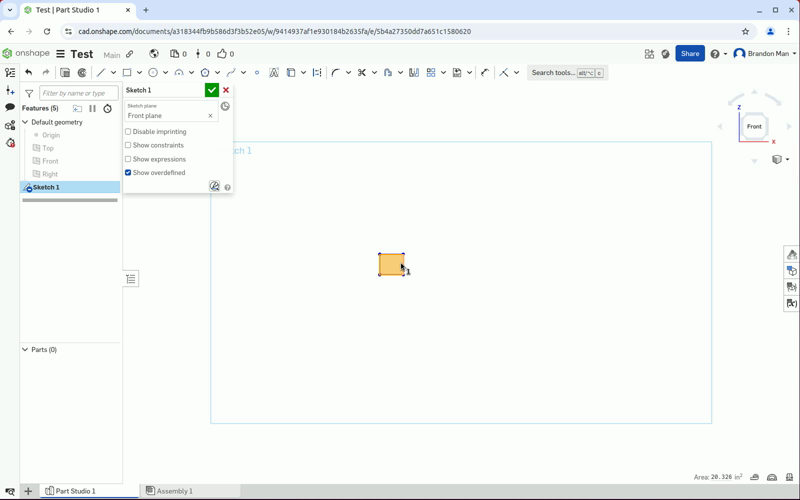
mouse_move(73, 352)
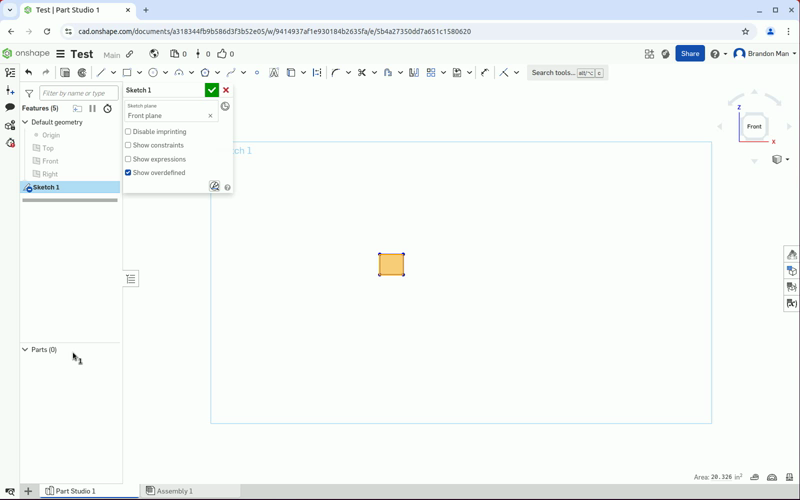
key(shift+y)
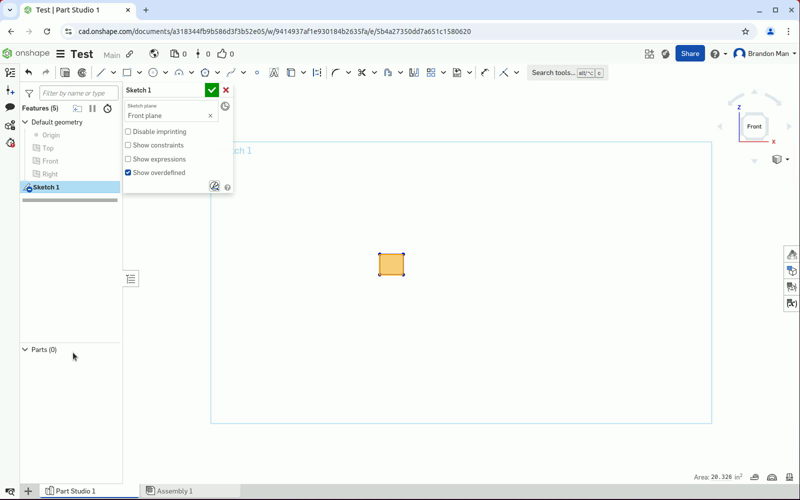
key(shift+e)
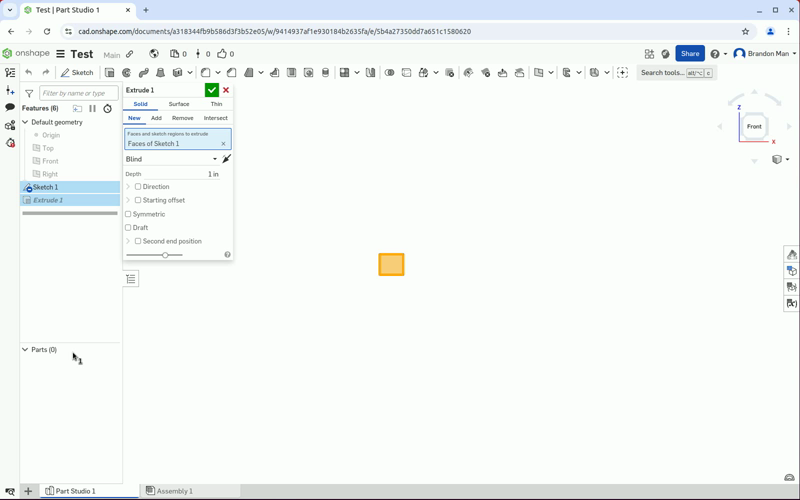
mouse_move(143, 106)
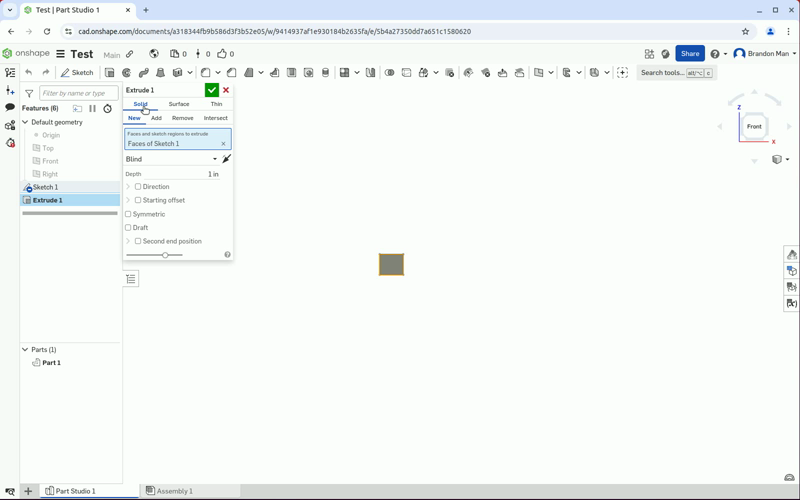
click(143, 106)
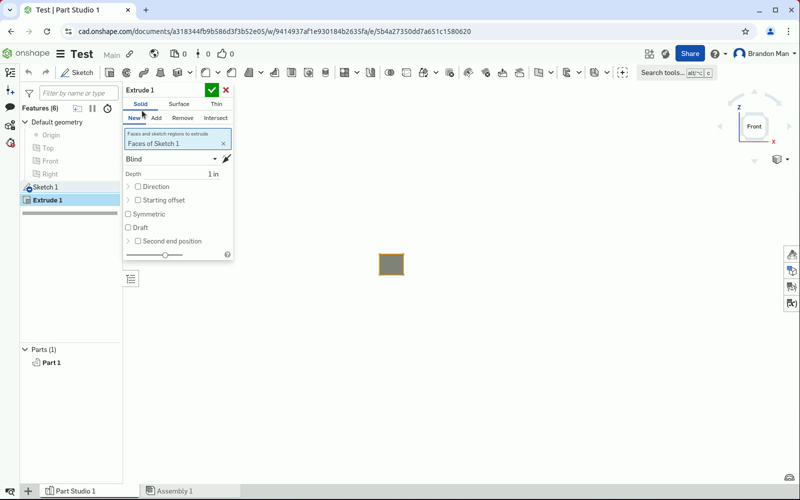
mouse_move(137, 120)
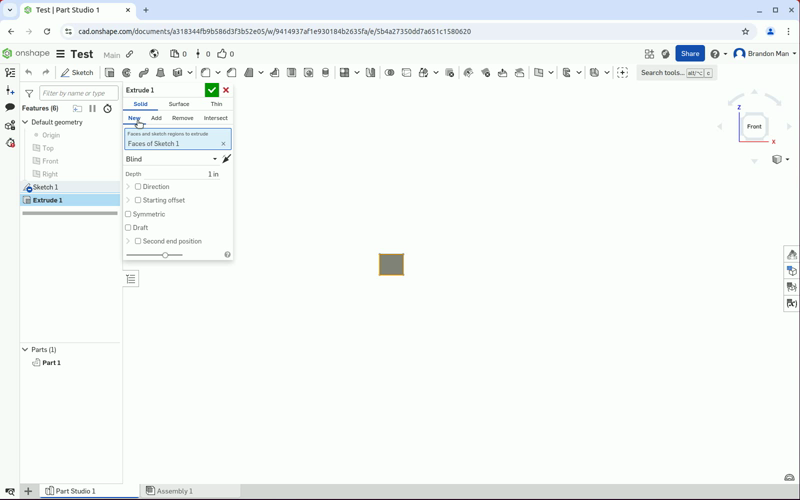
click(137, 120)
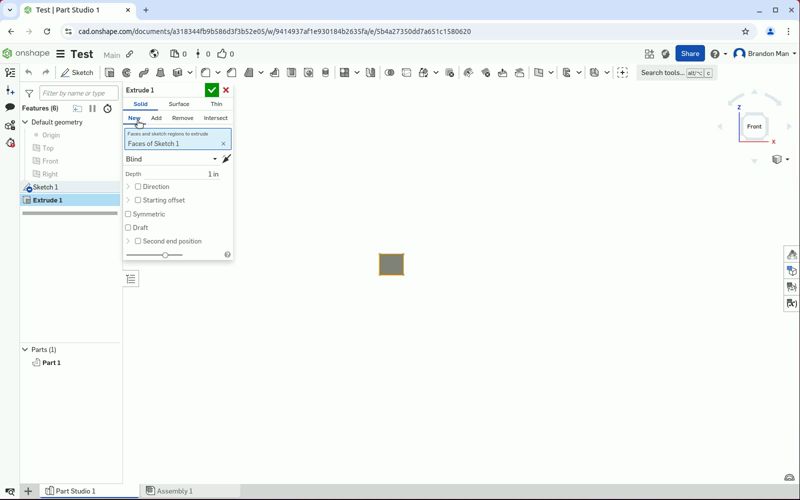
key(tab, 4)
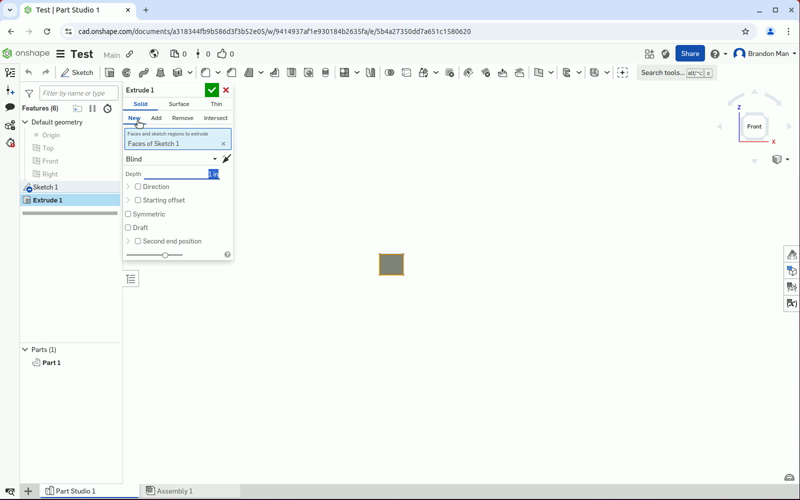
text(5.055)
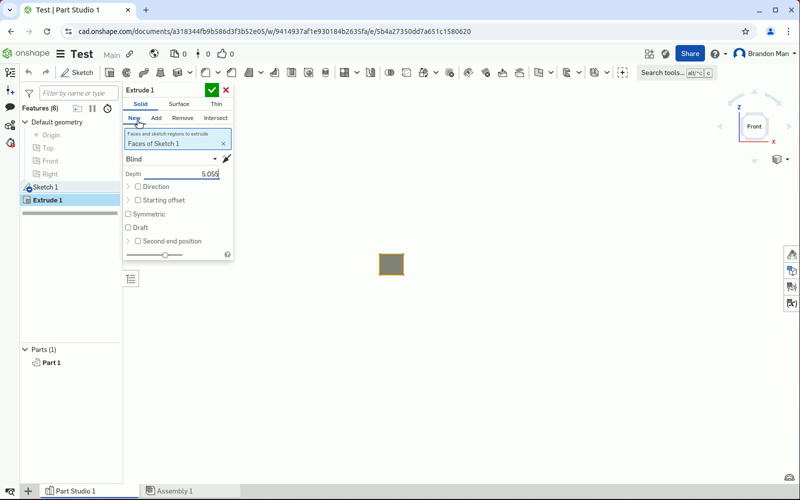
key(enter)
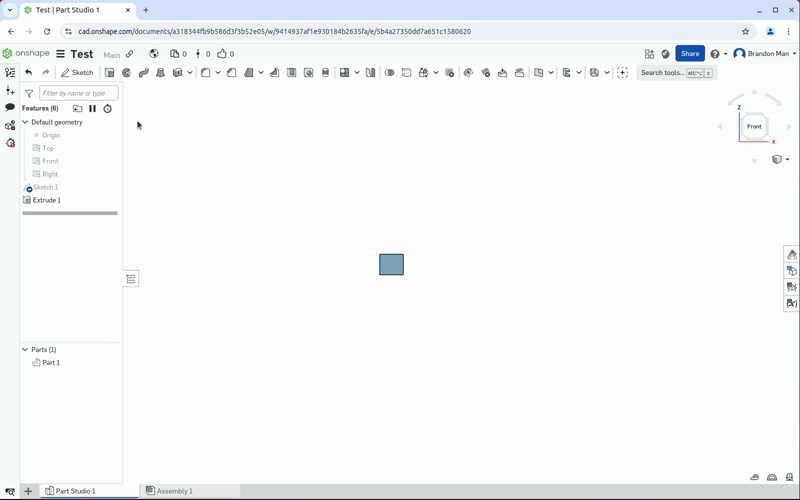
key(shift+h)
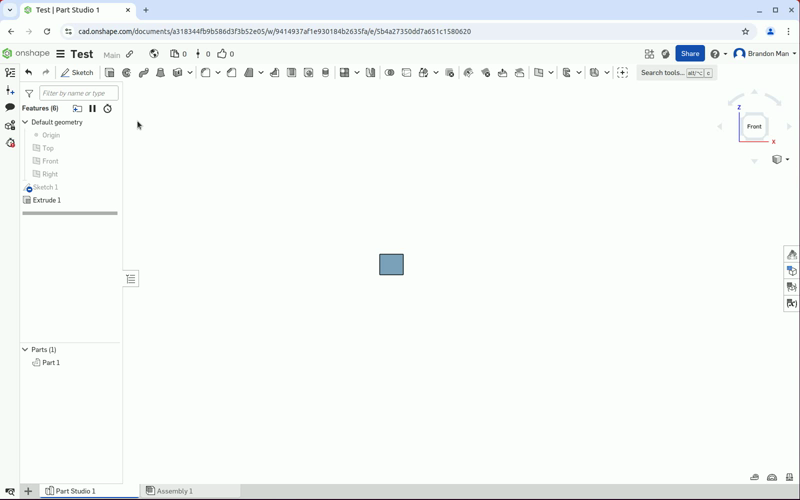
key(shift+h)
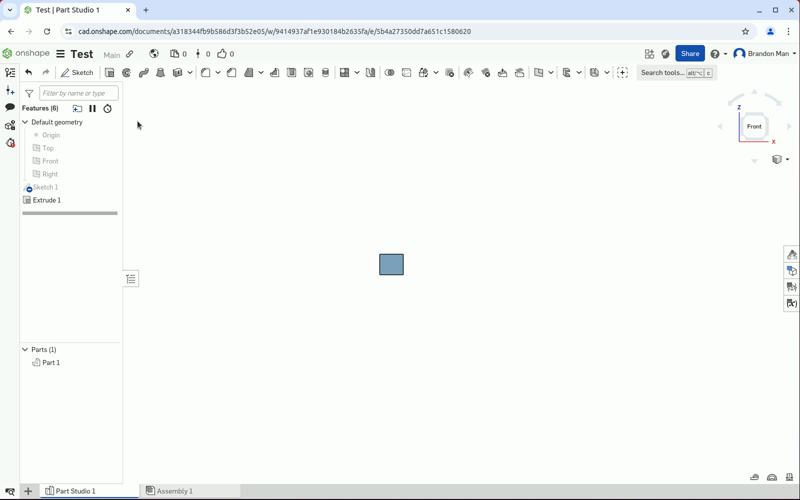
mouse_move(73, 189)
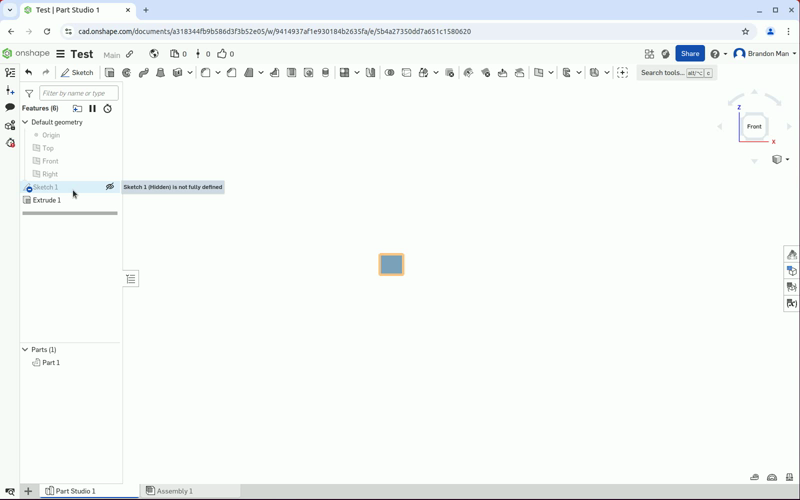
click(73, 189)
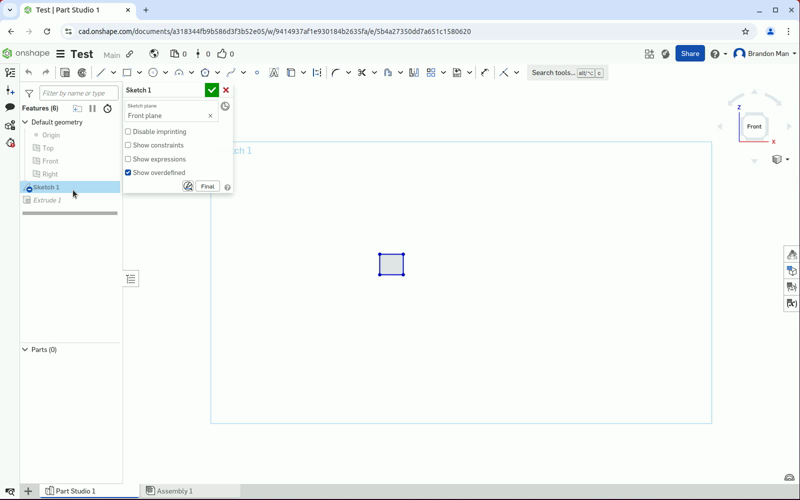
mouse_move(229, 92)
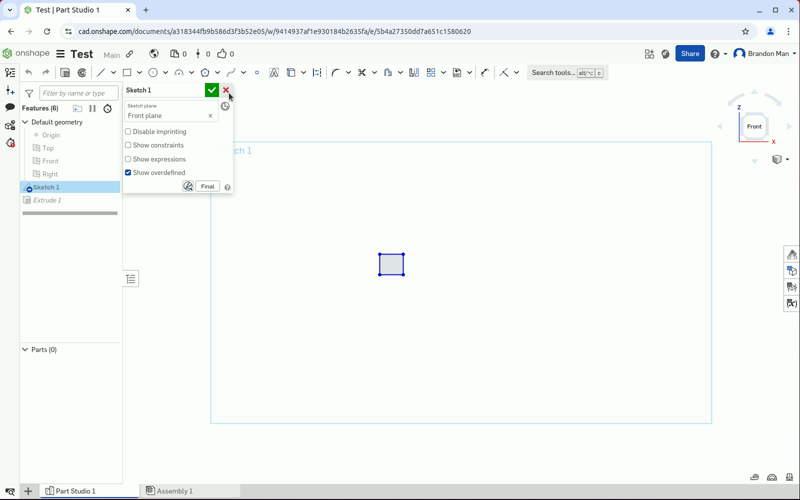
click(229, 92)
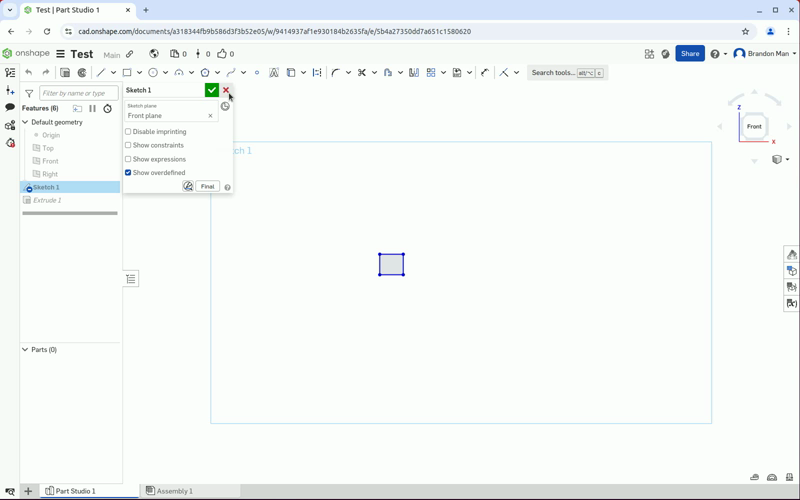
key(shift+s)
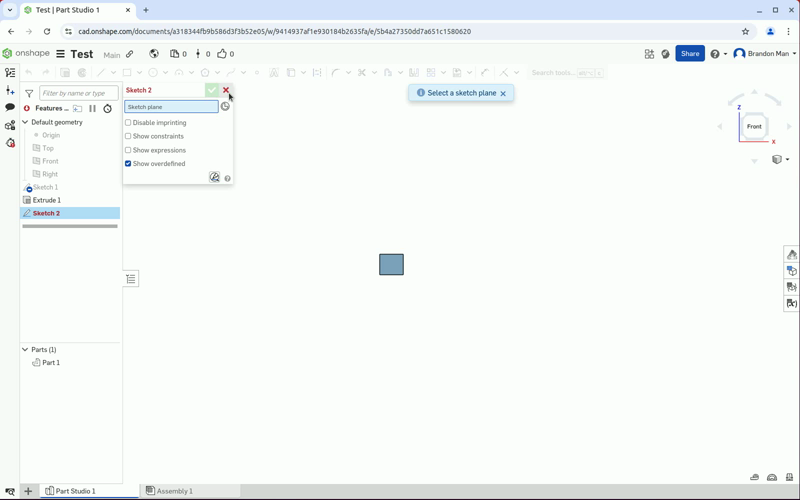
mouse_move(73, 163)
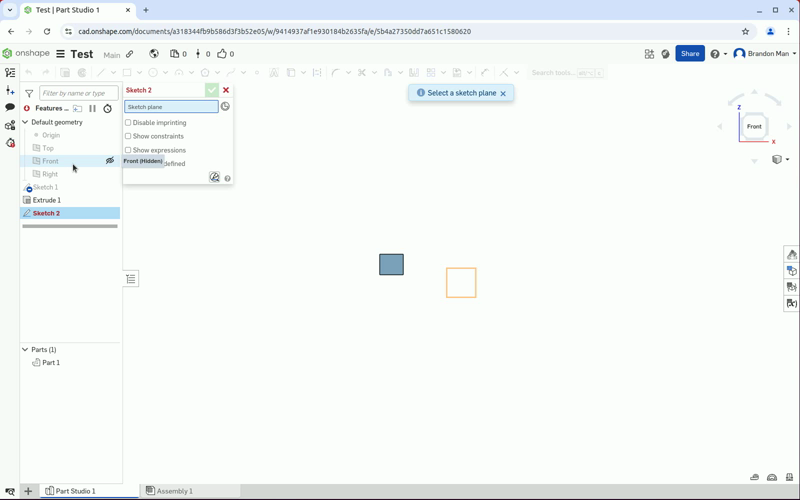
click(73, 163)
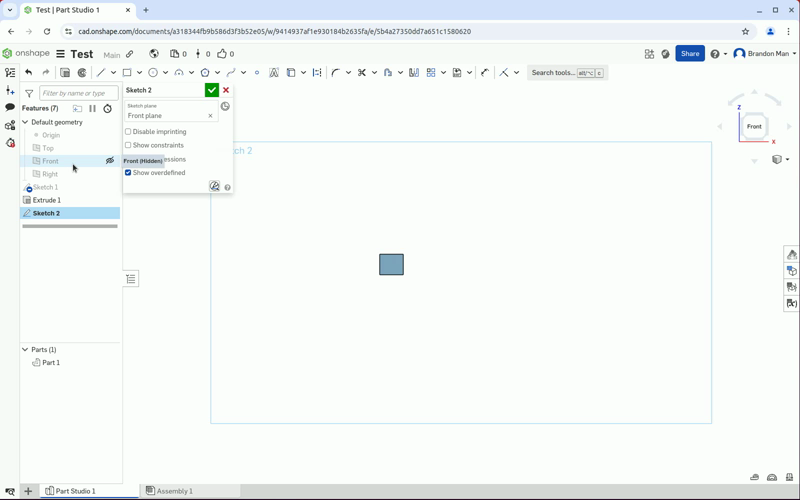
mouse_move(73, 352)
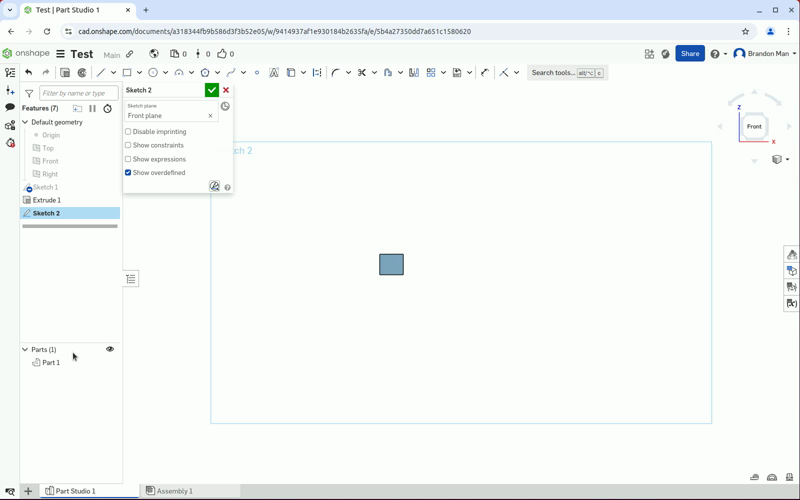
key(y)
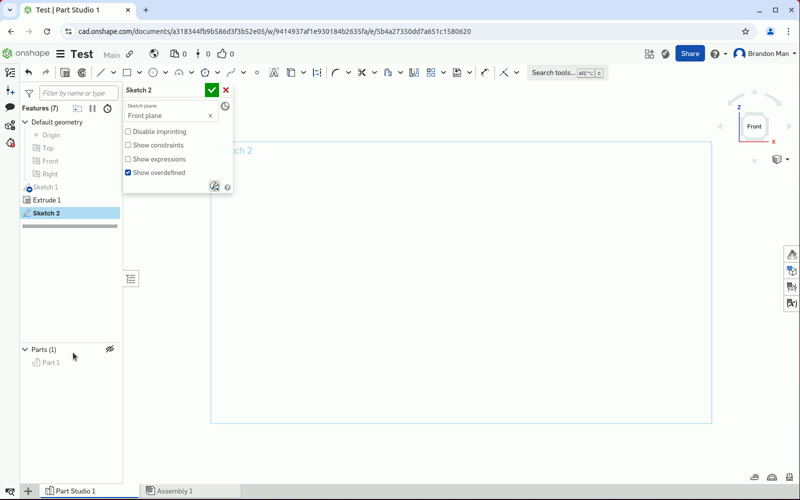
key(l)
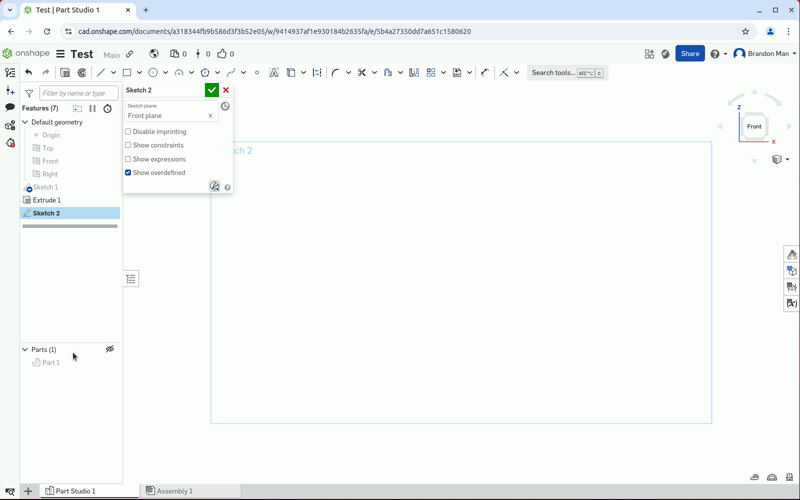
key_down(shift)
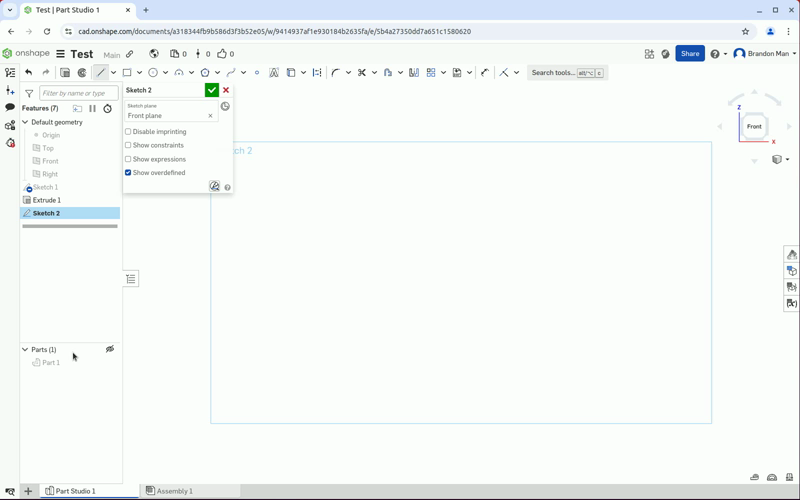
mouse_move(348, 274)
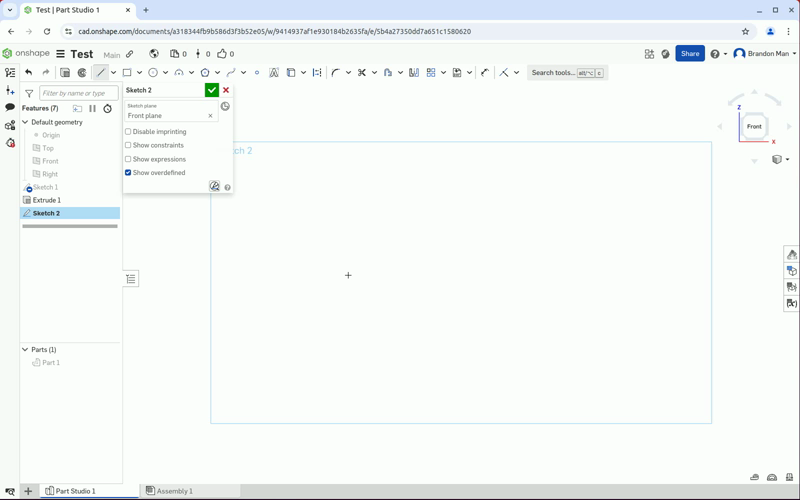
click(348, 274)
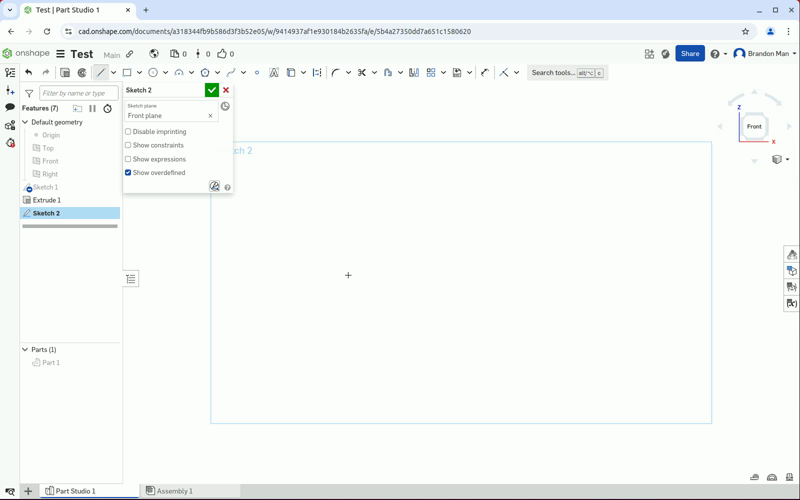
key_up(shift)
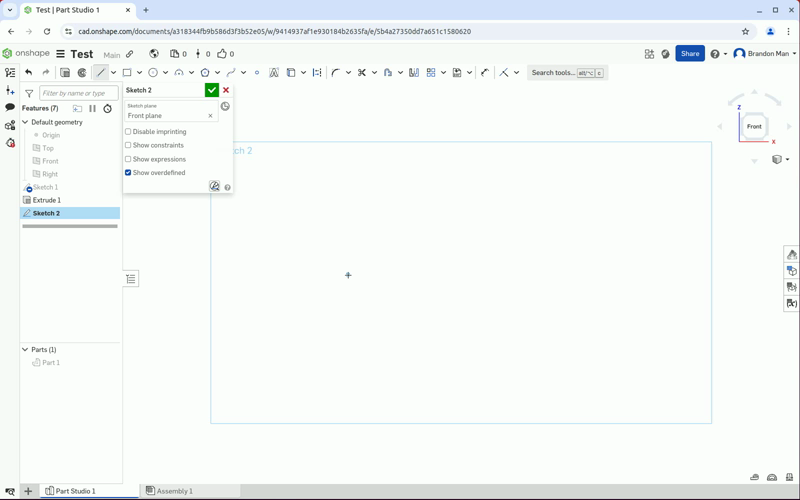
key_down(shift)
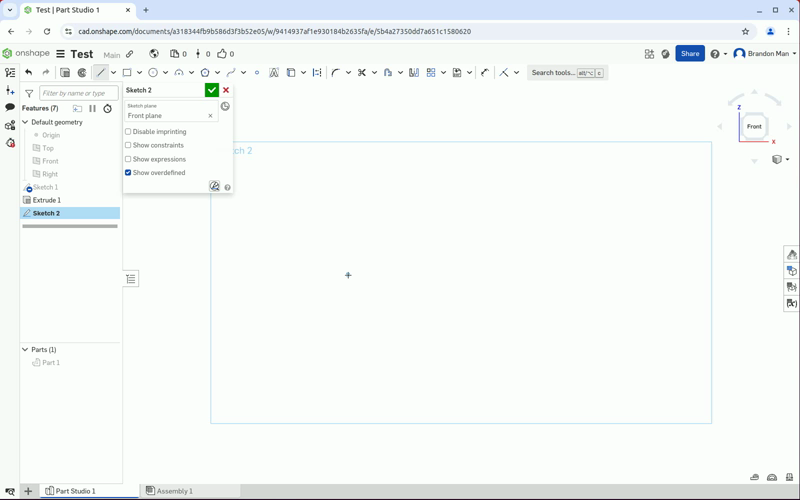
mouse_move(378, 274)
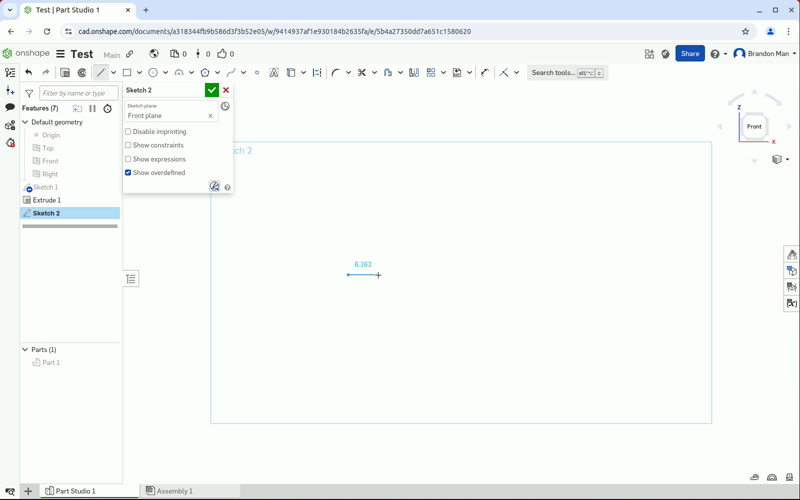
mouse_move(371, 274)
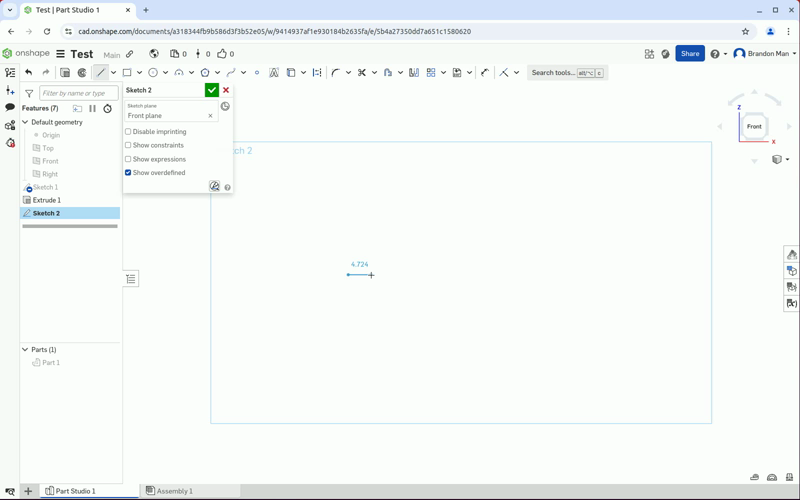
click(371, 274)
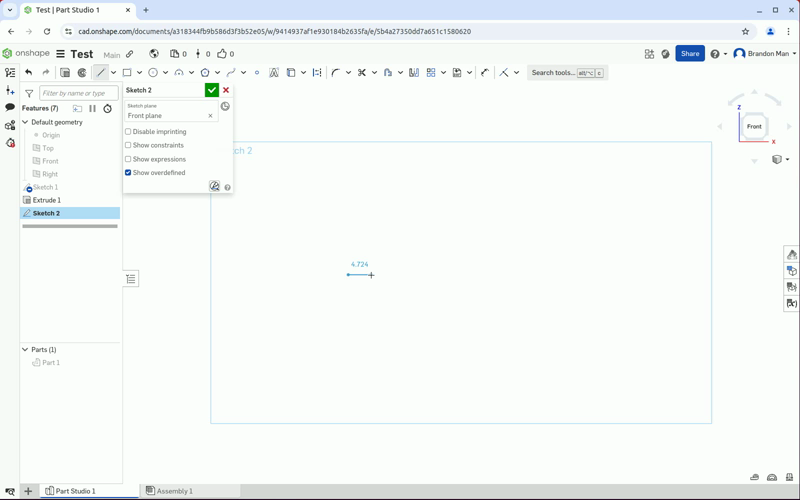
key_up(shift)
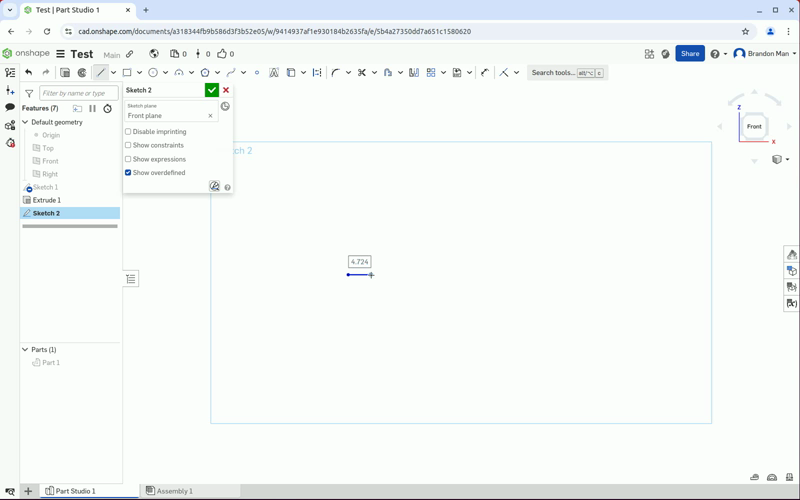
key_down(shift)
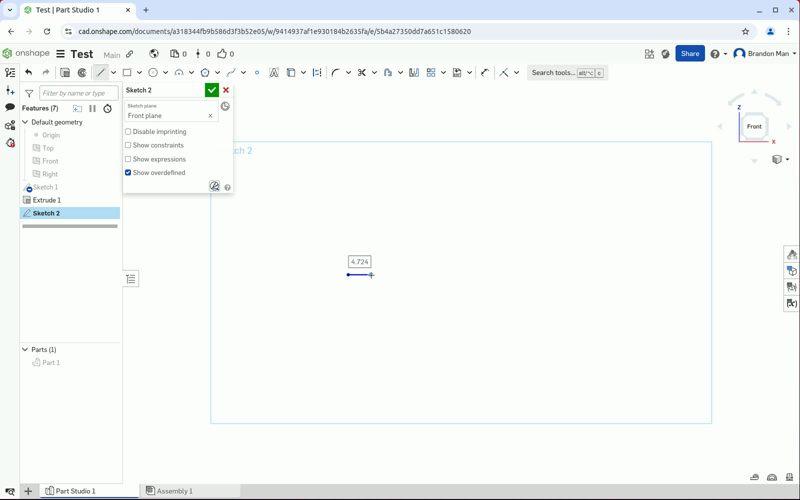
mouse_move(401, 274)
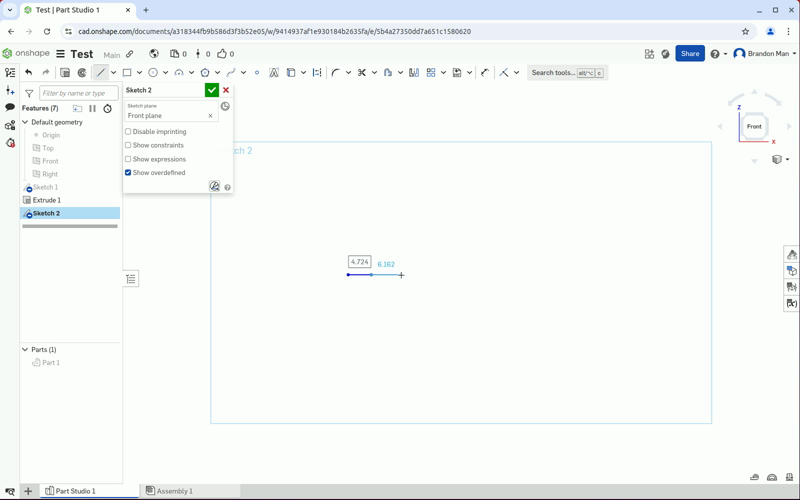
mouse_move(371, 255)
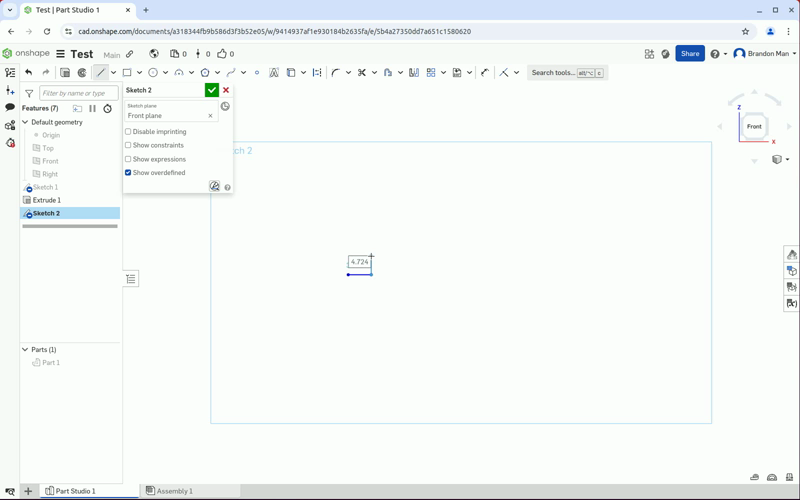
click(371, 255)
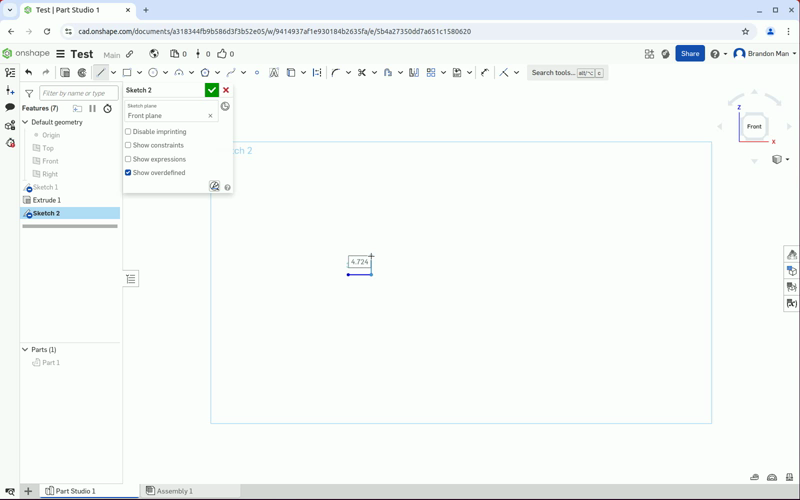
key_up(shift)
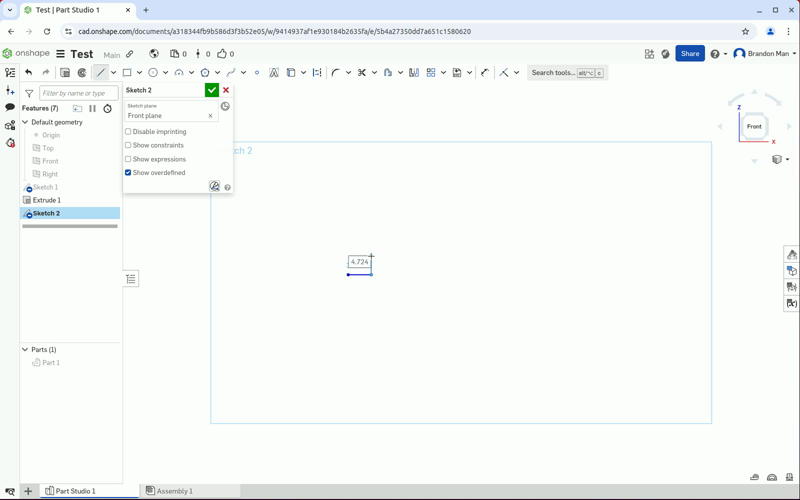
key_down(shift)
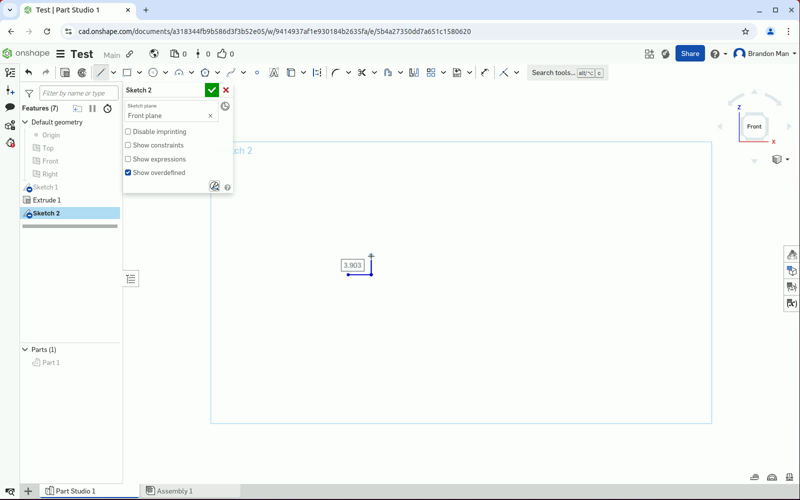
mouse_move(401, 255)
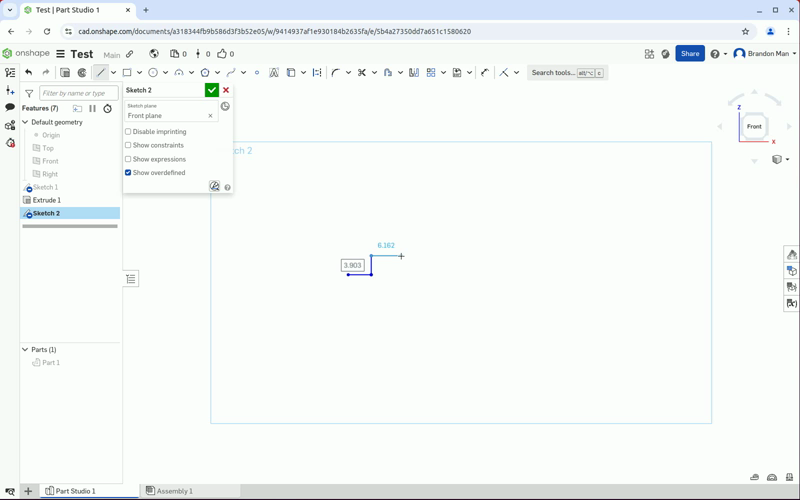
mouse_move(348, 255)
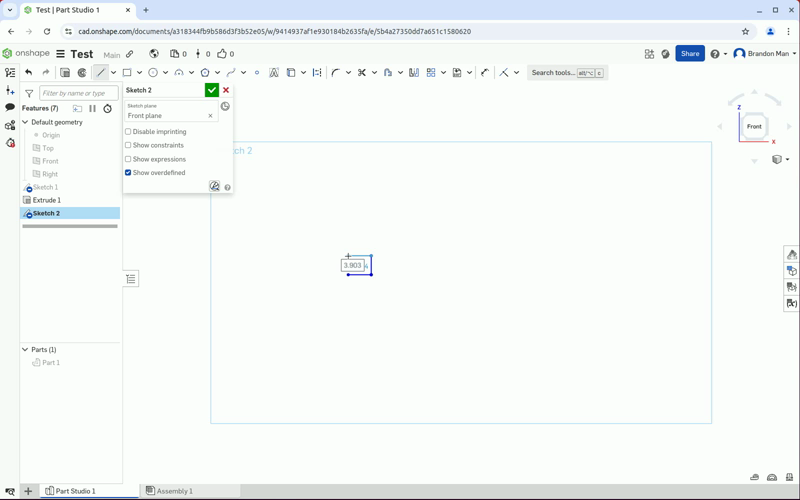
click(348, 255)
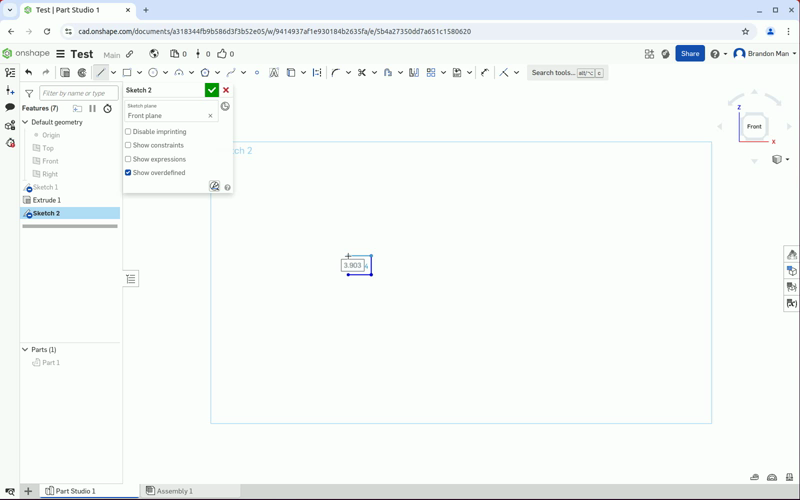
key_up(shift)
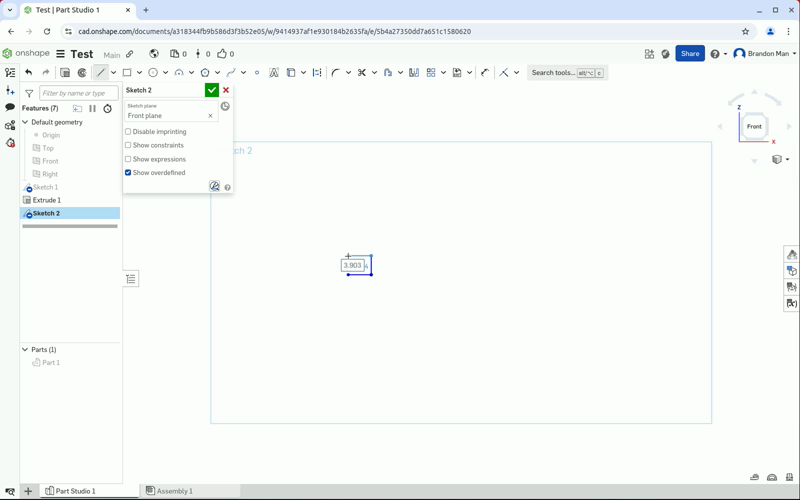
mouse_move(378, 255)
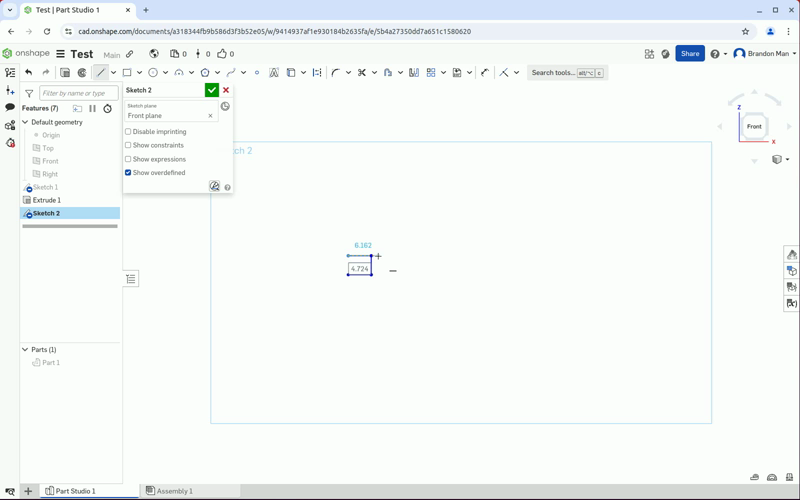
key_down(shift)
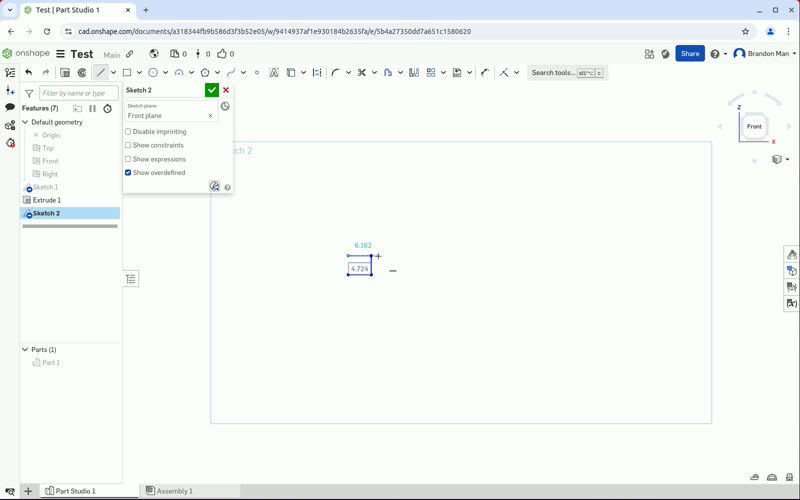
mouse_move(348, 274)
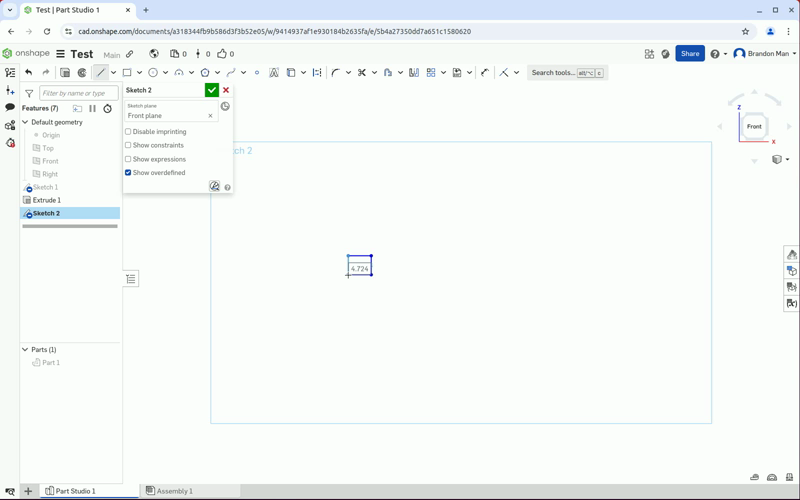
key_up(shift)
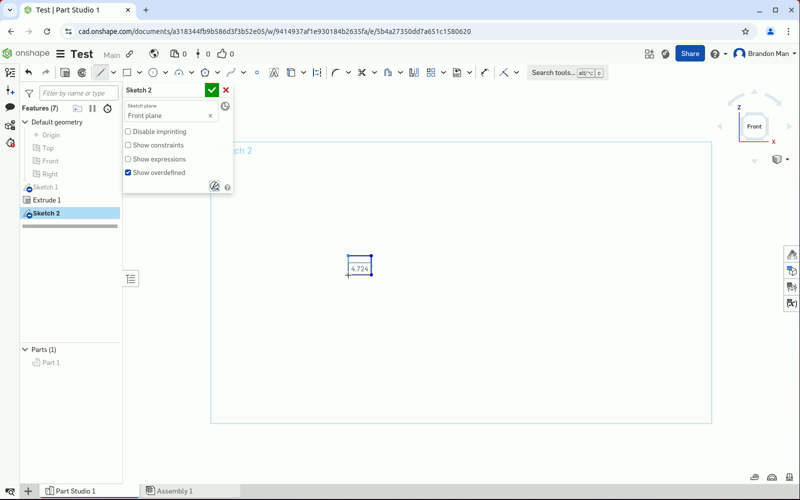
click(348, 274)
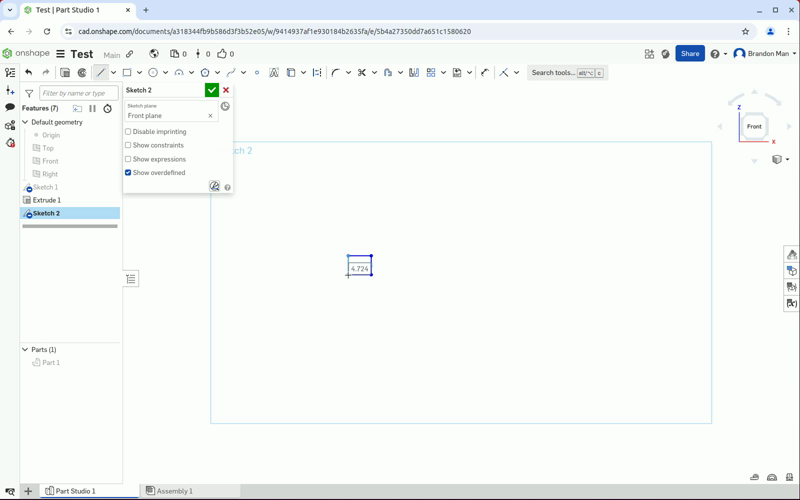
key(esc)
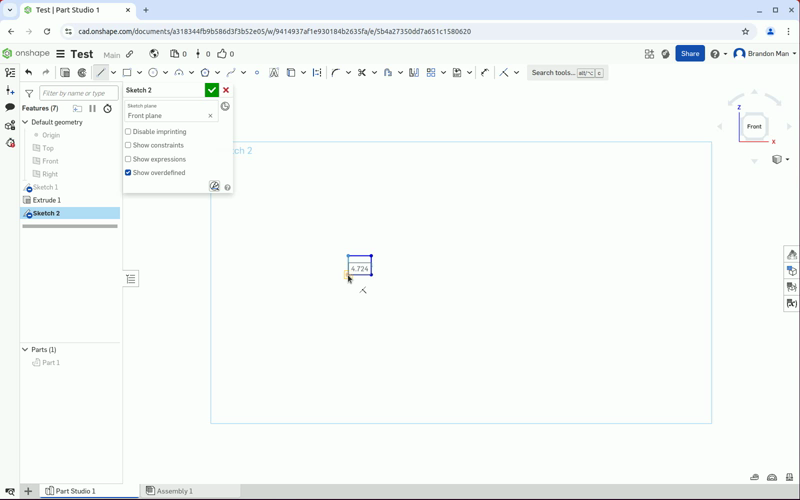
mouse_move(351, 272)
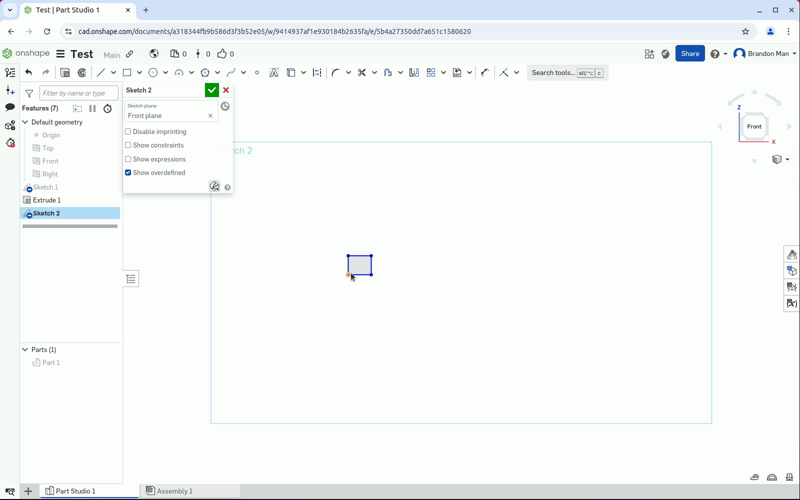
scroll(6)
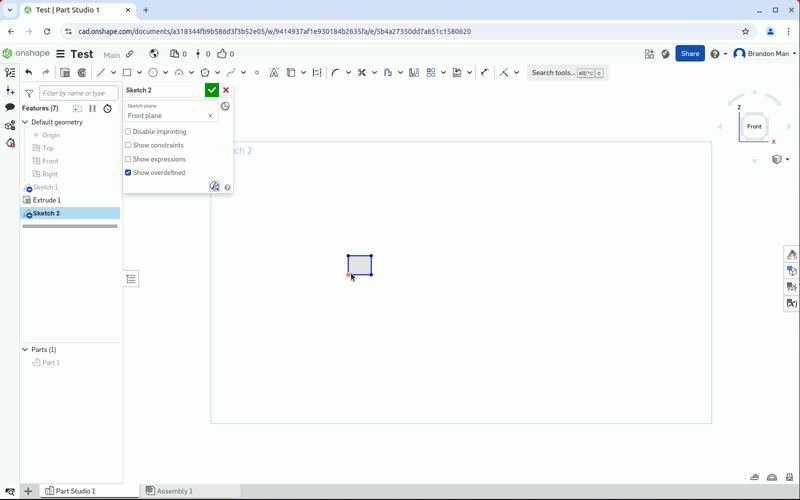
scroll(6)
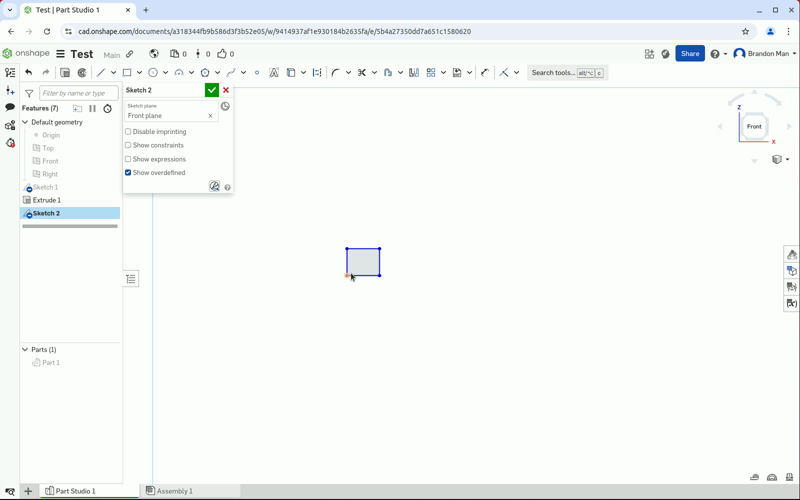
scroll(6)
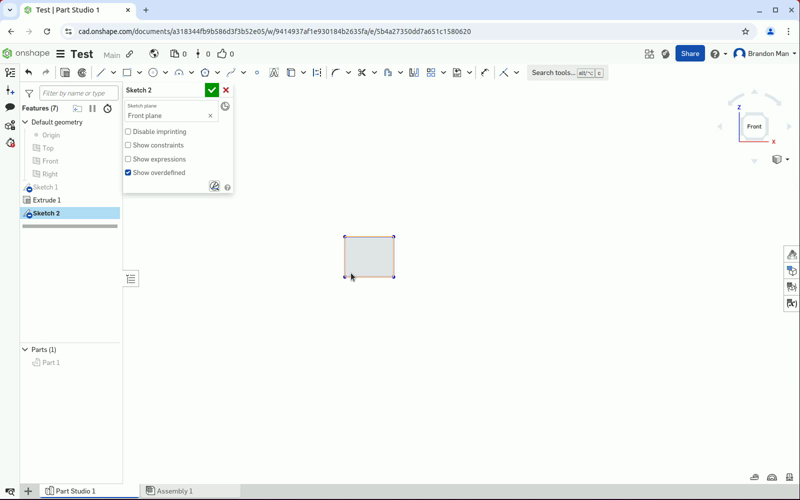
scroll(6)
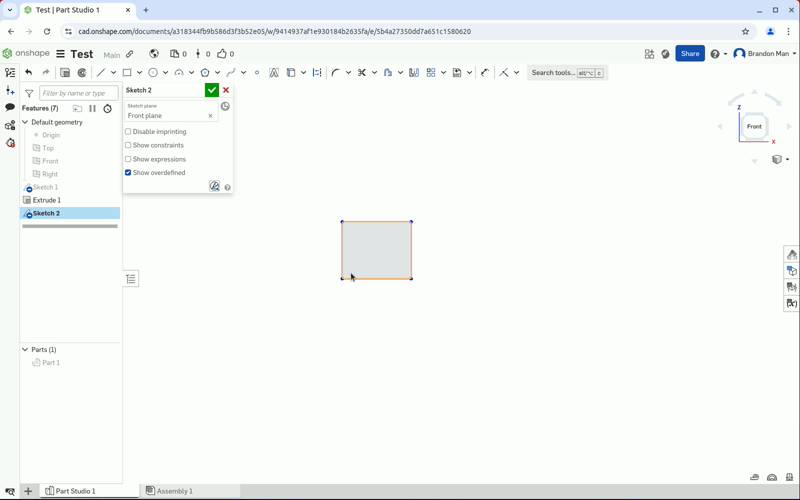
scroll(6)
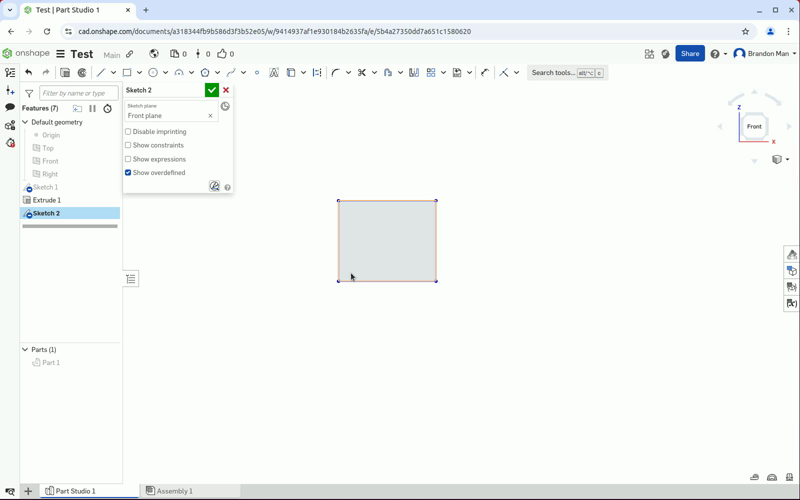
scroll(6)
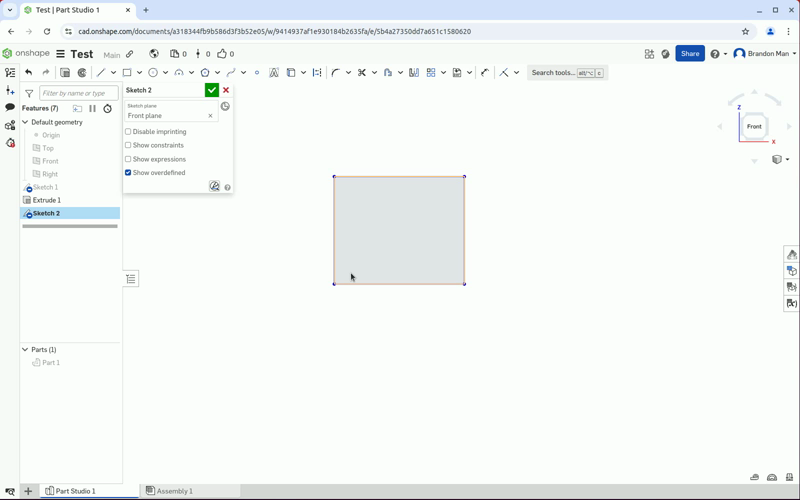
scroll(6)
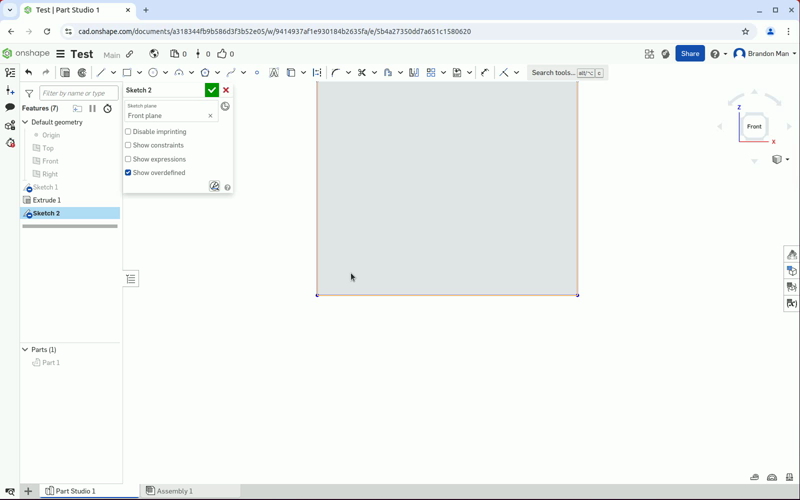
click(351, 272)
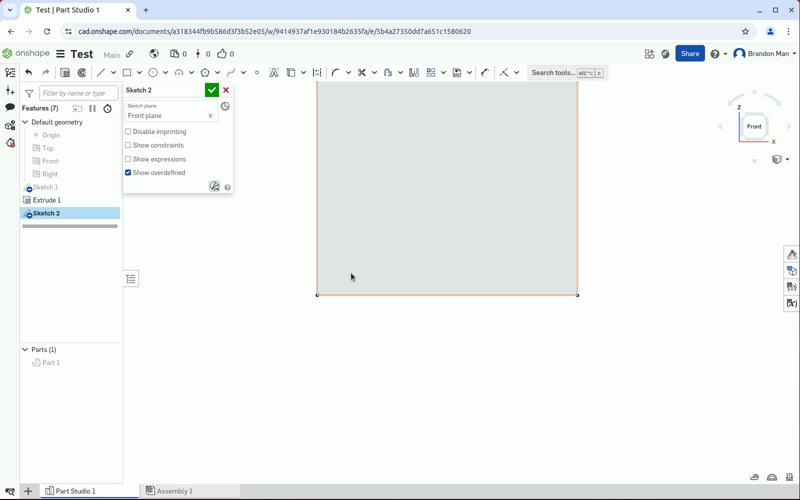
scroll(-6)
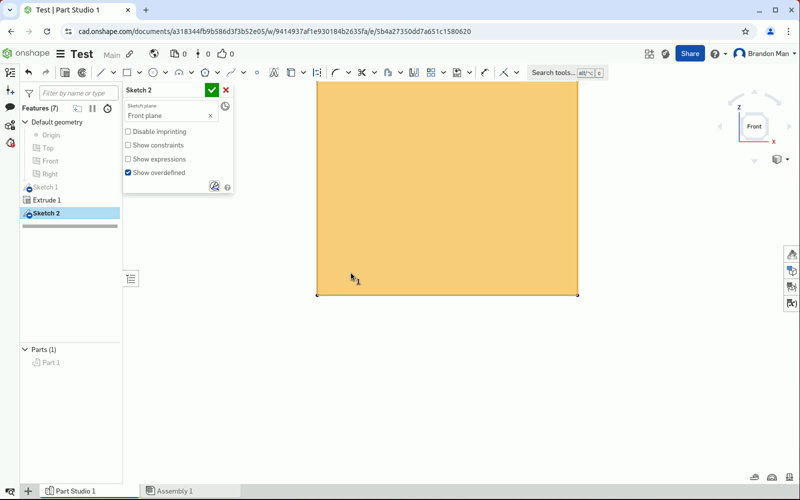
scroll(-6)
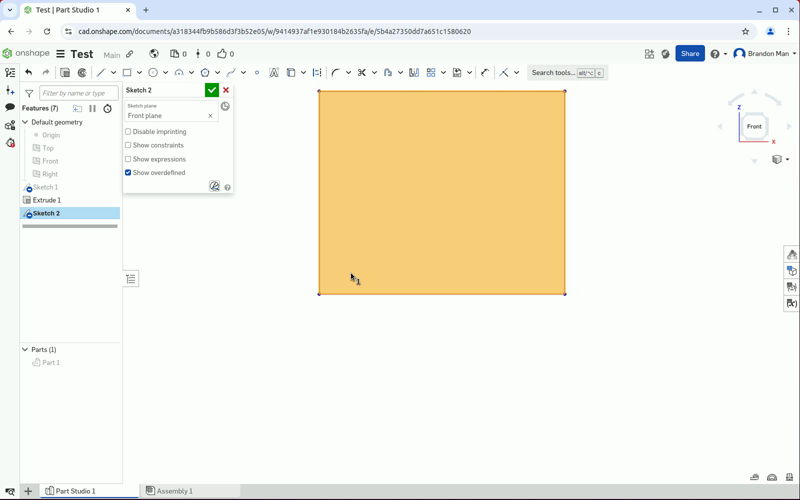
scroll(-6)
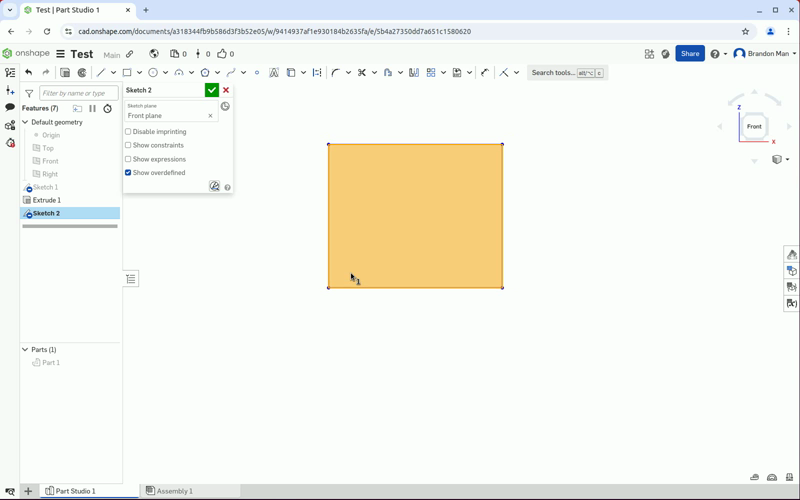
scroll(-6)
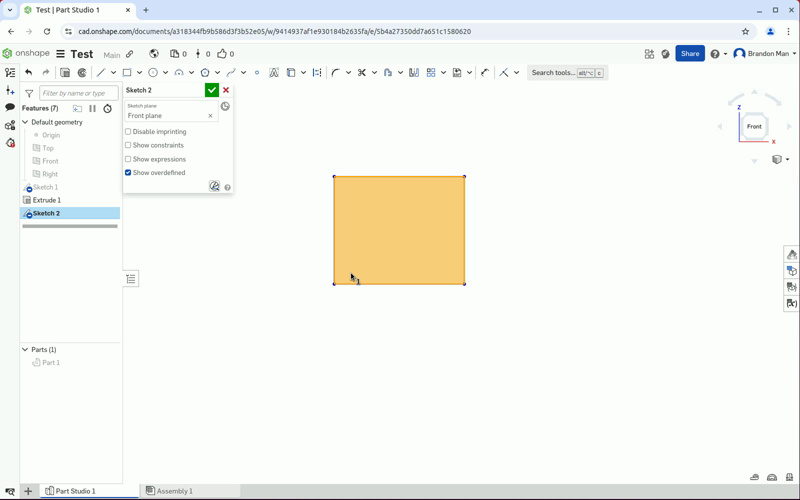
scroll(-6)
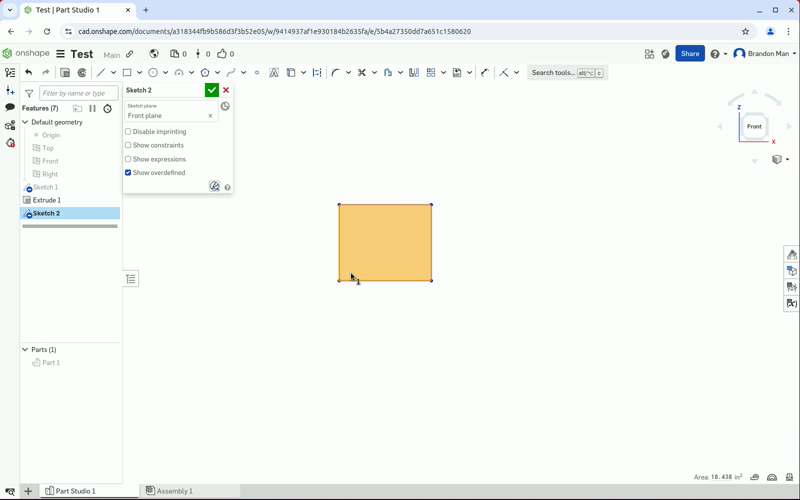
scroll(-6)
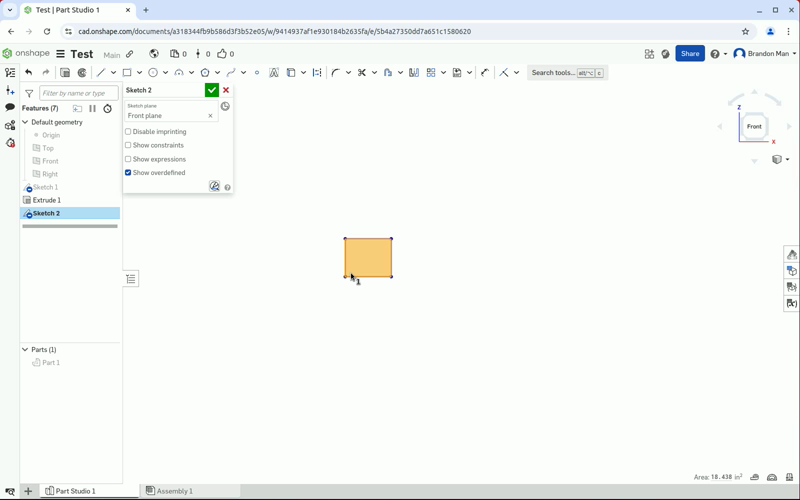
scroll(-6)
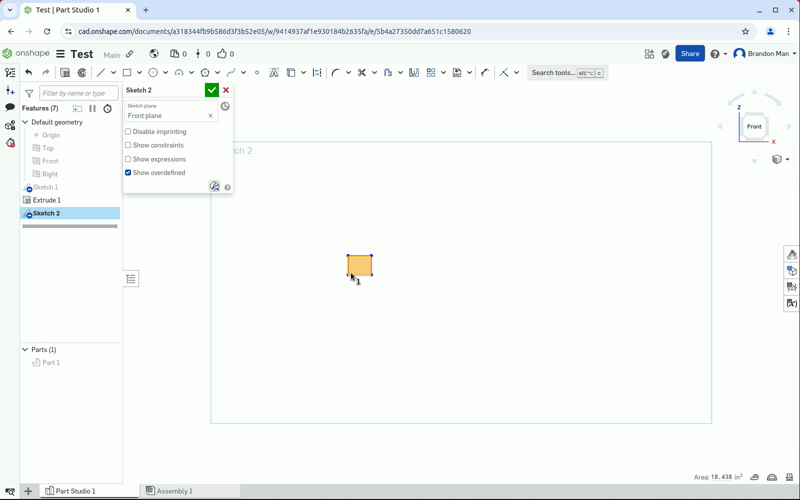
mouse_move(73, 352)
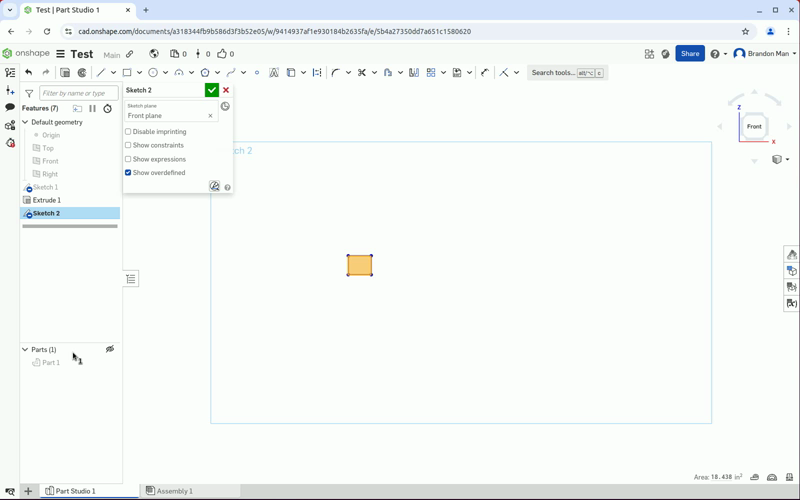
key(shift+y)
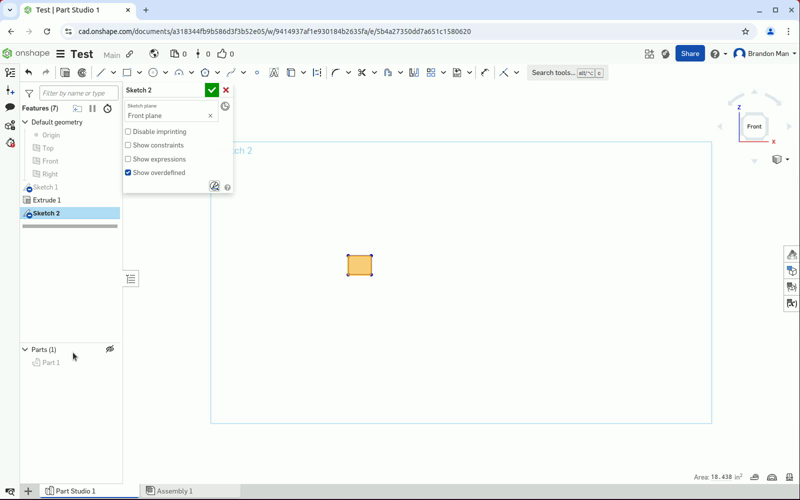
key(shift+e)
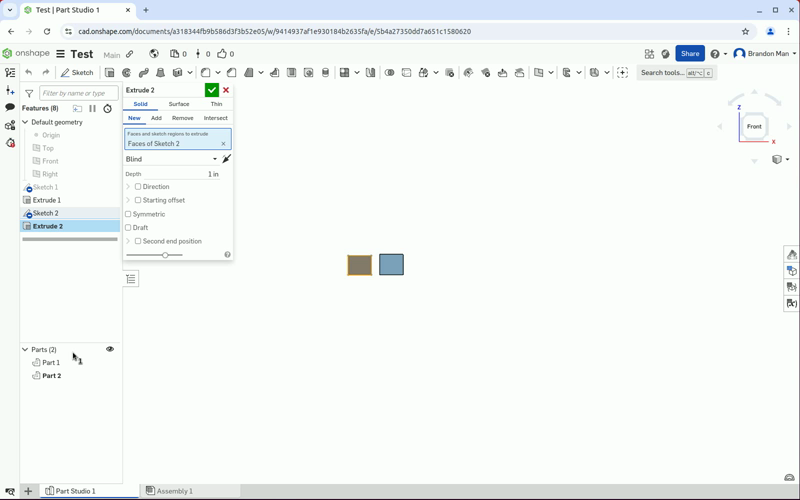
mouse_move(143, 106)
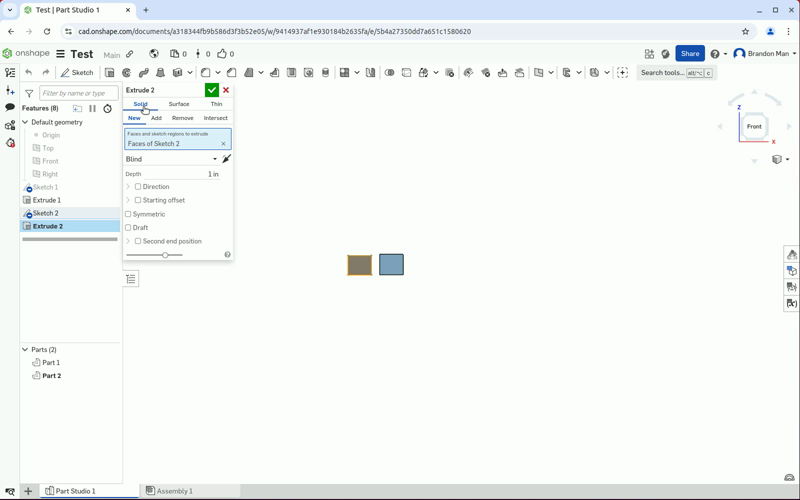
click(143, 106)
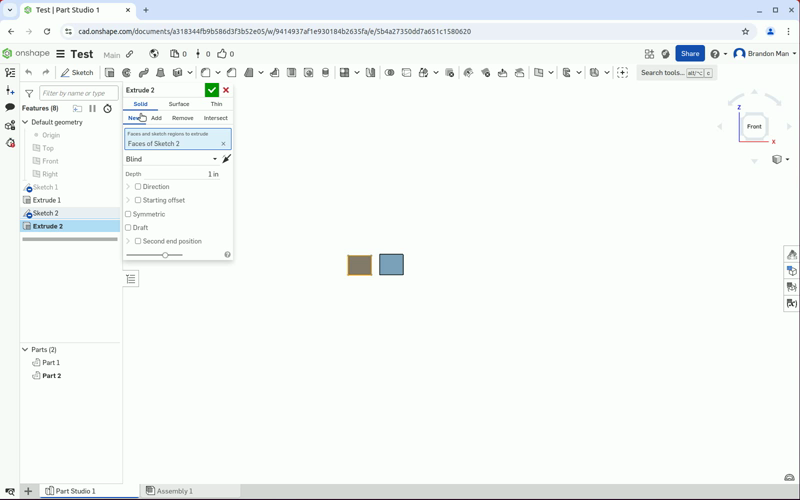
mouse_move(137, 120)
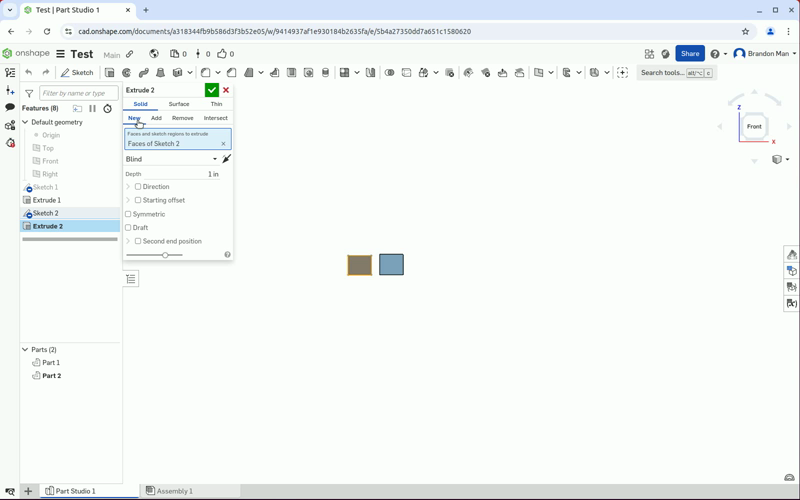
click(137, 120)
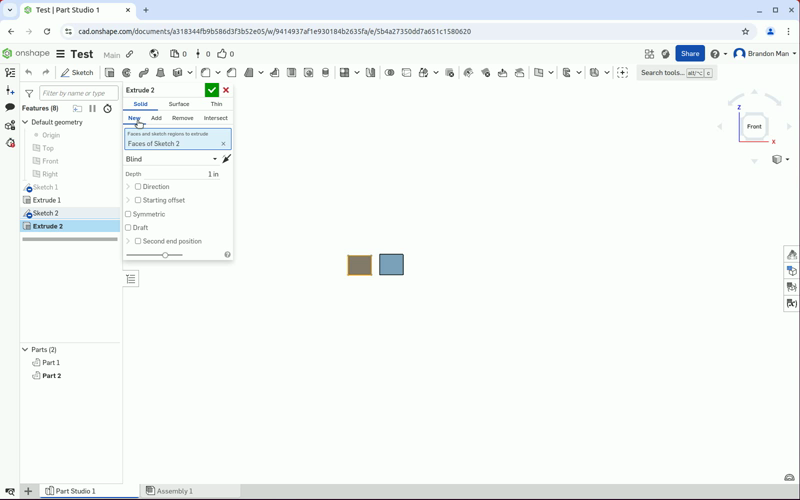
key(tab, 4)
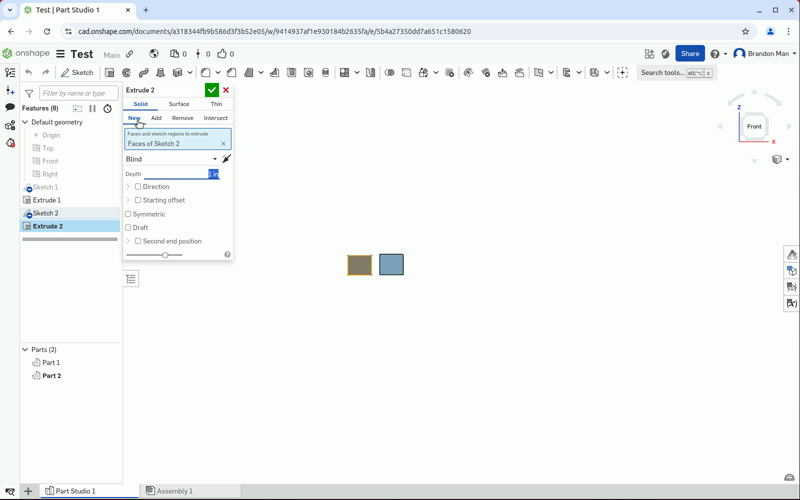
text(5.055)
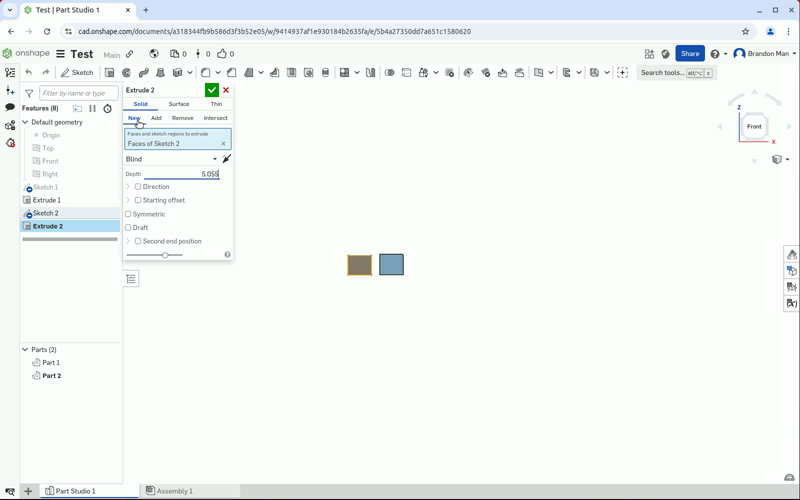
key(enter)
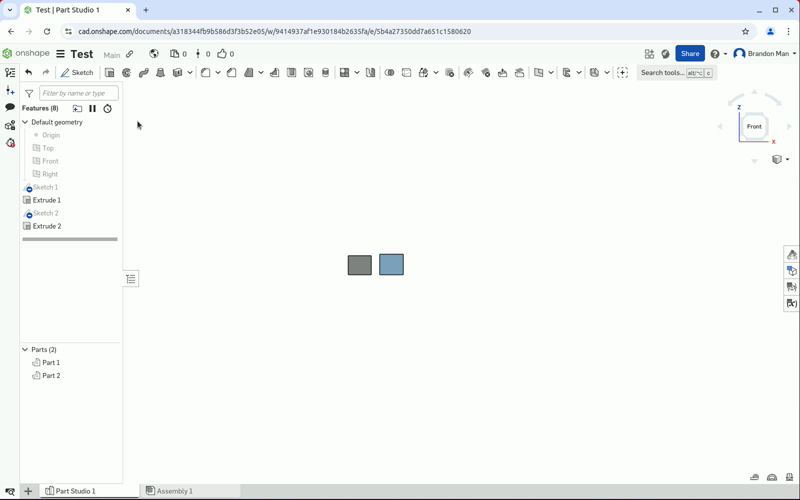
key(shift+h)
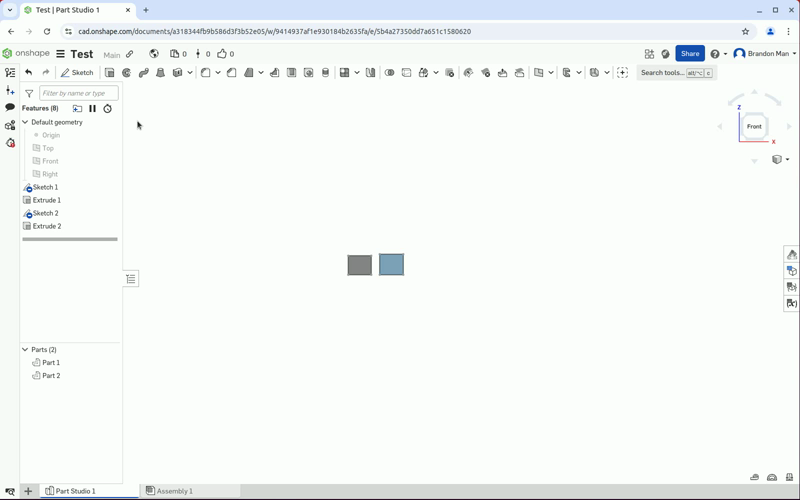
key(shift+h)
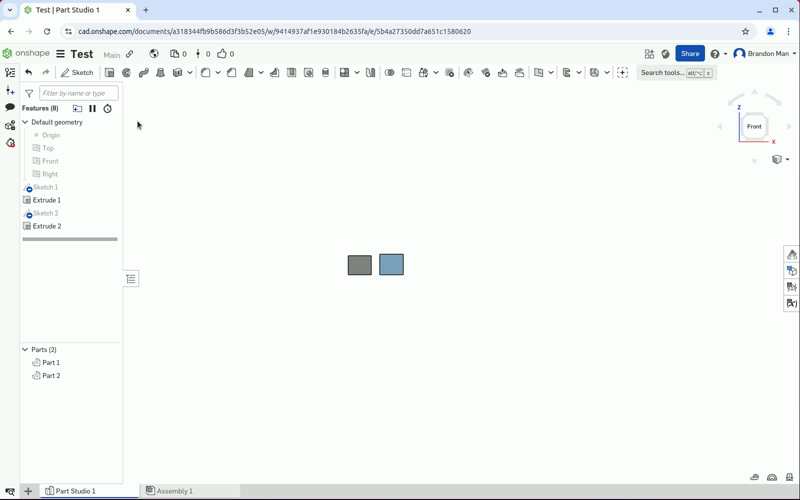
mouse_move(73, 189)
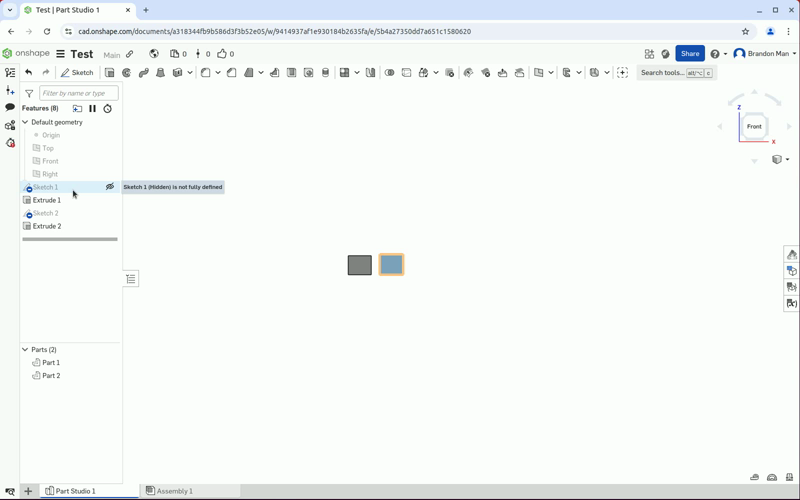
click(73, 189)
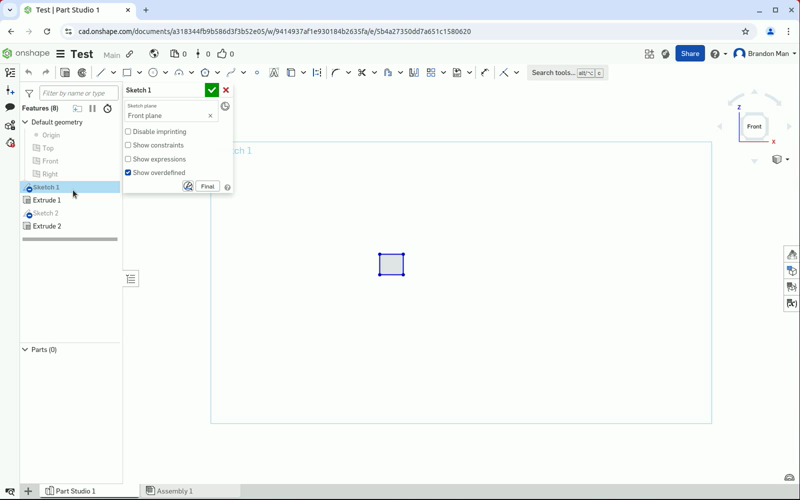
mouse_move(229, 92)
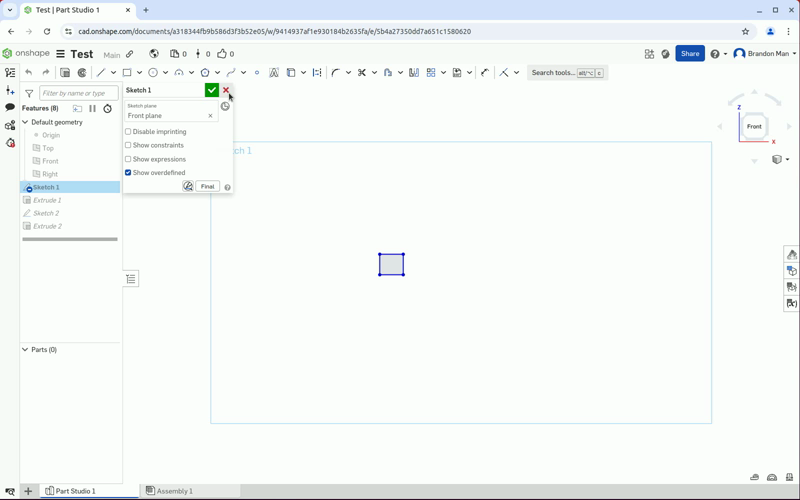
click(229, 92)
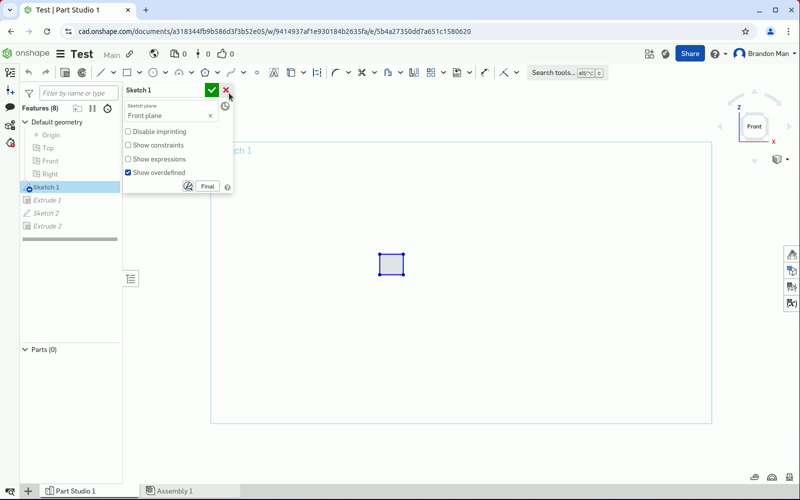
key(shift+s)
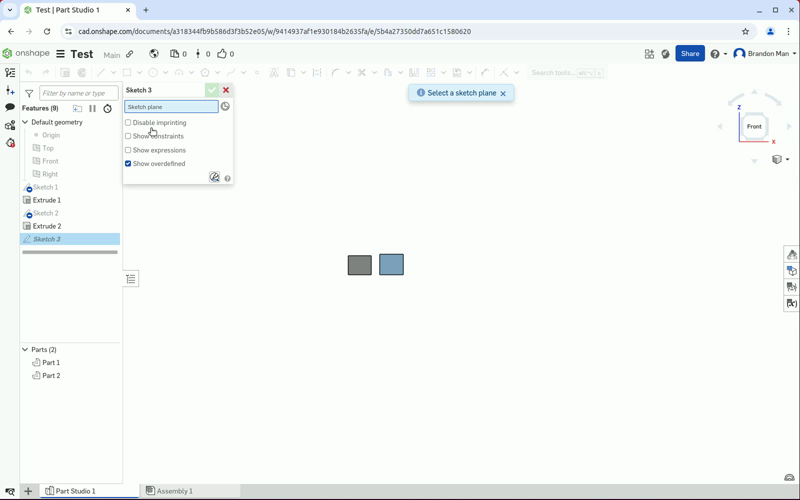
mouse_move(73, 163)
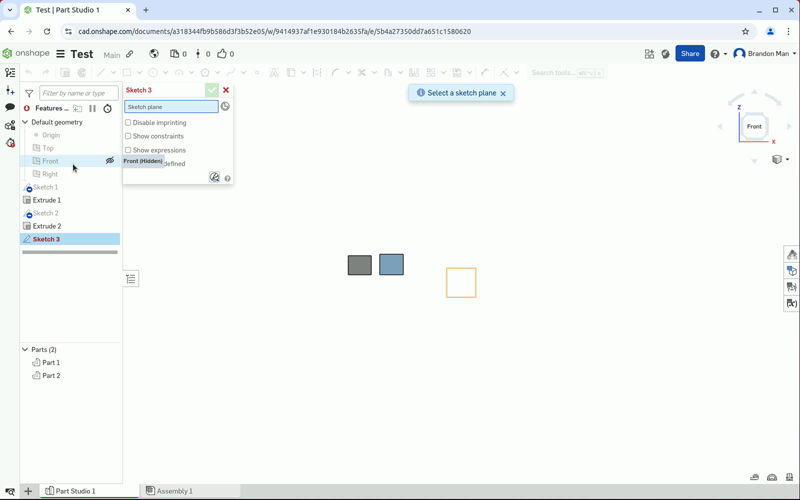
click(73, 163)
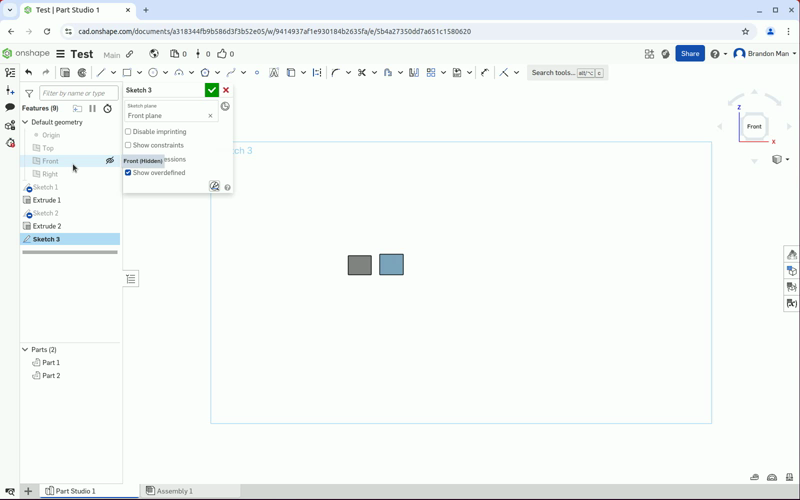
mouse_move(73, 352)
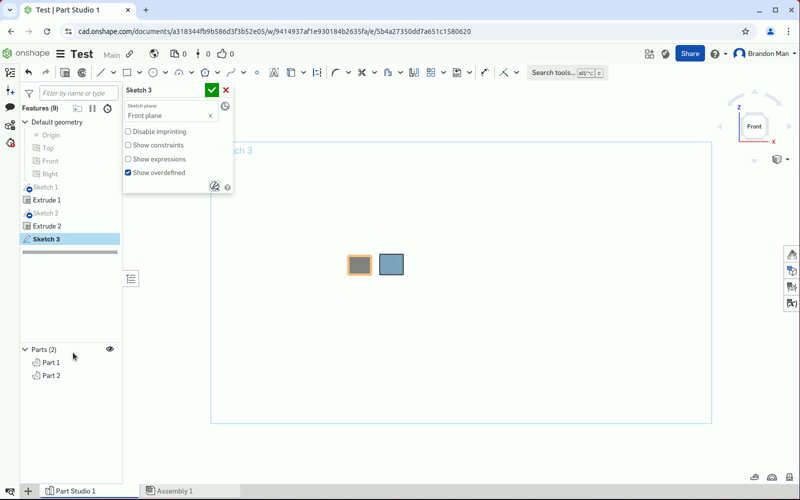
key(y)
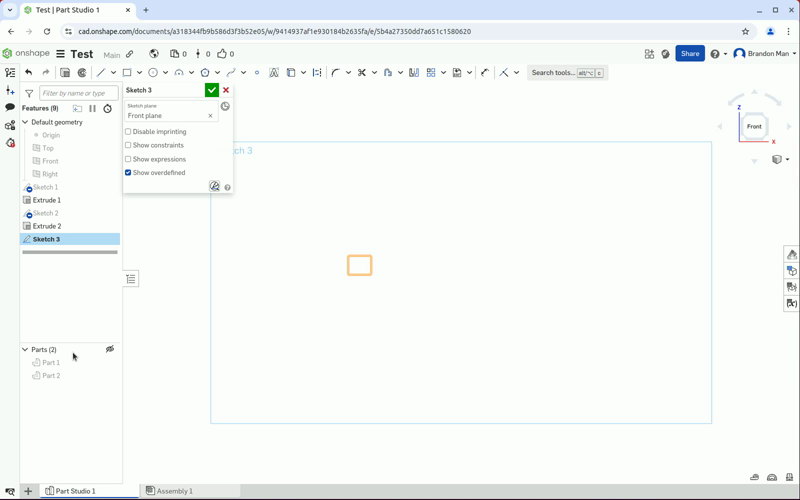
key(l)
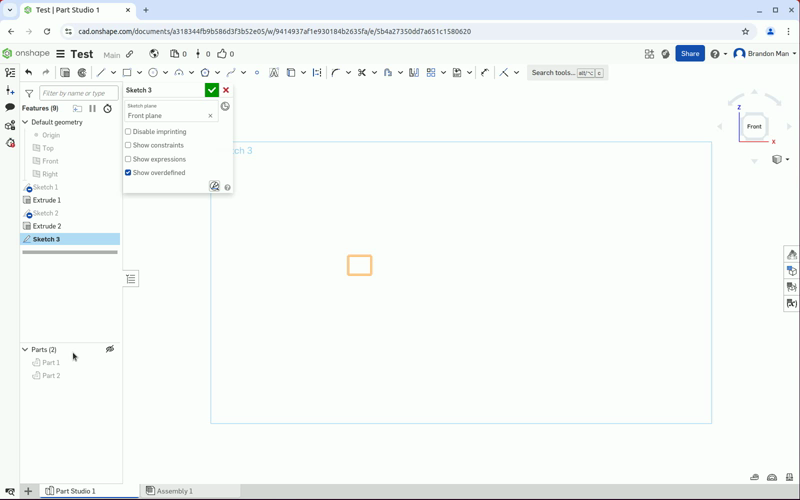
key_down(shift)
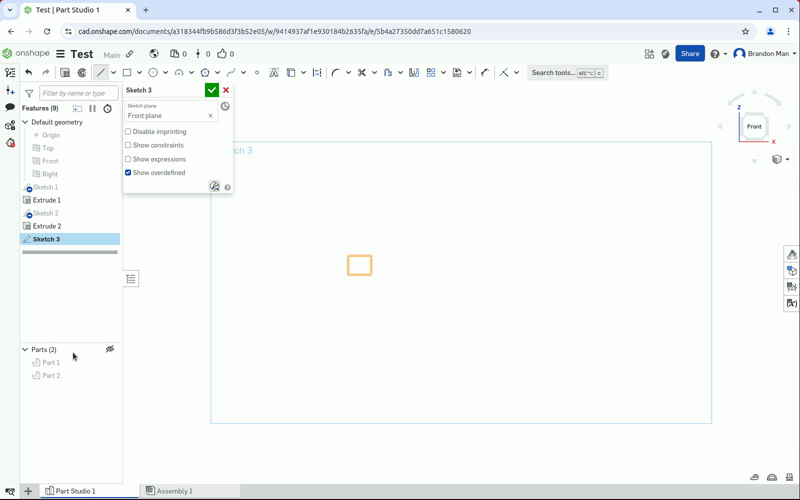
mouse_move(348, 274)
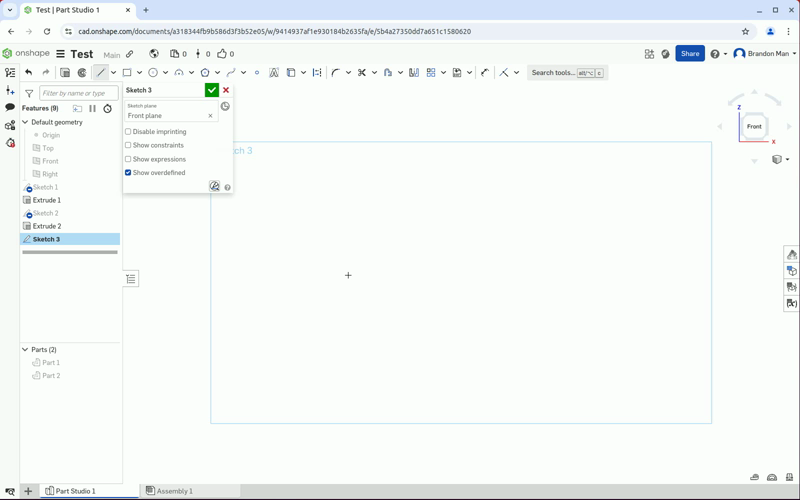
click(348, 274)
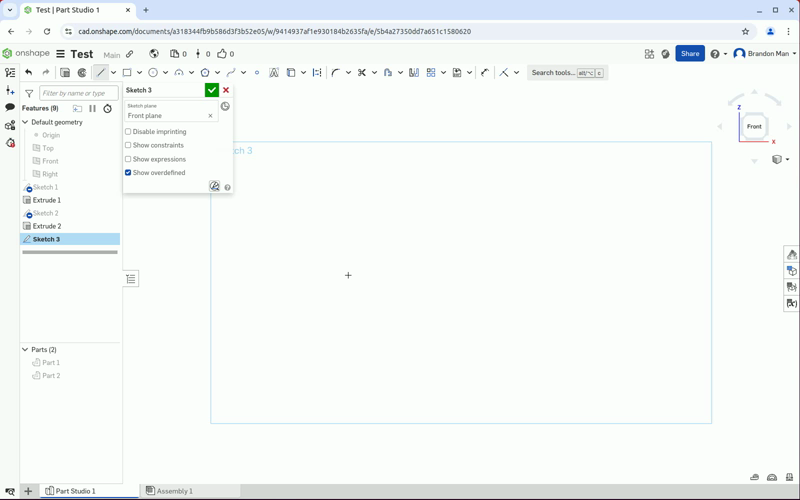
key_up(shift)
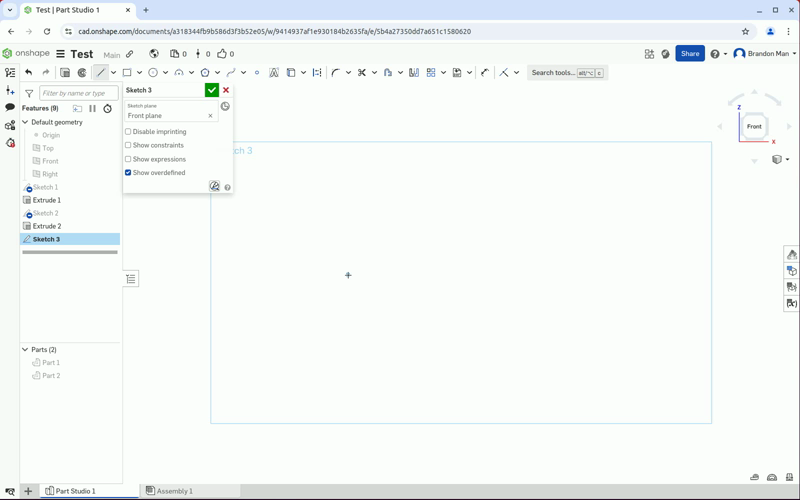
key_down(shift)
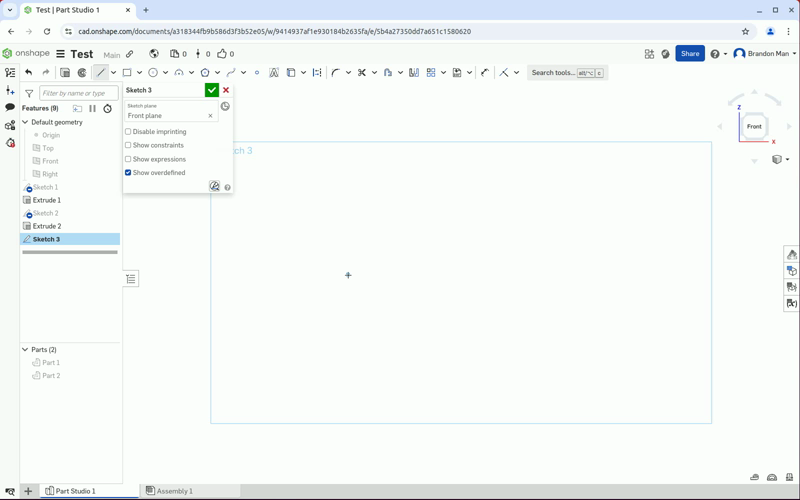
mouse_move(378, 274)
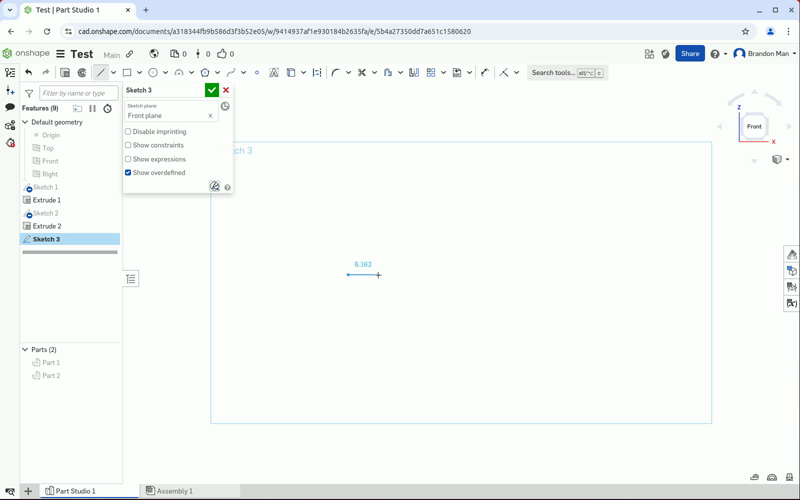
mouse_move(371, 274)
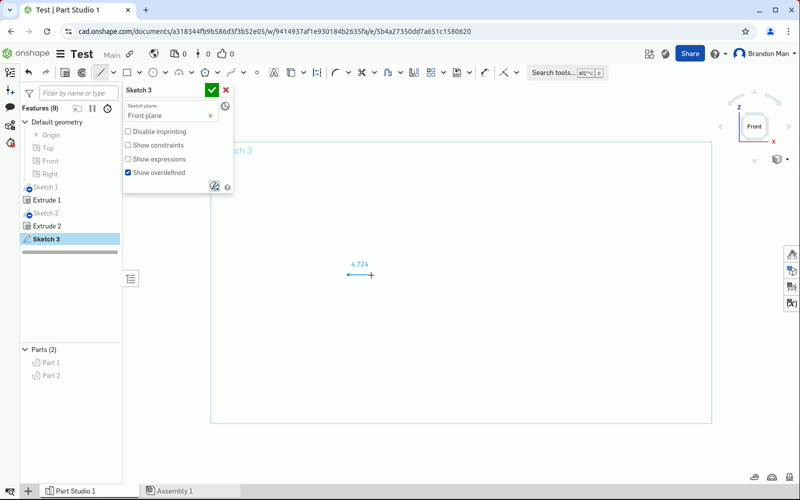
click(371, 274)
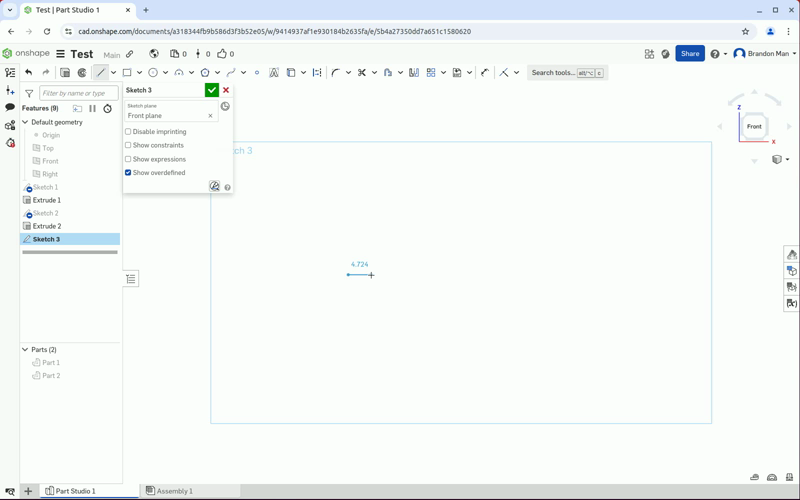
key_up(shift)
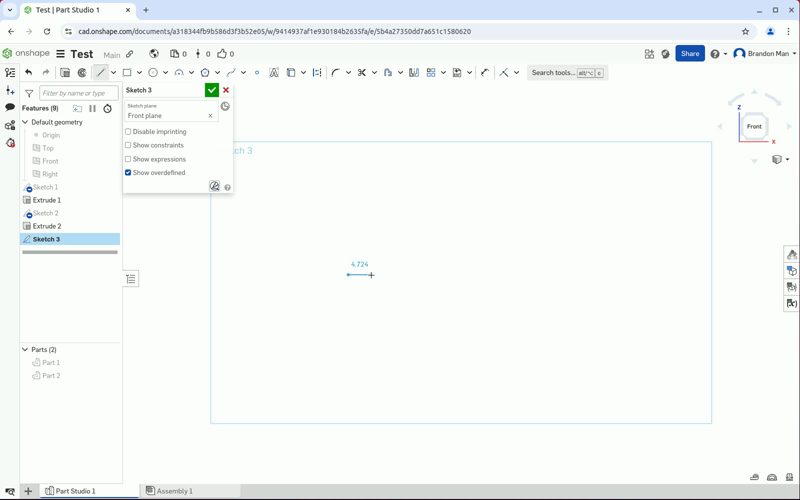
key_down(shift)
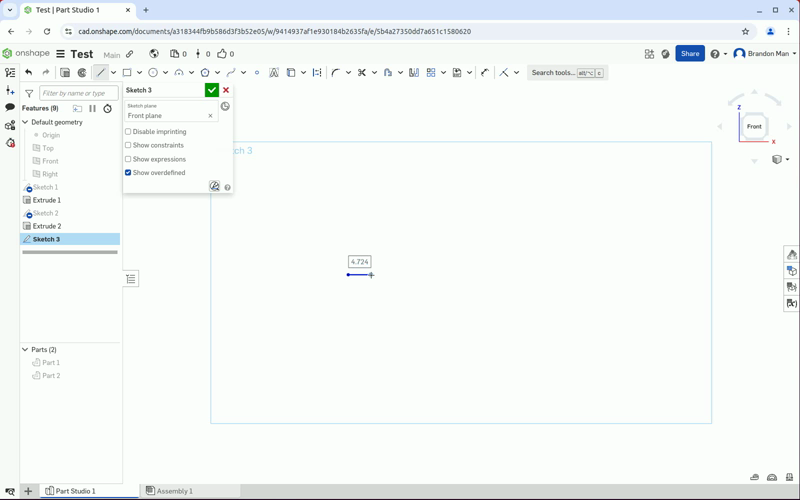
mouse_move(401, 274)
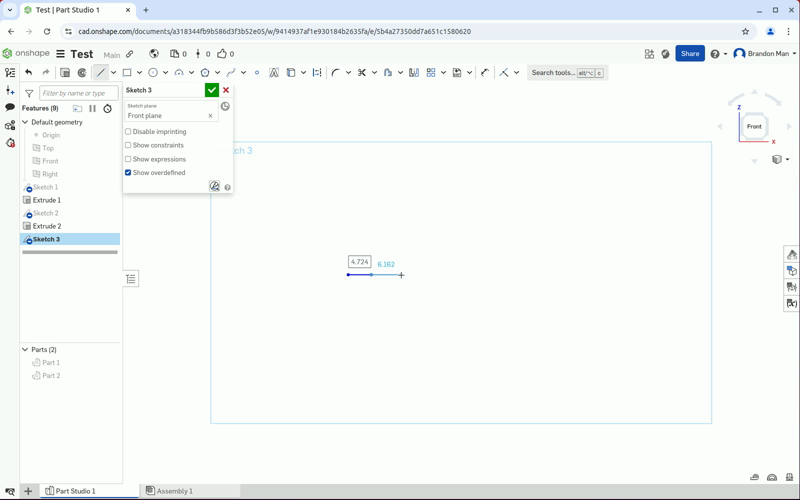
mouse_move(371, 255)
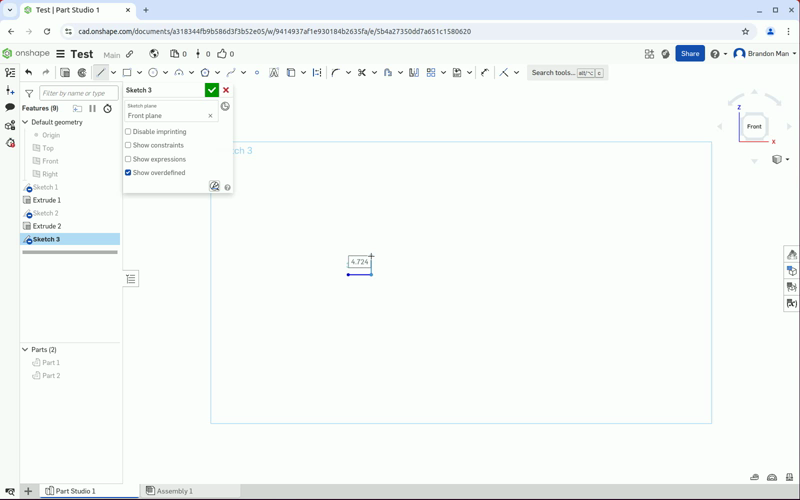
click(371, 255)
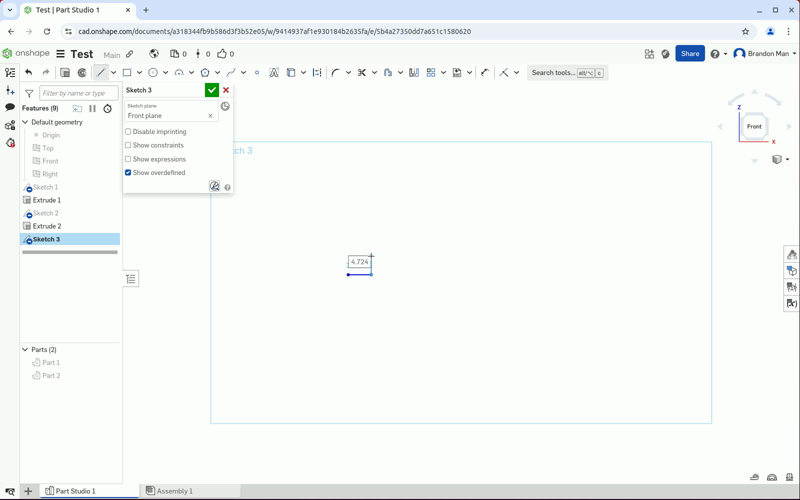
key_up(shift)
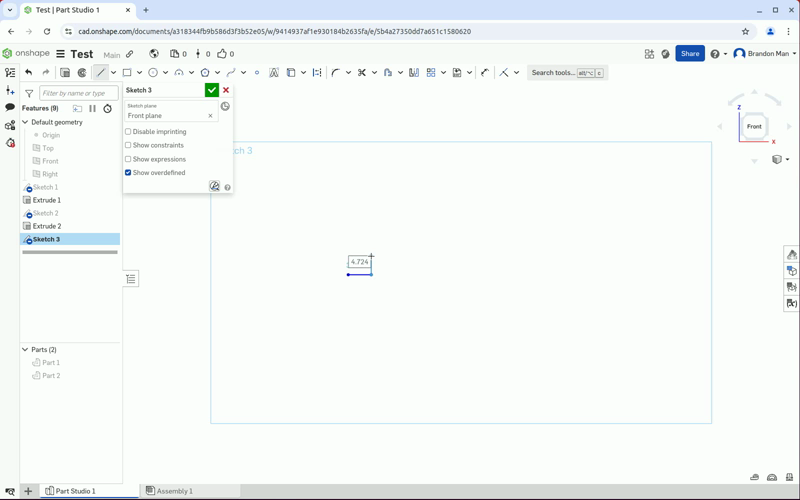
key_down(shift)
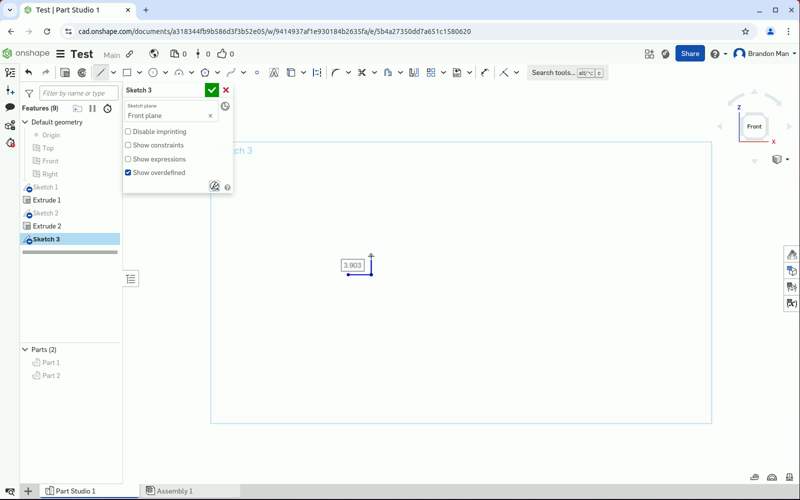
mouse_move(401, 255)
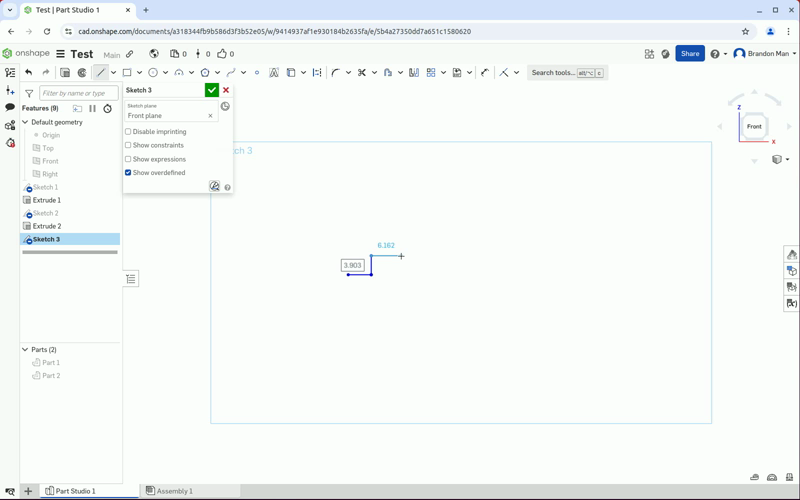
mouse_move(348, 255)
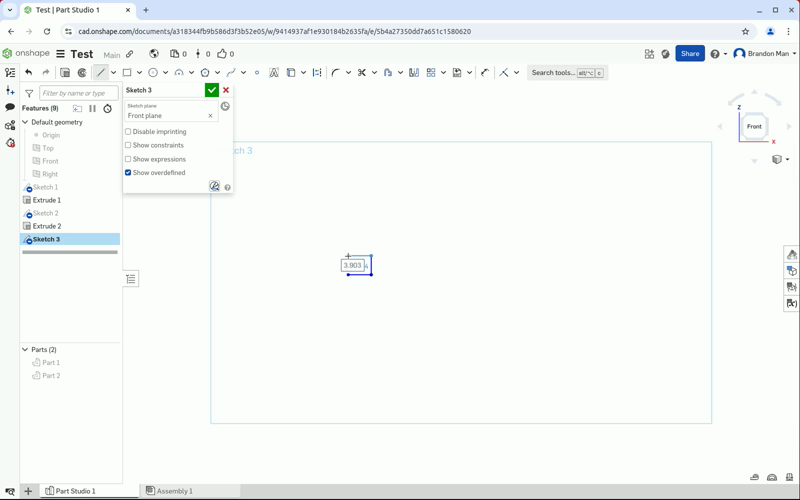
click(348, 255)
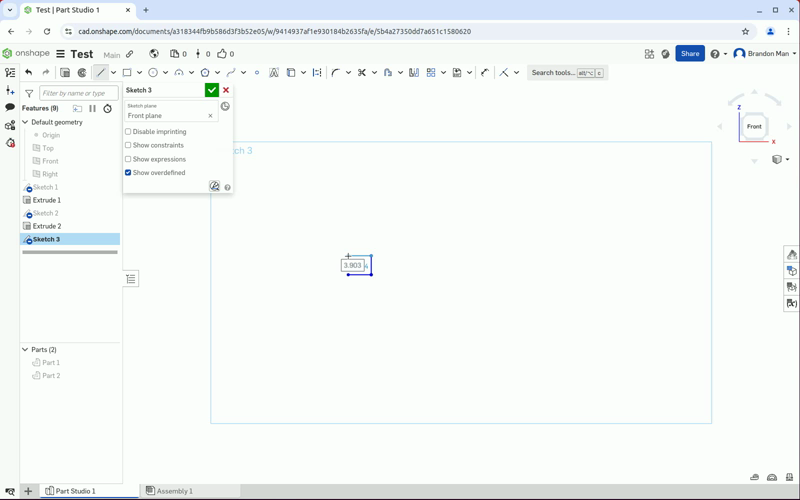
key_up(shift)
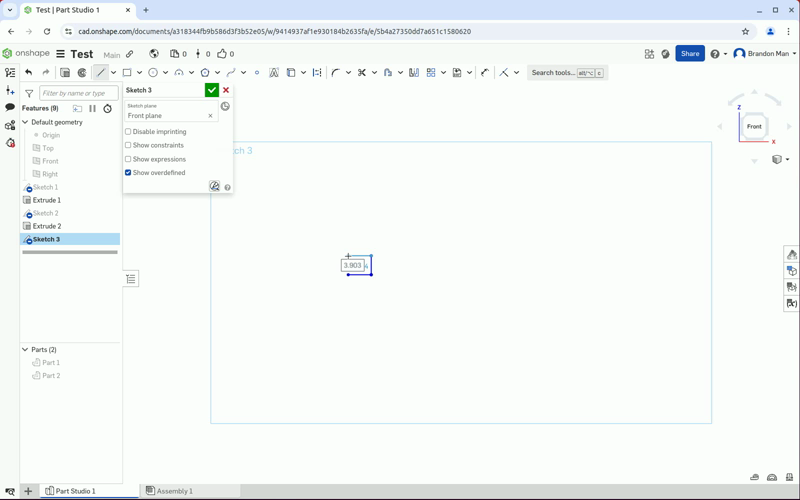
mouse_move(378, 255)
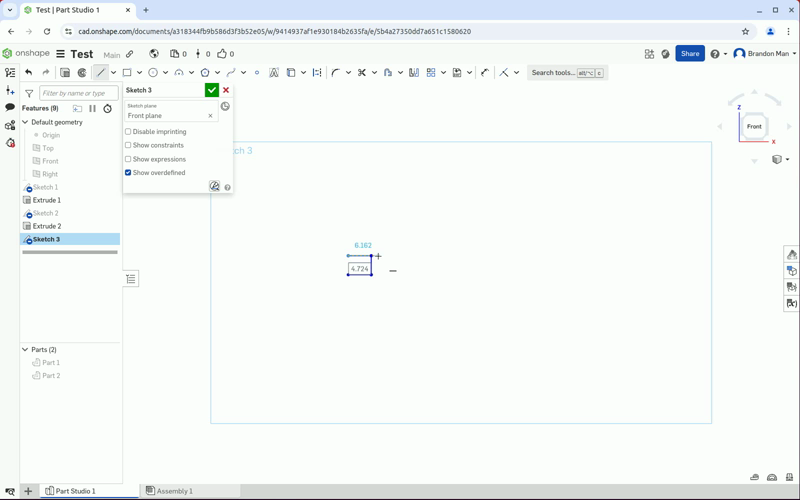
key_down(shift)
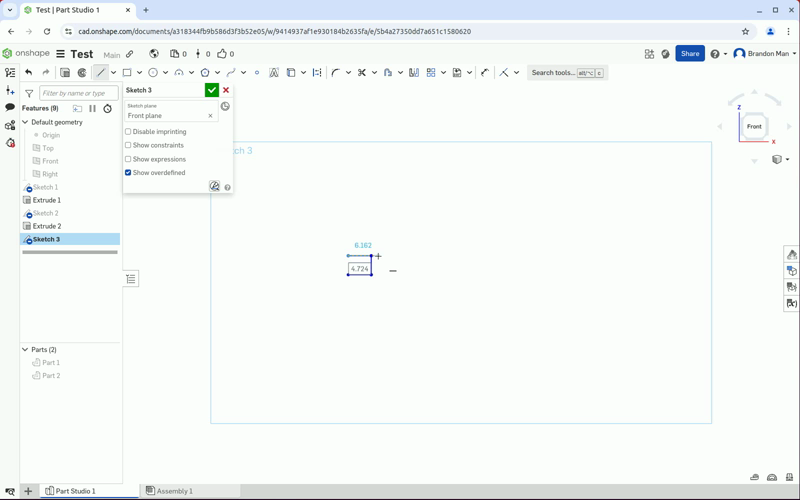
mouse_move(348, 274)
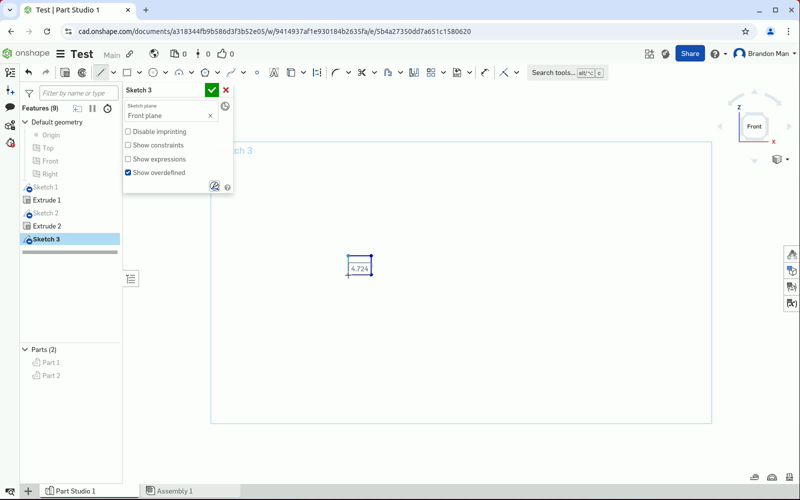
key_up(shift)
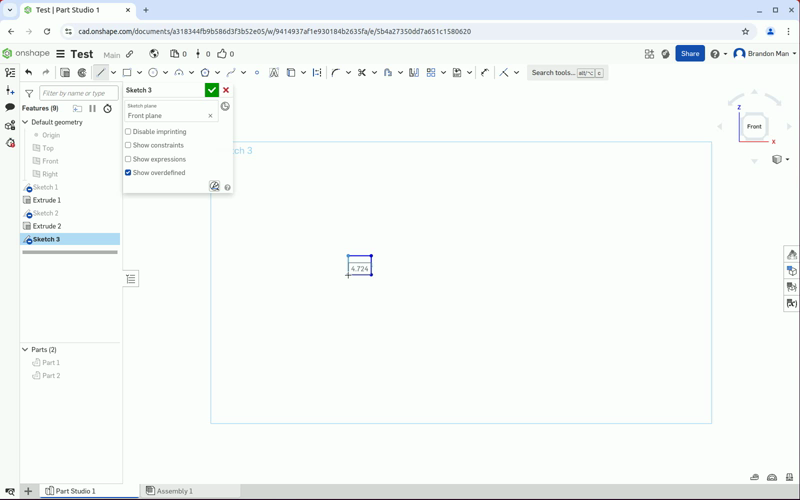
click(348, 274)
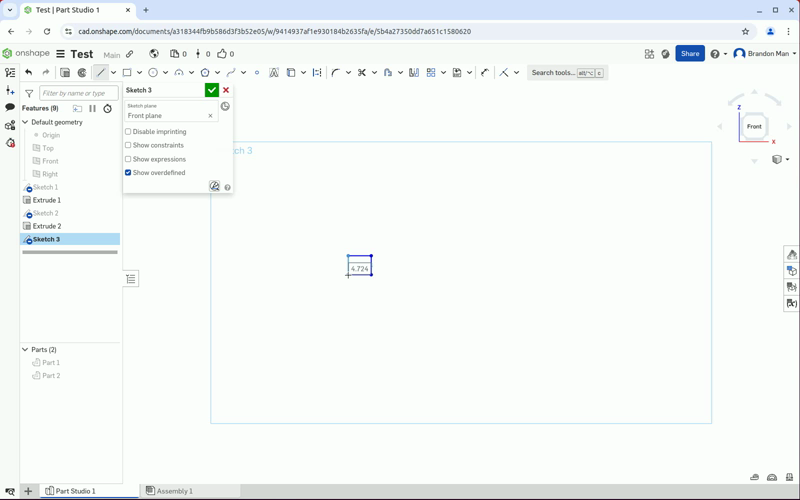
key(esc)
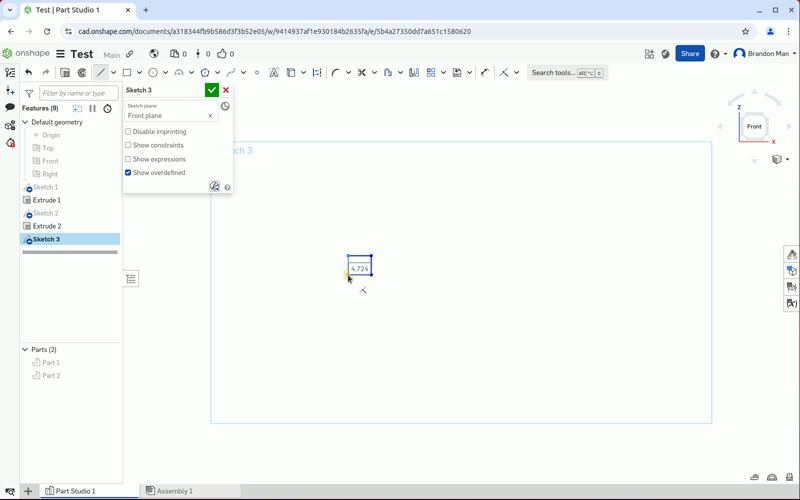
mouse_move(365, 265)
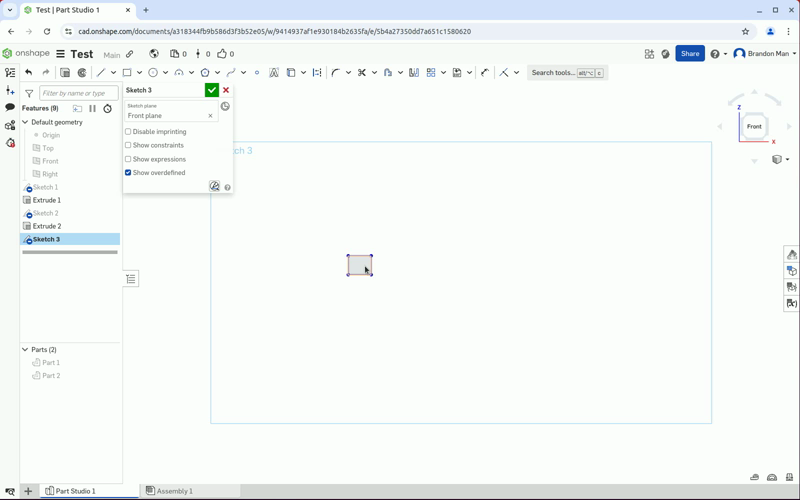
scroll(6)
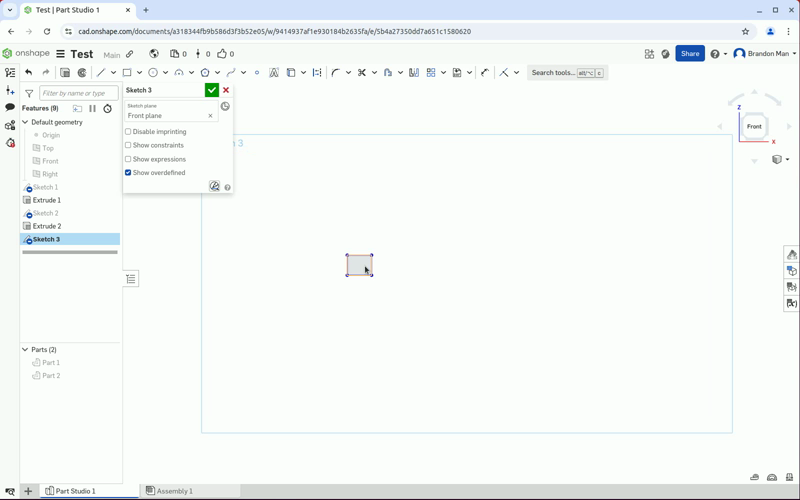
scroll(6)
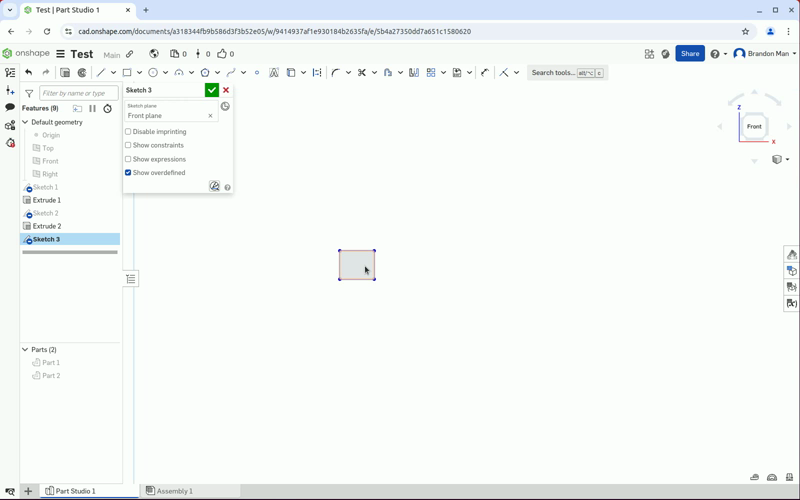
scroll(6)
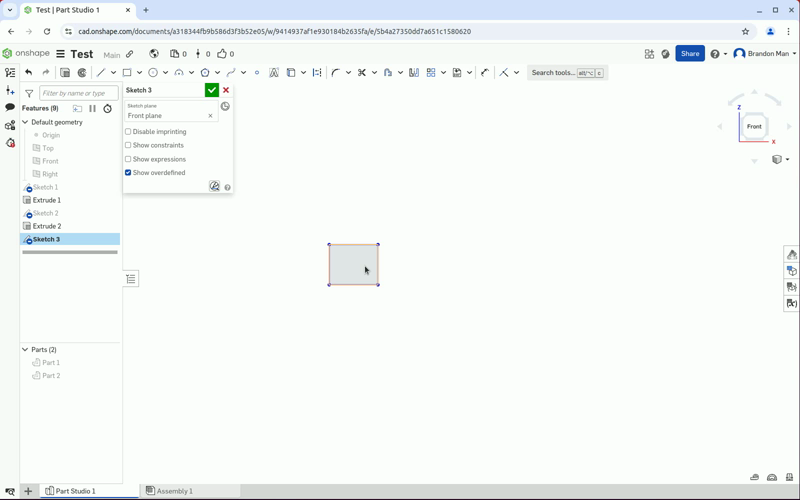
scroll(6)
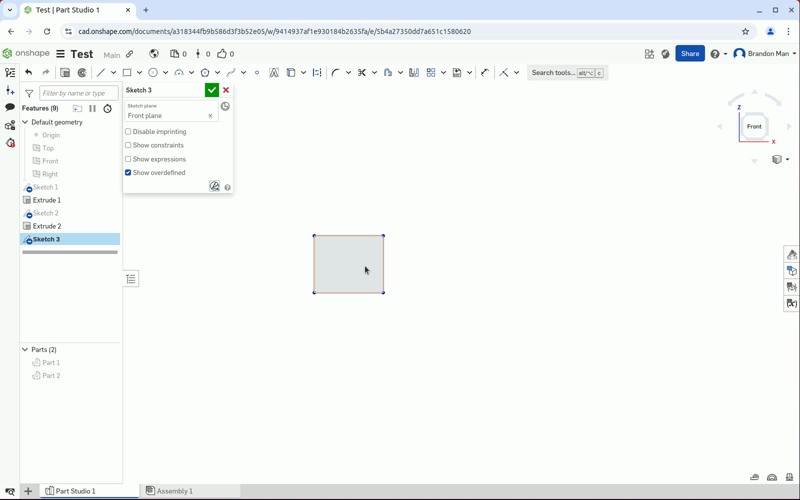
scroll(6)
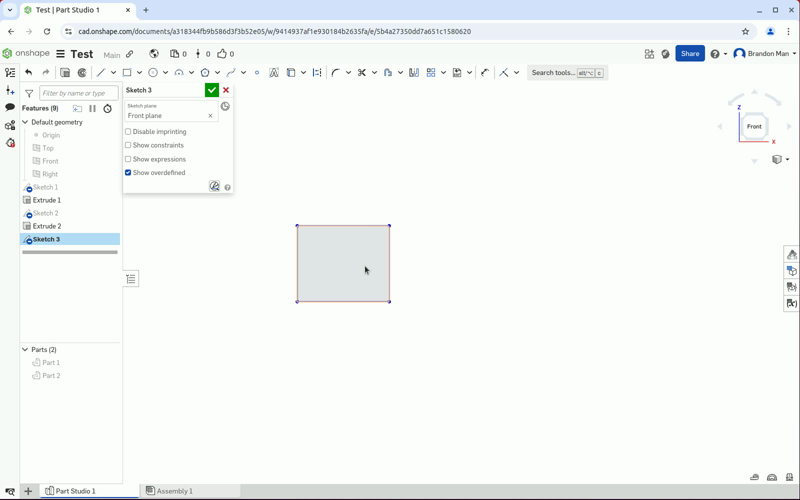
scroll(6)
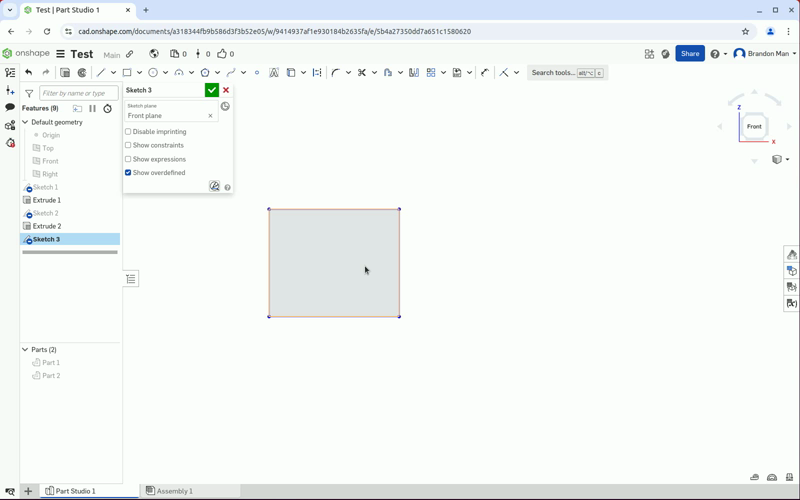
scroll(6)
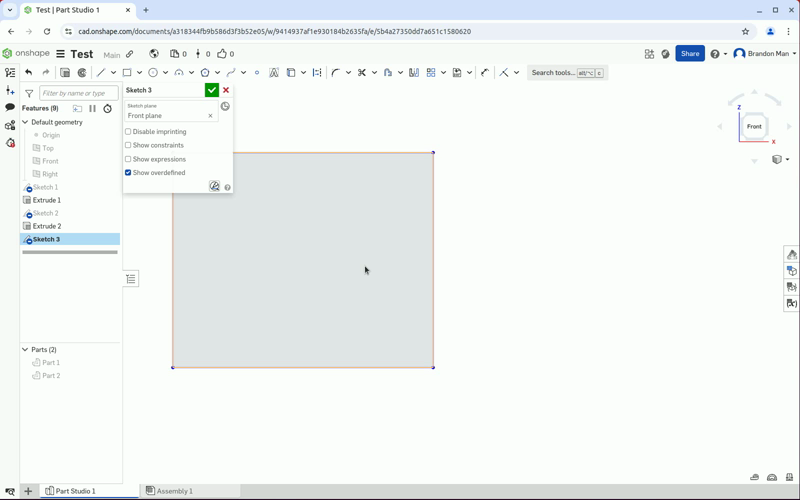
click(365, 265)
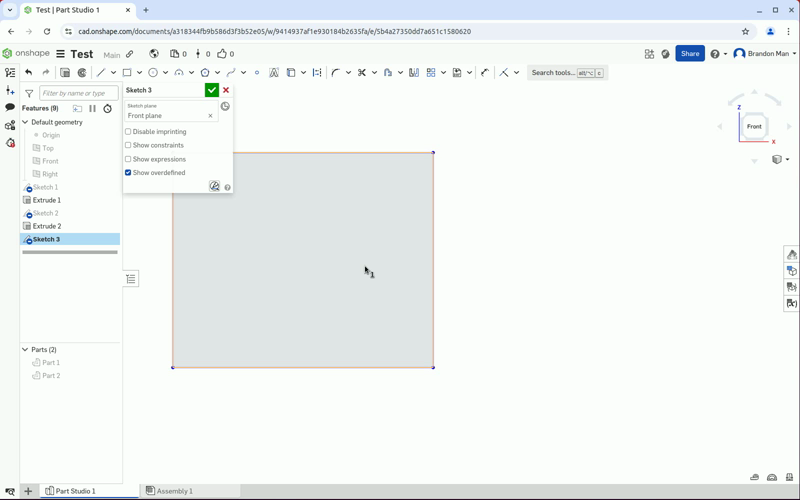
scroll(-6)
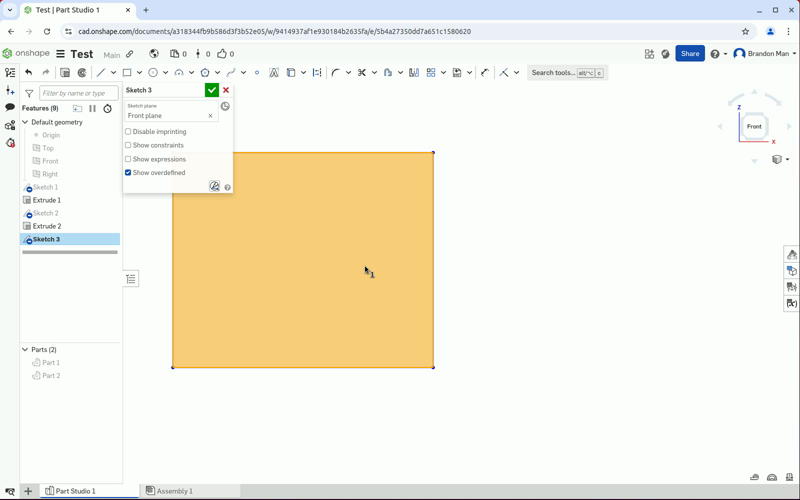
scroll(-6)
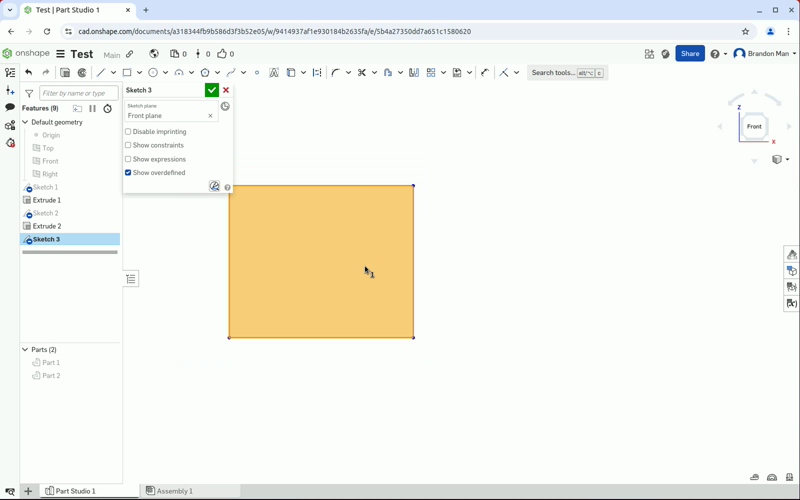
scroll(-6)
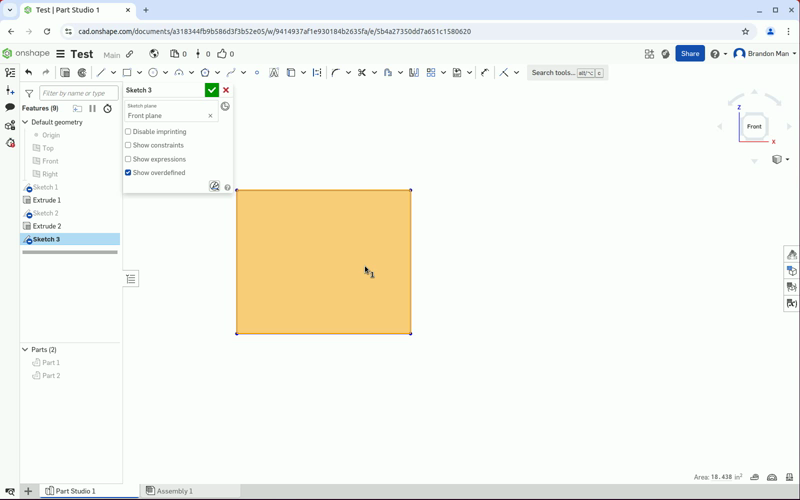
scroll(-6)
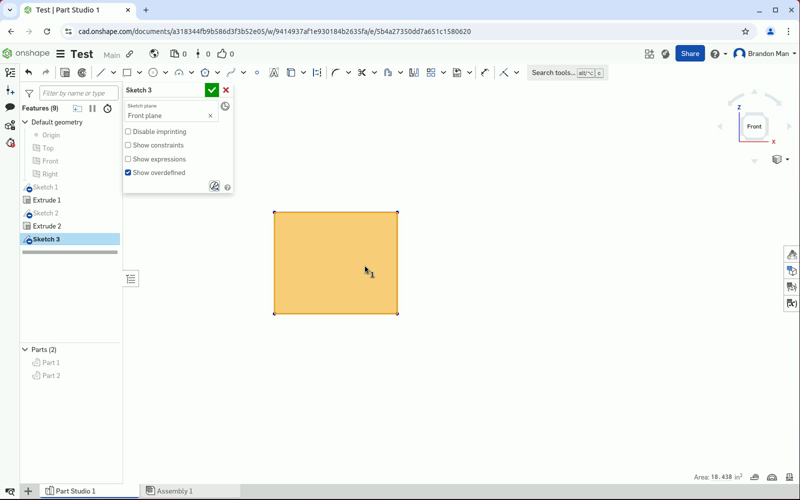
scroll(-6)
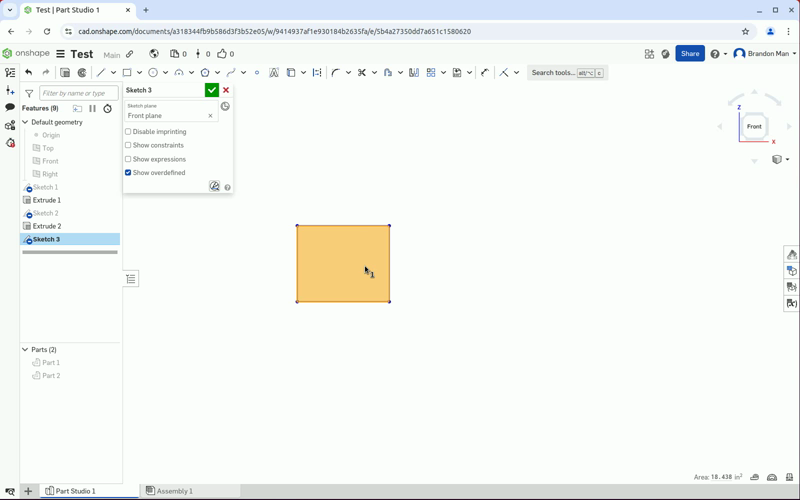
scroll(-6)
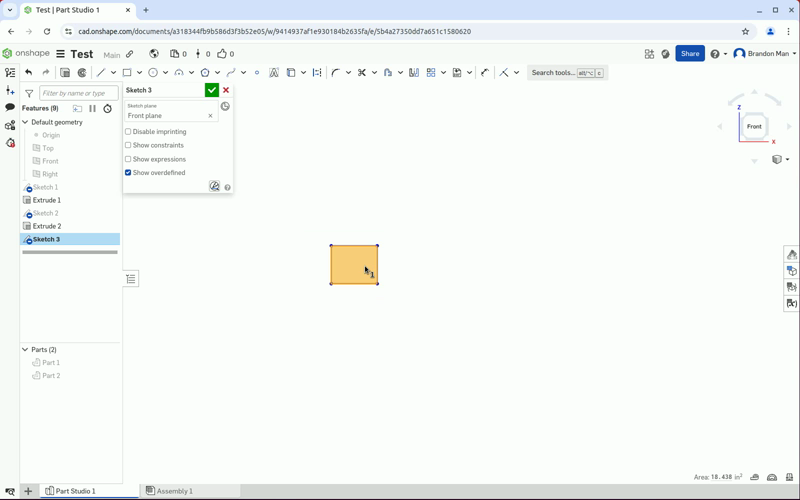
scroll(-6)
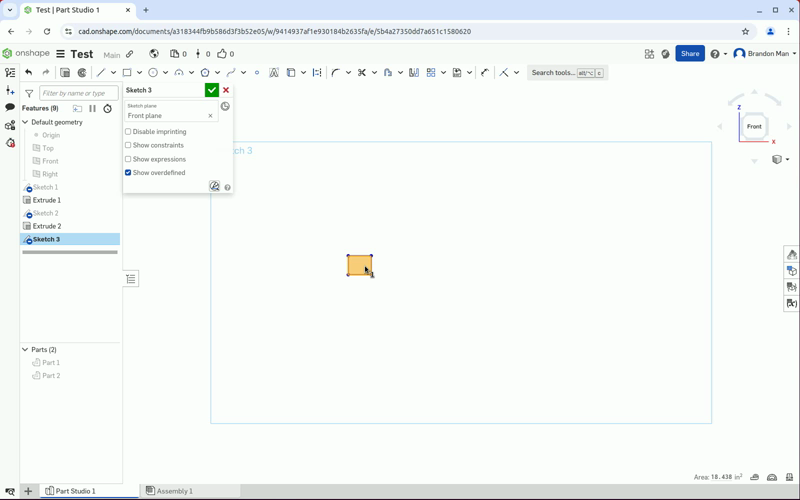
mouse_move(73, 352)
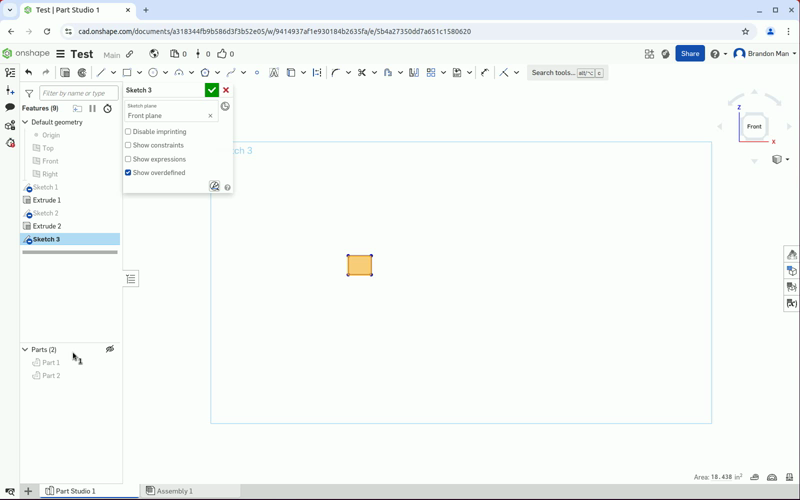
key(shift+y)
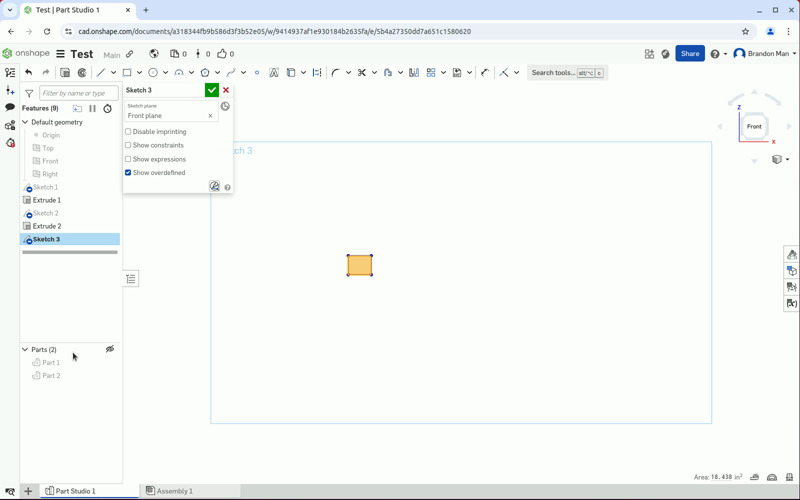
key(shift+e)
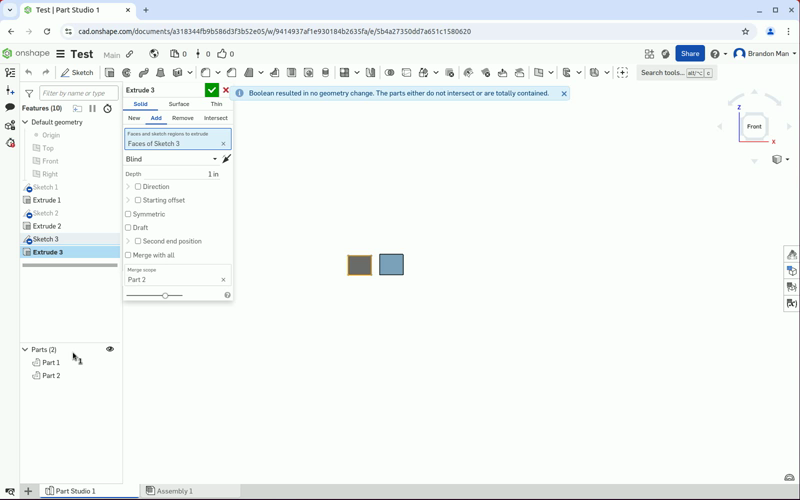
mouse_move(143, 106)
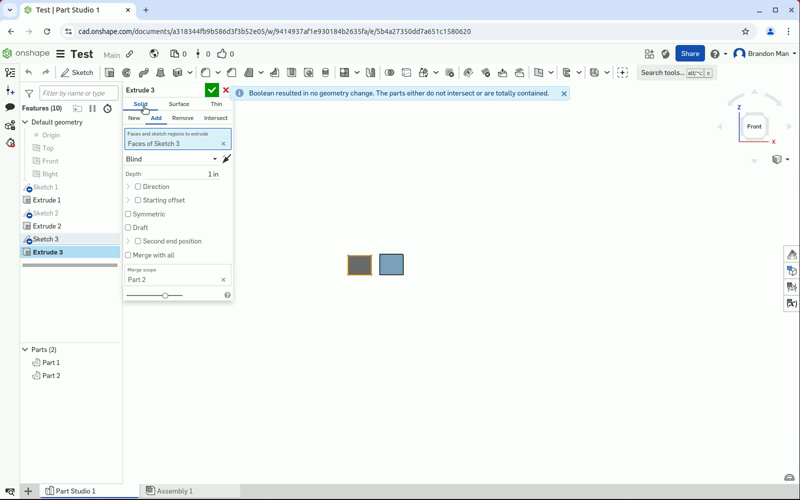
click(143, 106)
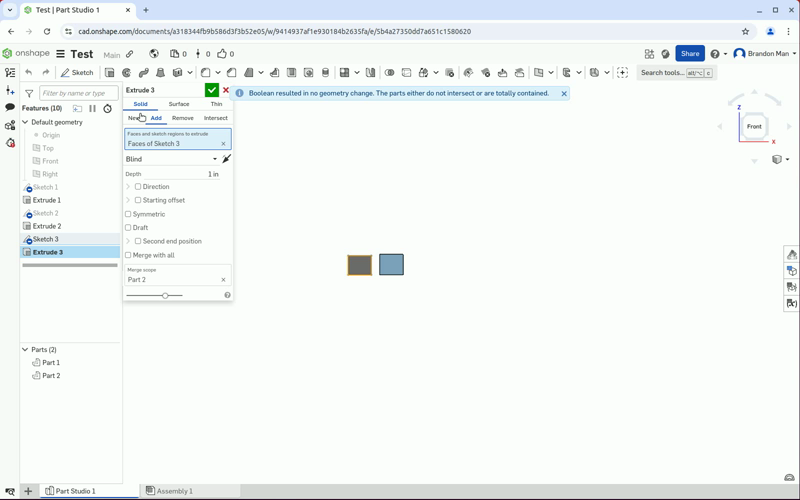
mouse_move(137, 120)
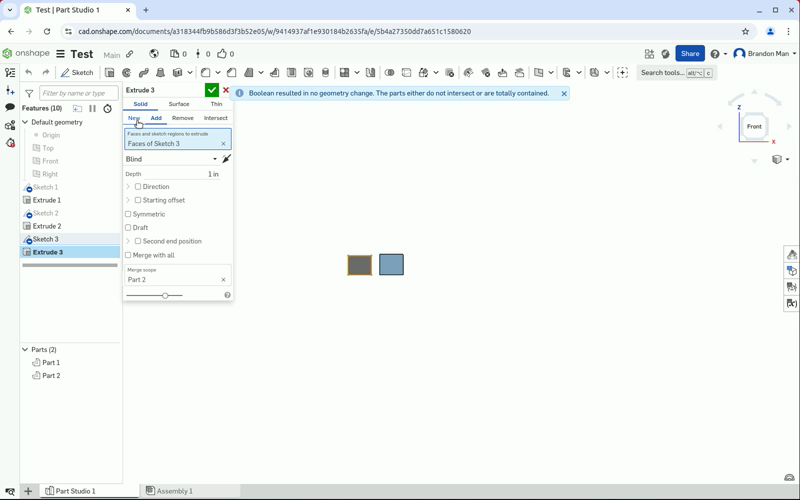
click(137, 120)
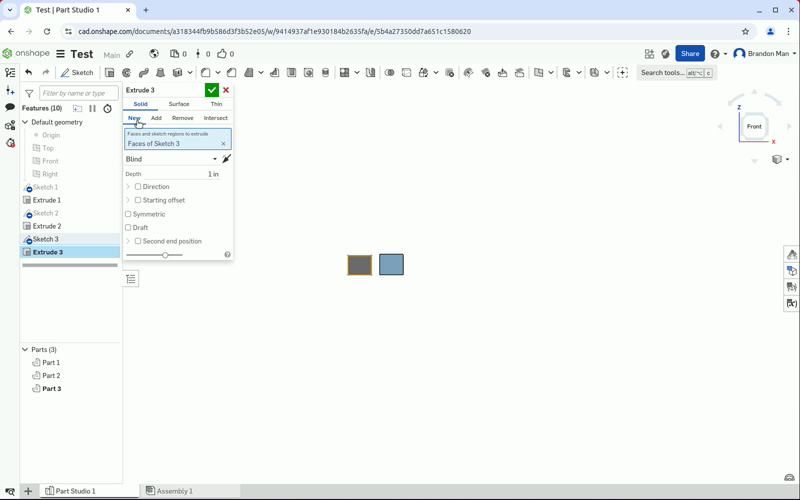
key(tab, 4)
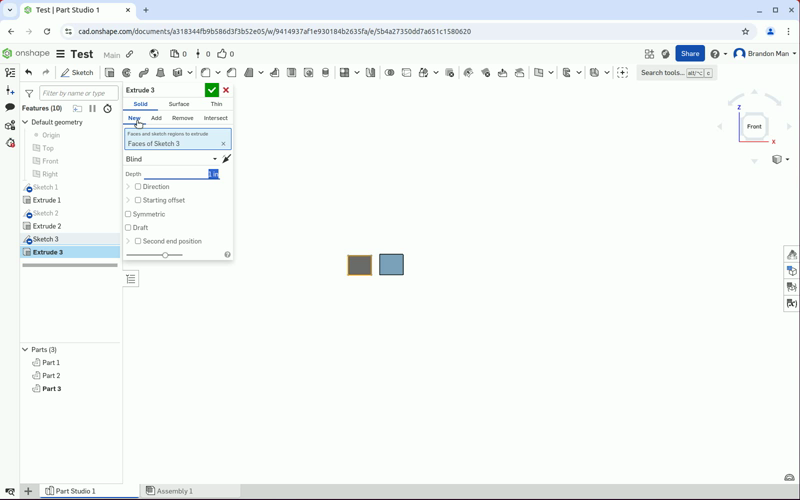
text(5.055)
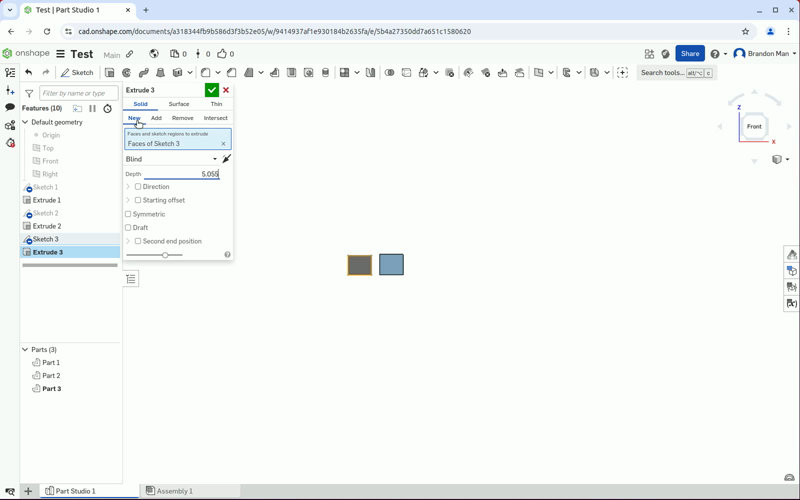
key(enter)
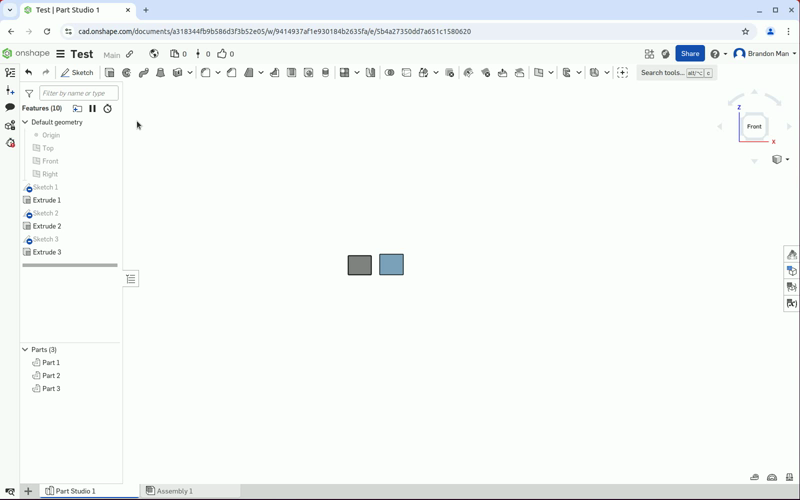
key(shift+h)
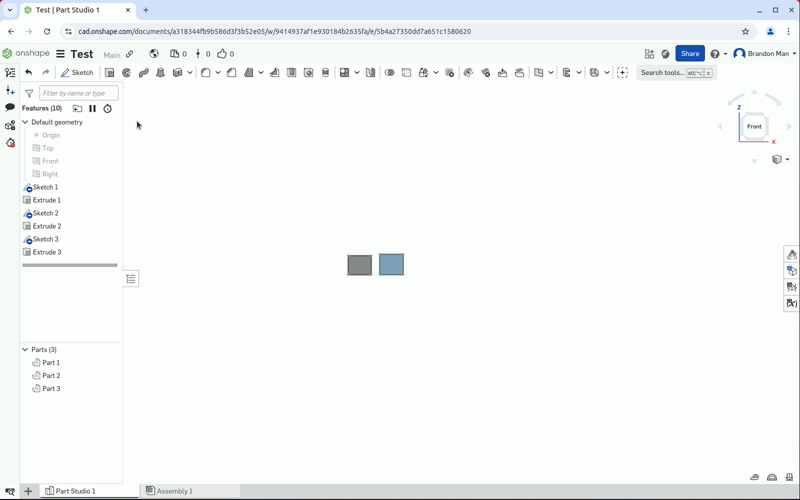
key(shift+h)
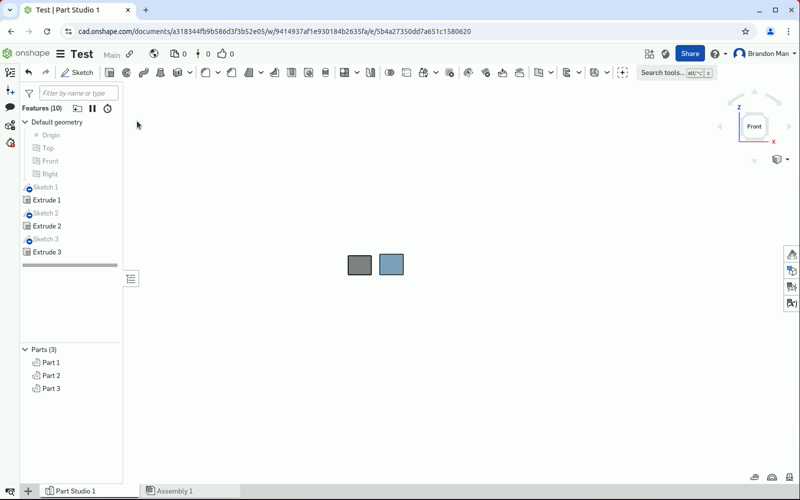
mouse_move(73, 189)
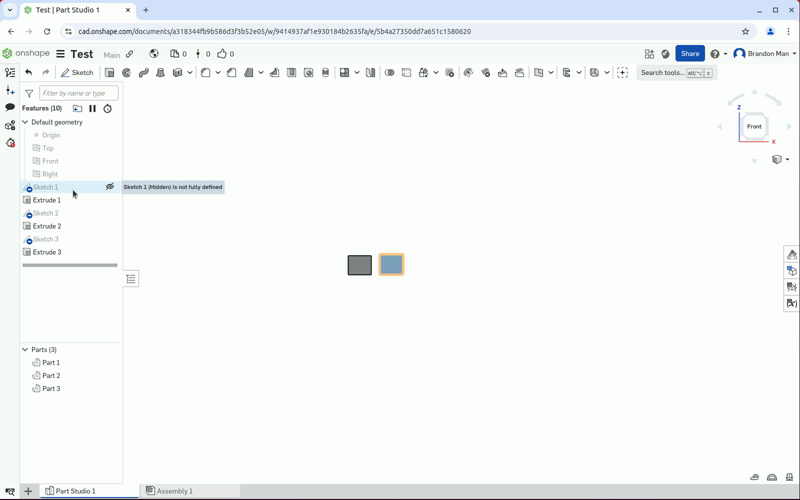
click(73, 189)
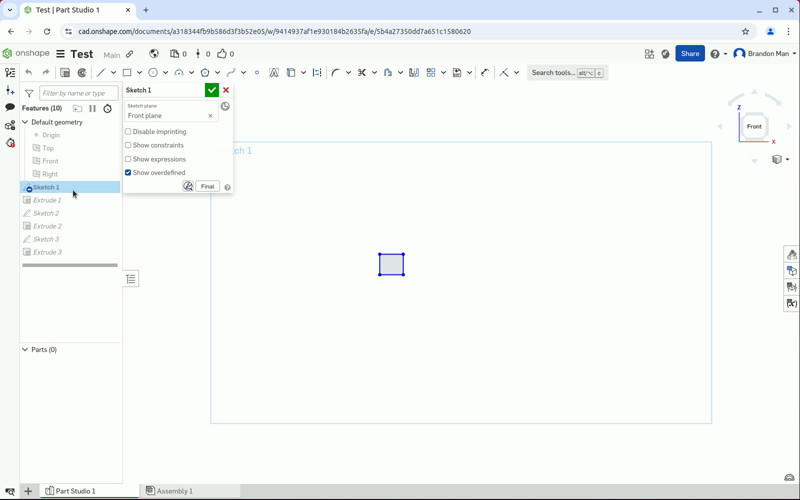
mouse_move(229, 92)
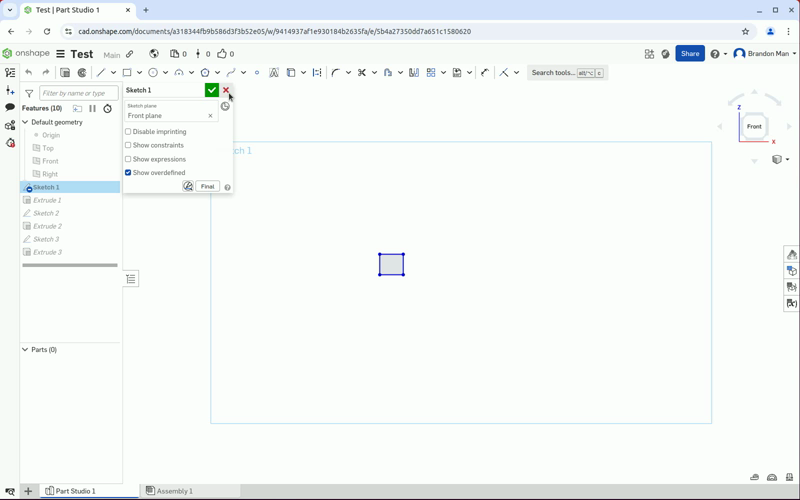
click(229, 92)
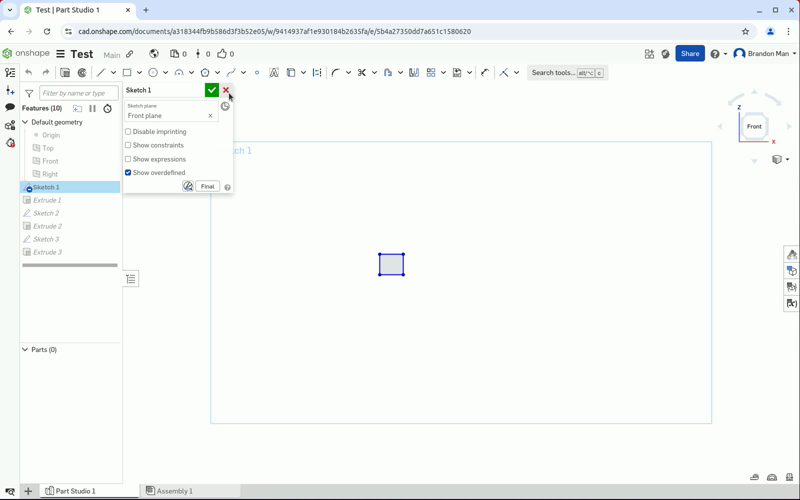
key(shift+s)
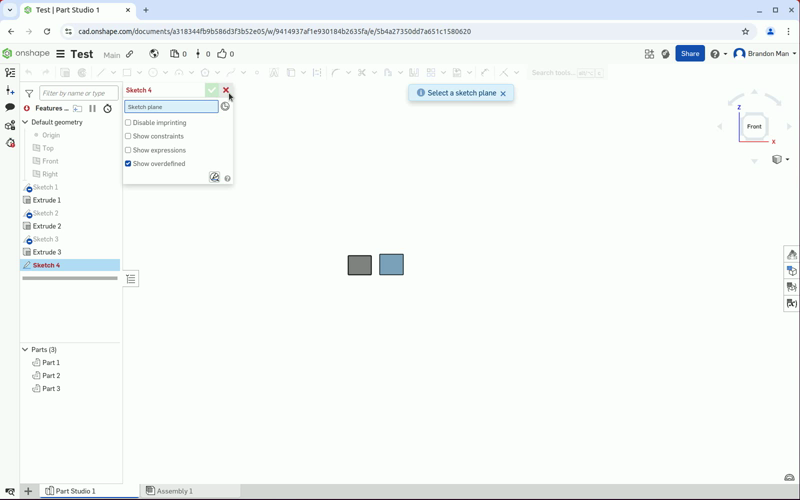
mouse_move(73, 163)
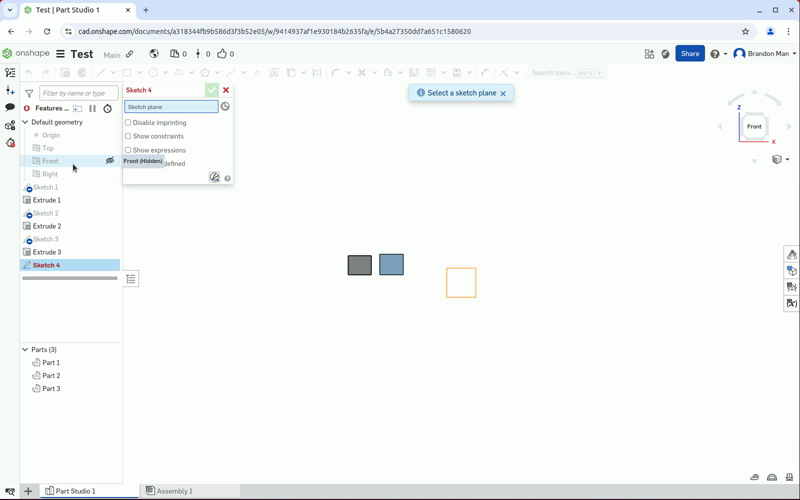
click(73, 163)
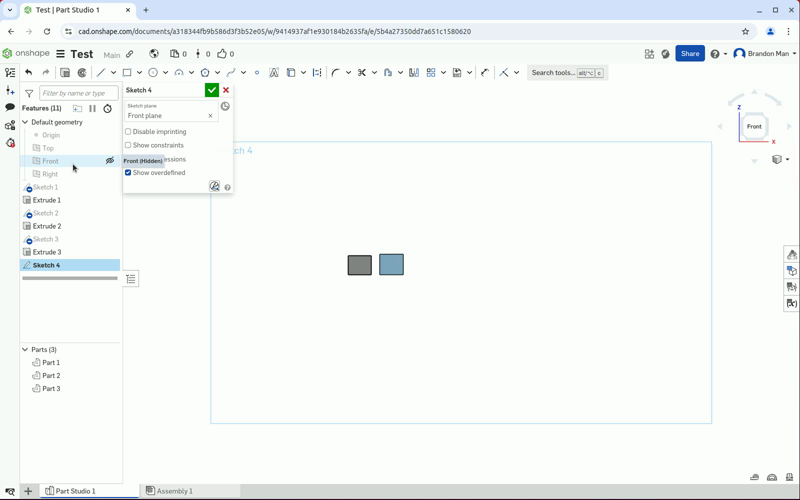
mouse_move(73, 352)
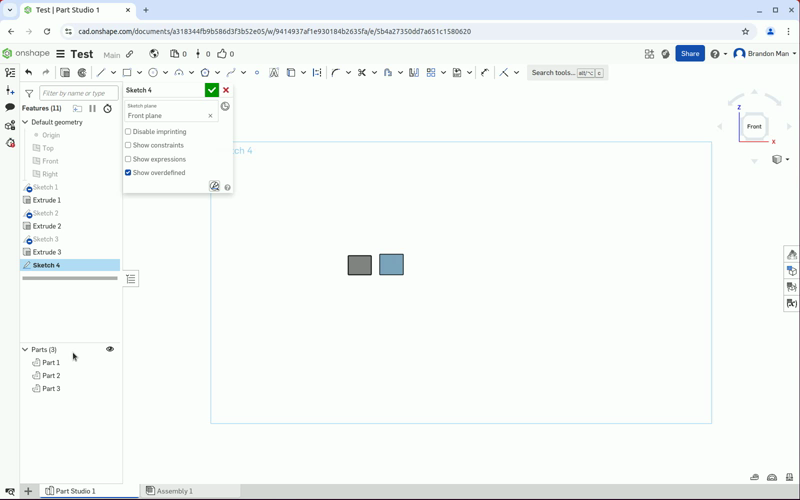
key(y)
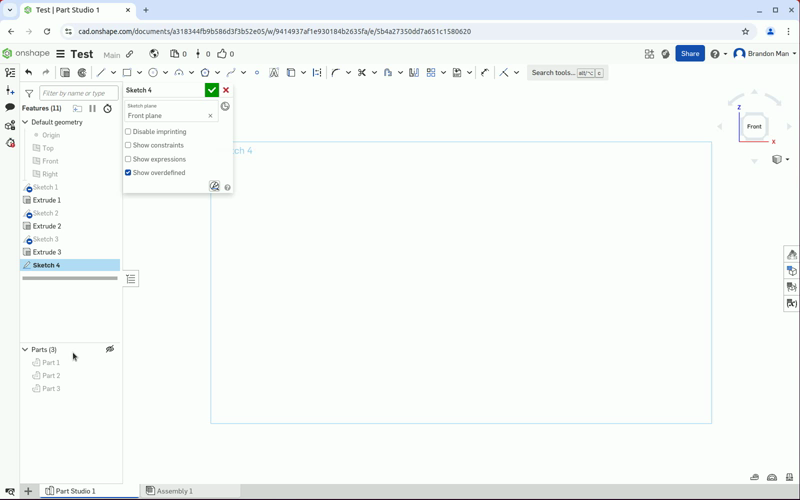
key(l)
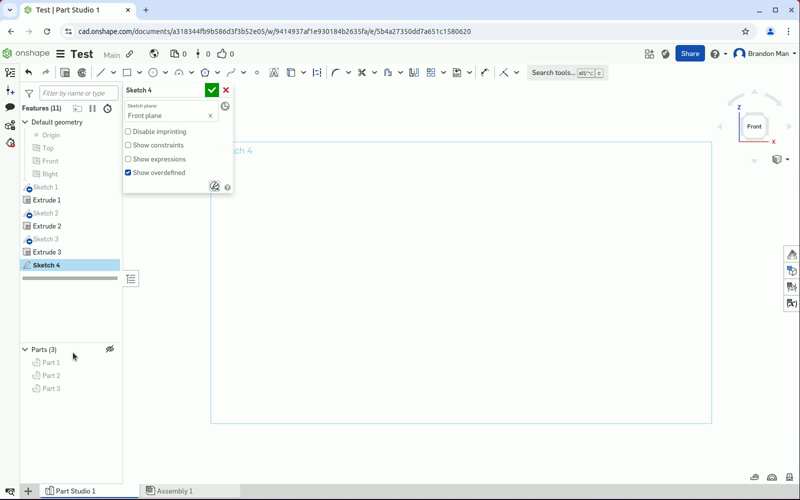
key_down(shift)
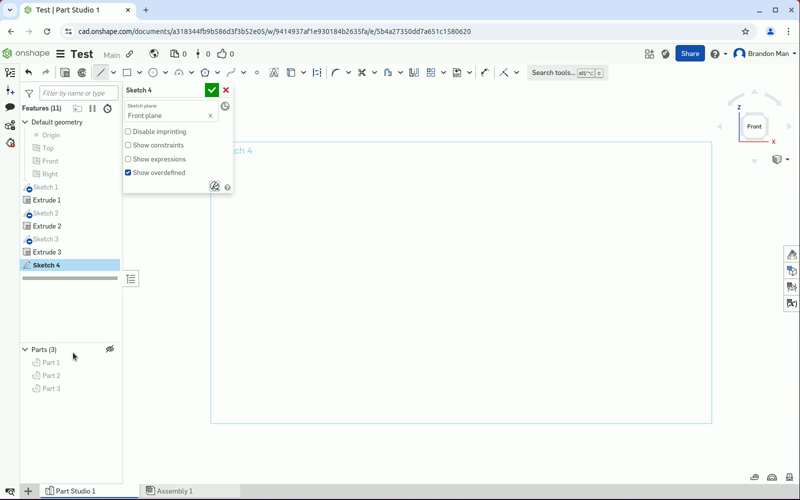
mouse_move(379, 274)
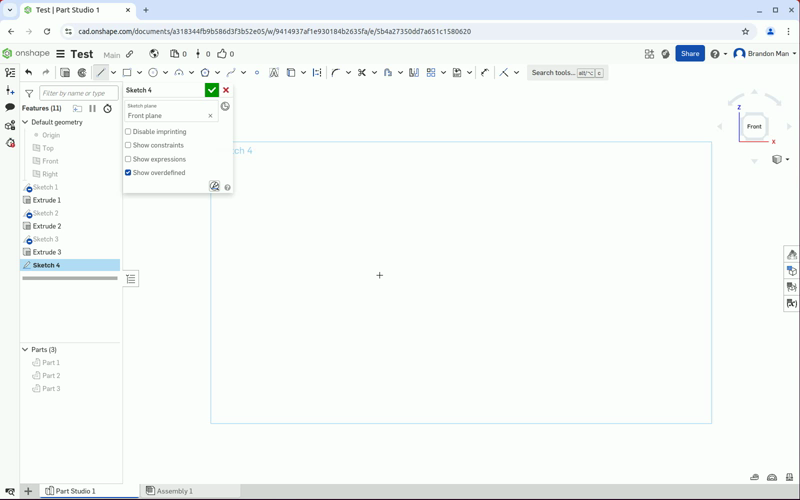
click(379, 274)
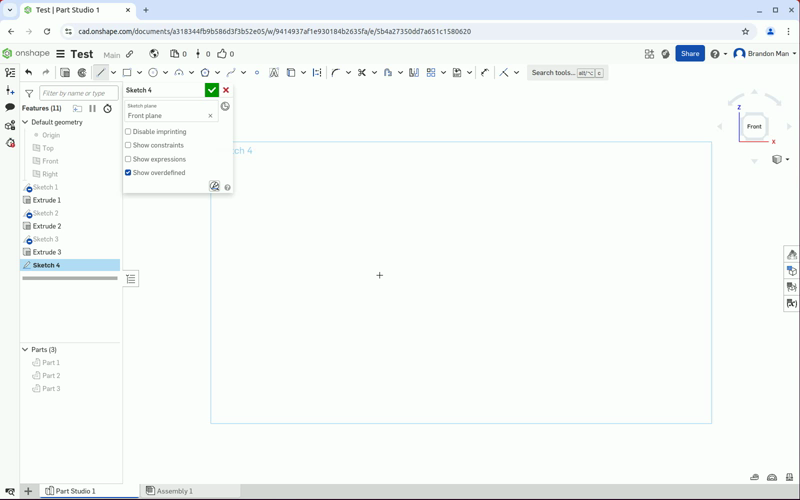
key_up(shift)
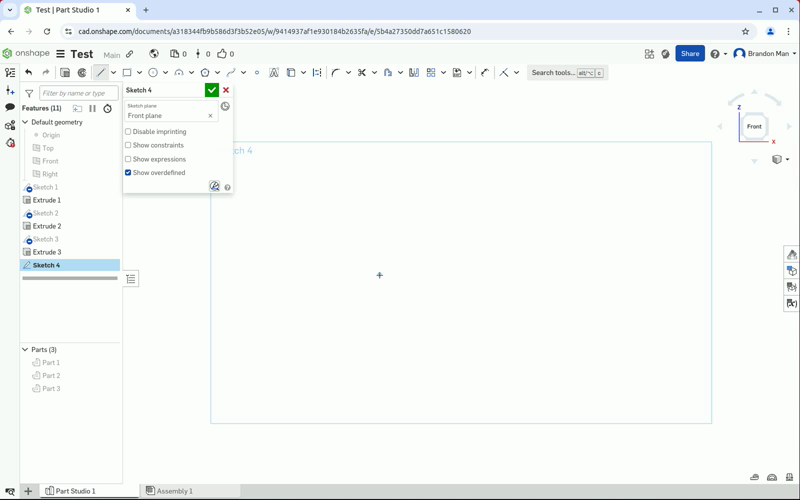
key_down(shift)
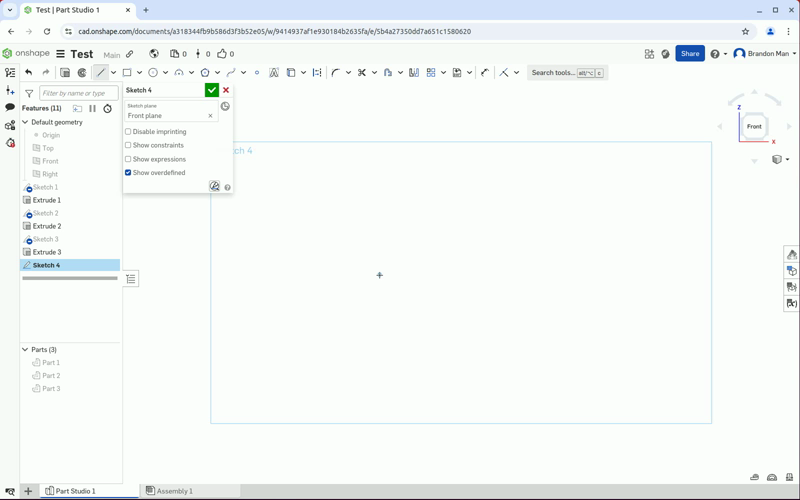
mouse_move(409, 274)
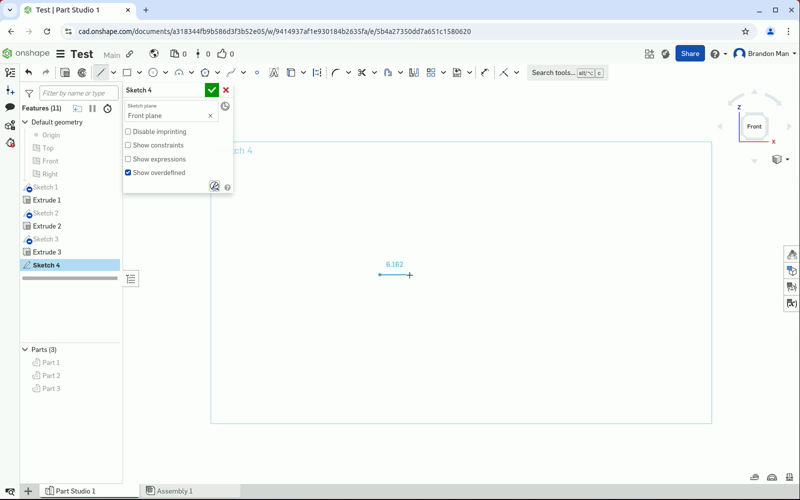
mouse_move(403, 274)
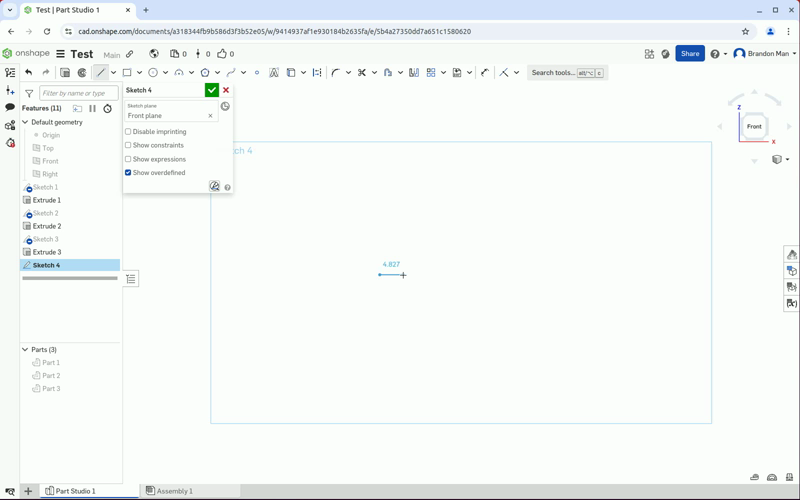
click(403, 274)
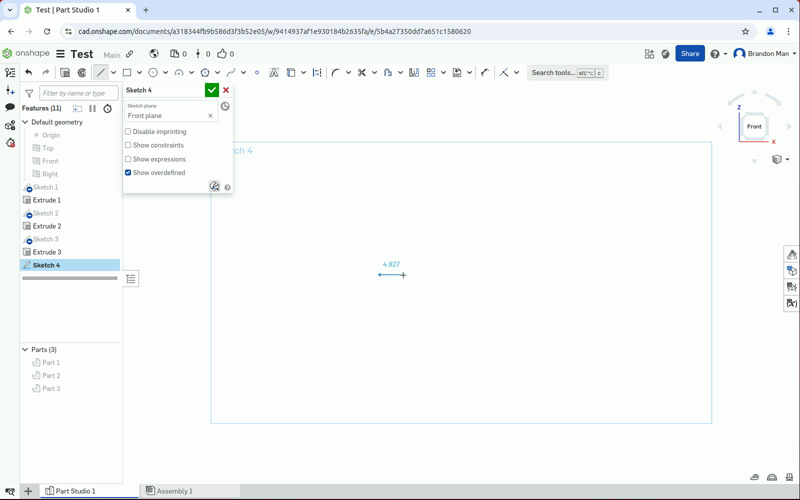
key_up(shift)
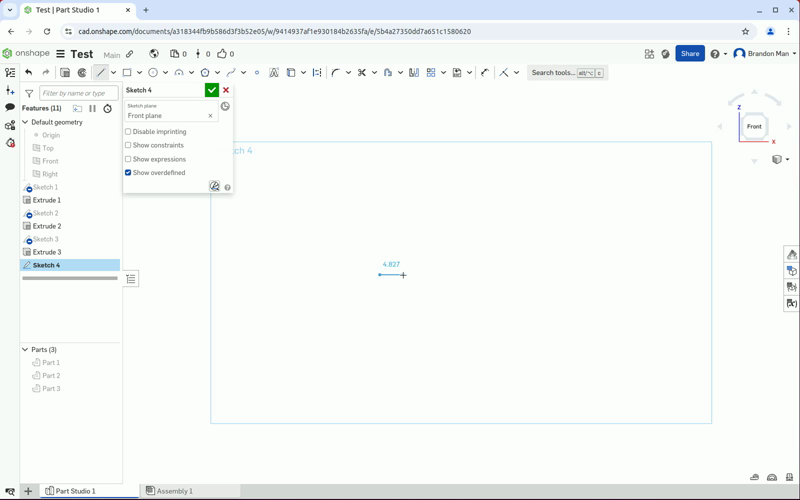
key_down(shift)
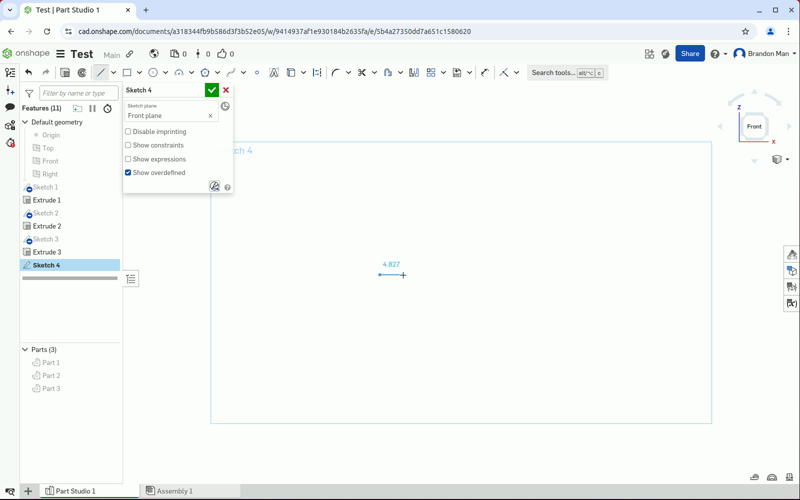
mouse_move(433, 274)
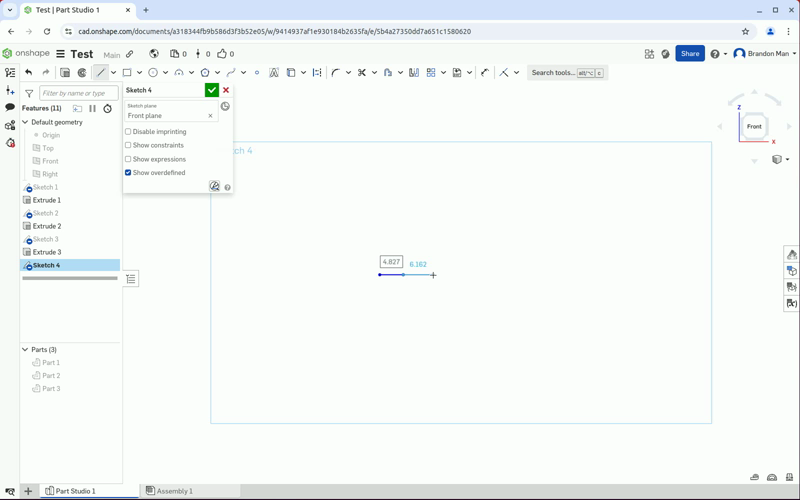
mouse_move(403, 254)
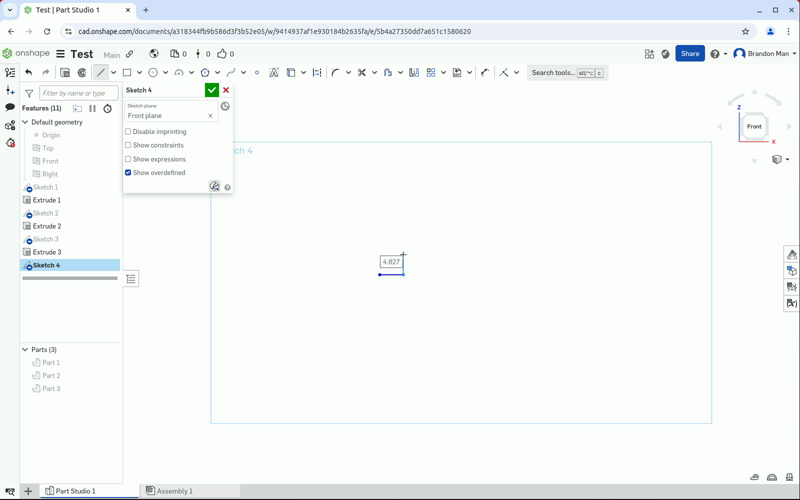
click(403, 254)
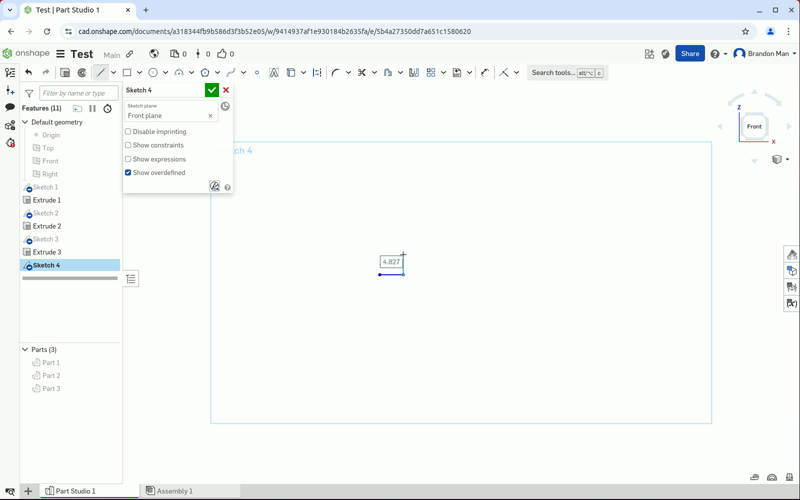
key_up(shift)
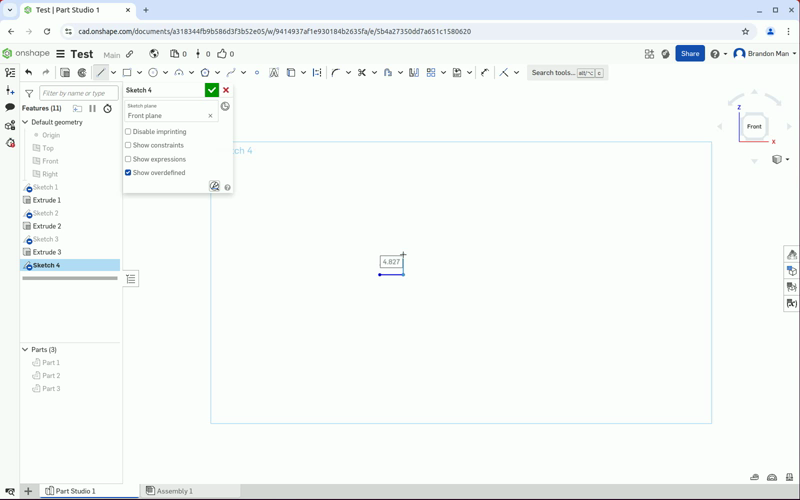
key_down(shift)
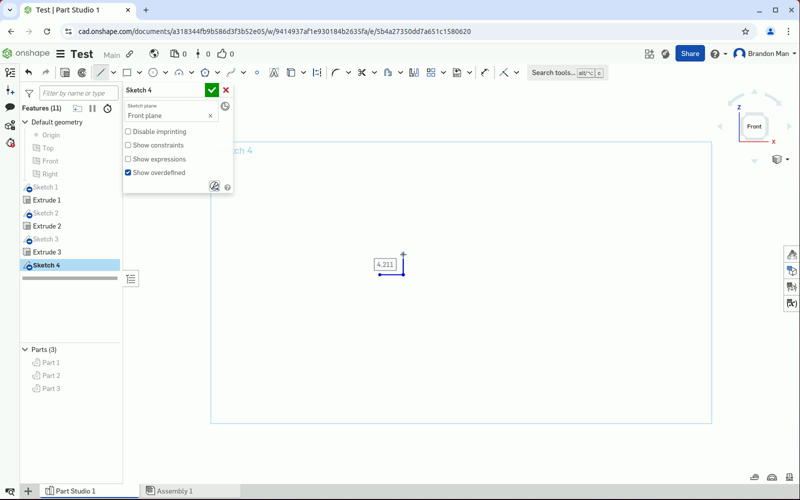
mouse_move(433, 254)
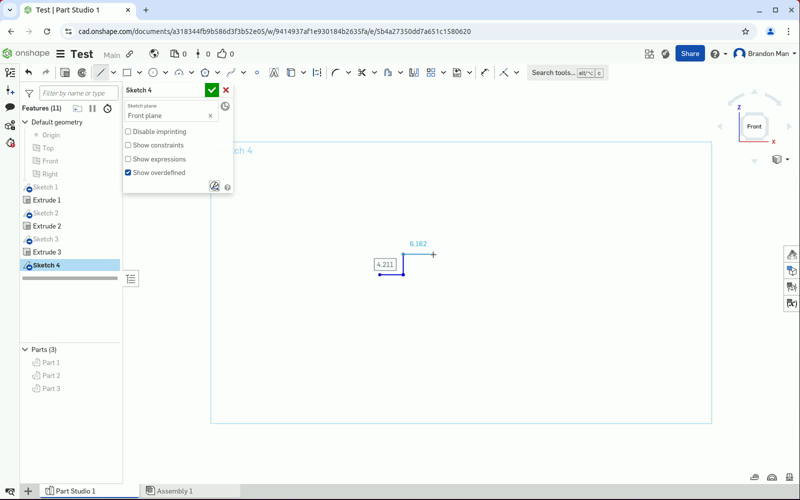
mouse_move(379, 254)
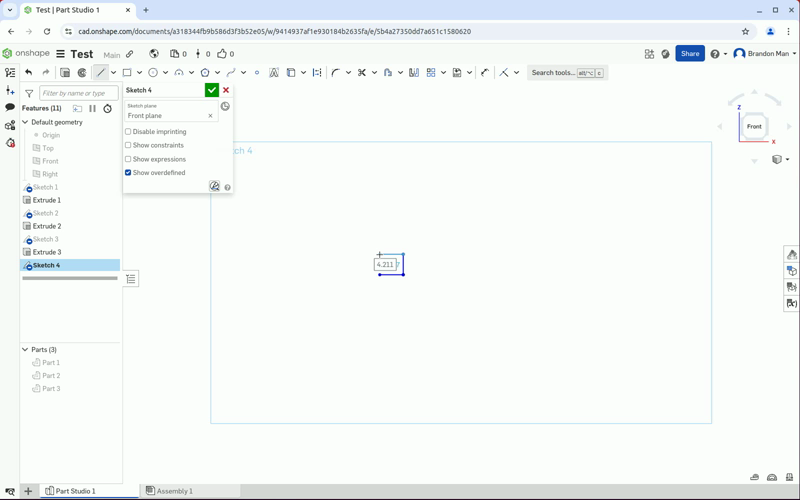
click(379, 254)
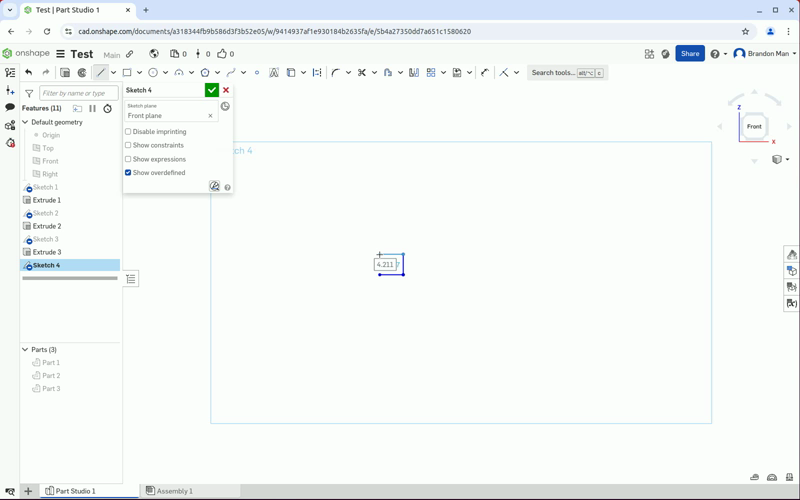
key_up(shift)
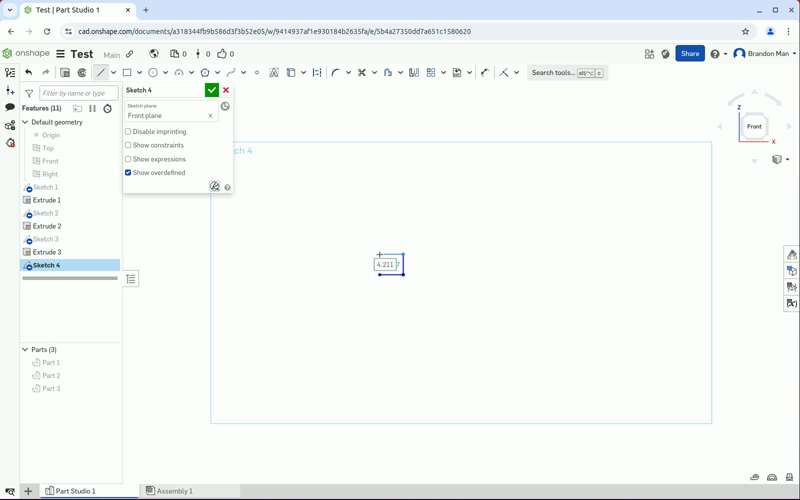
mouse_move(409, 254)
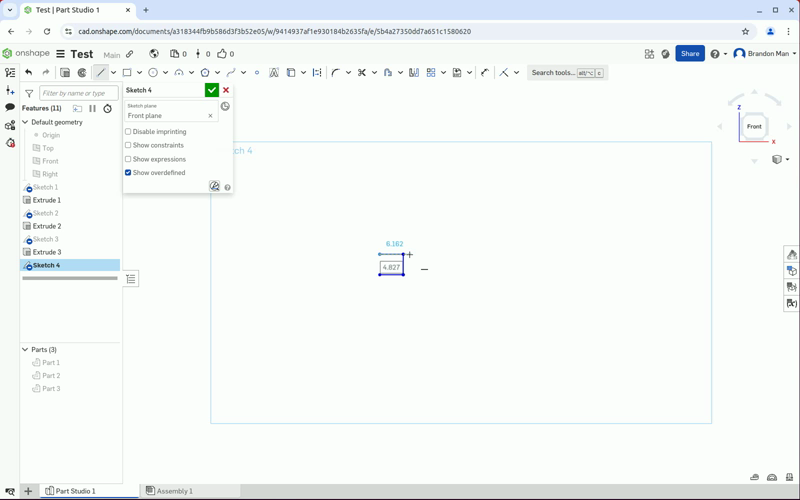
key_down(shift)
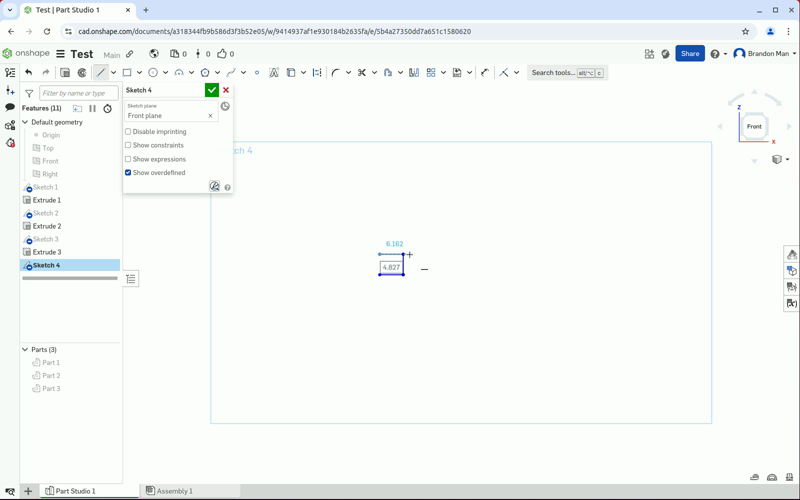
mouse_move(379, 274)
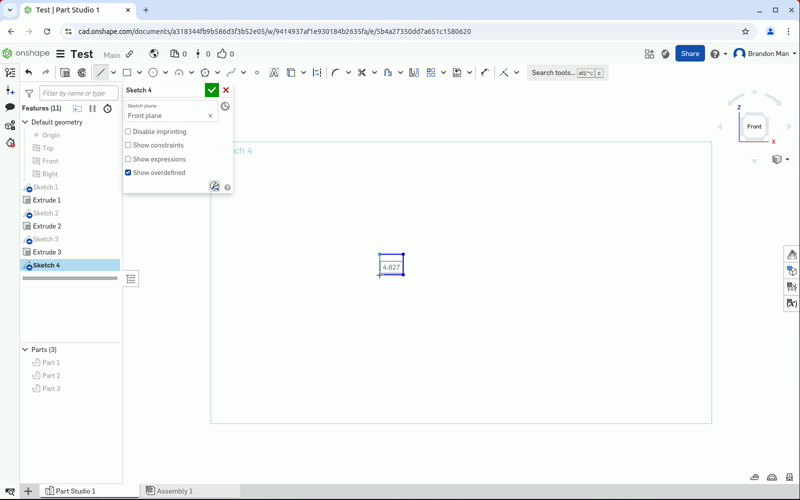
key_up(shift)
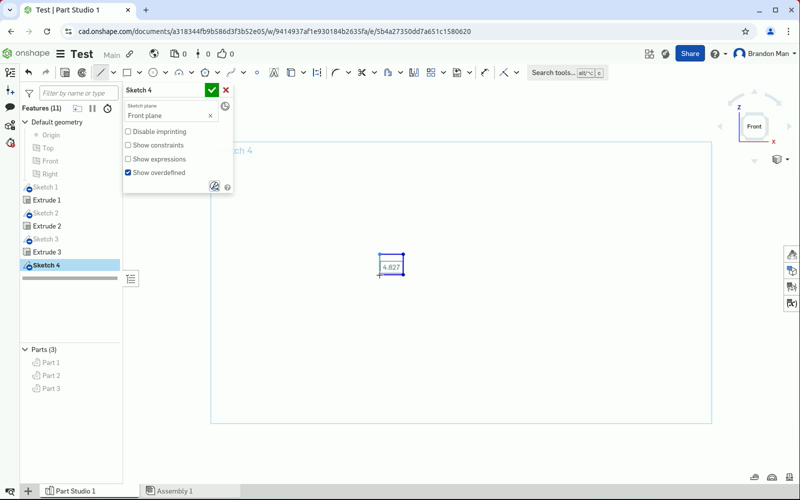
click(379, 274)
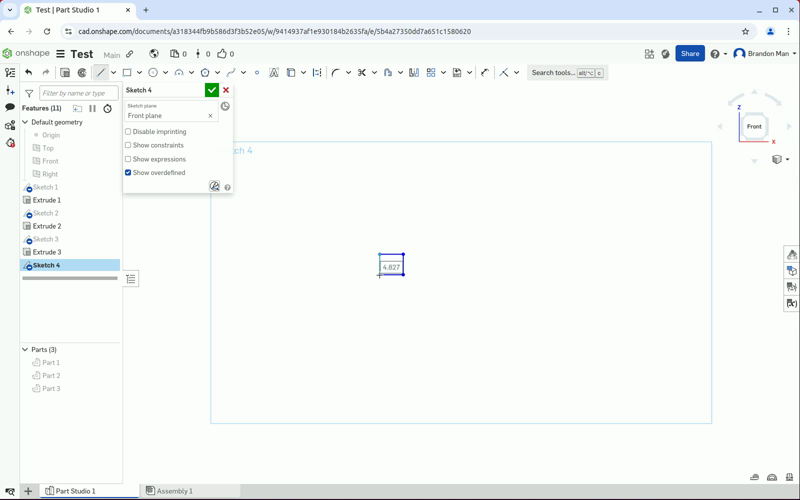
key(esc)
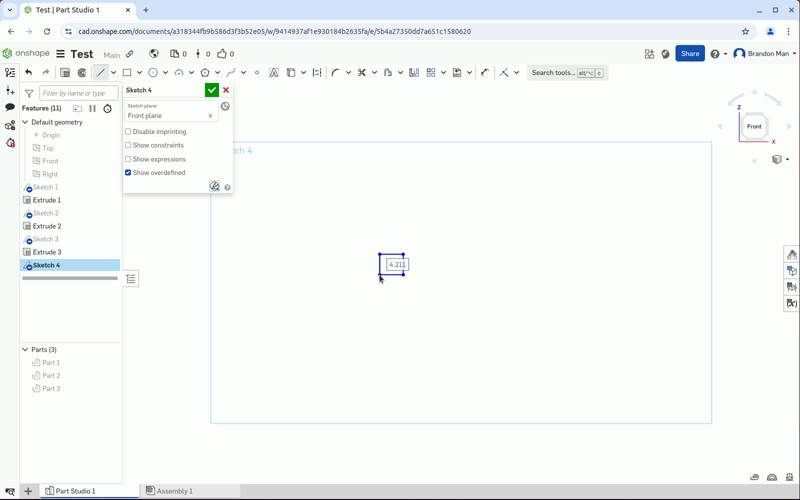
mouse_move(388, 270)
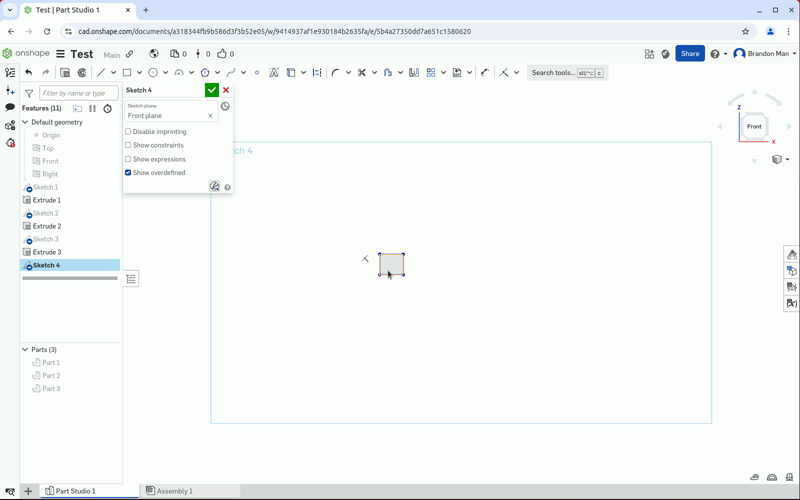
scroll(6)
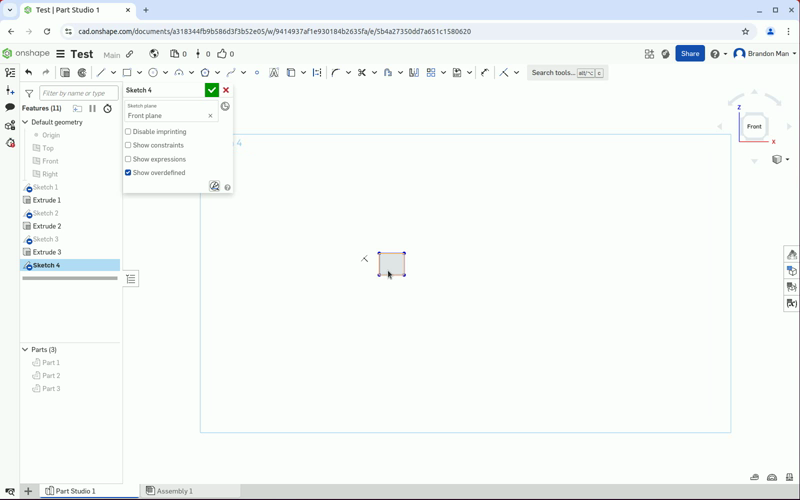
scroll(6)
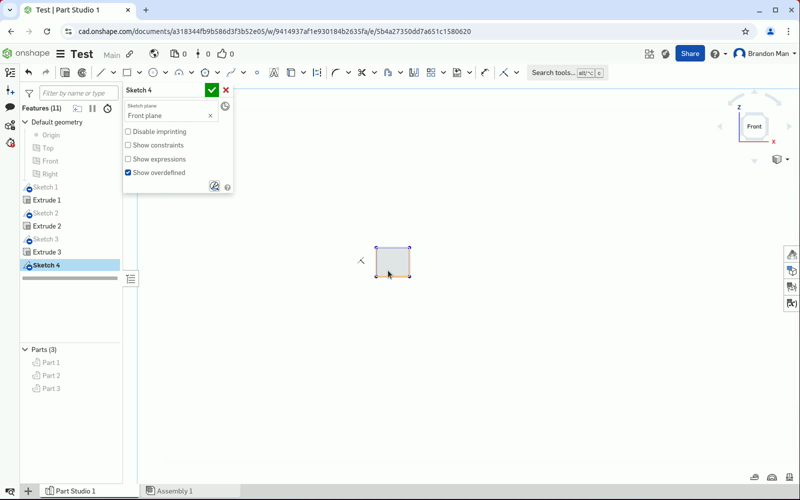
scroll(6)
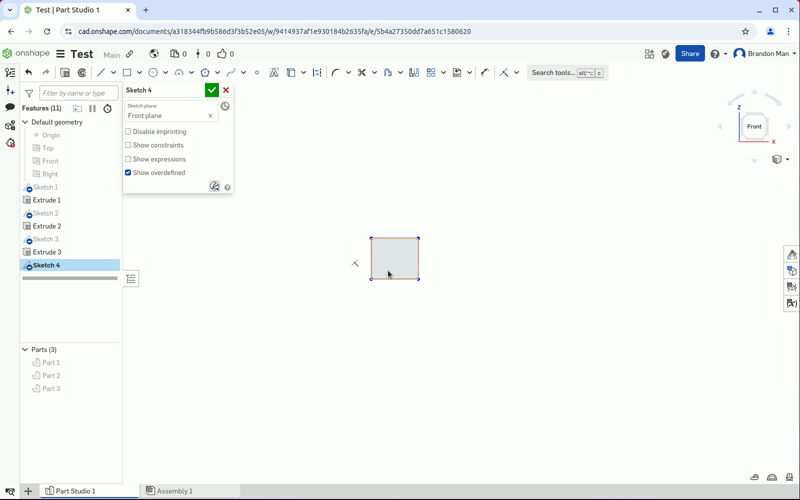
scroll(6)
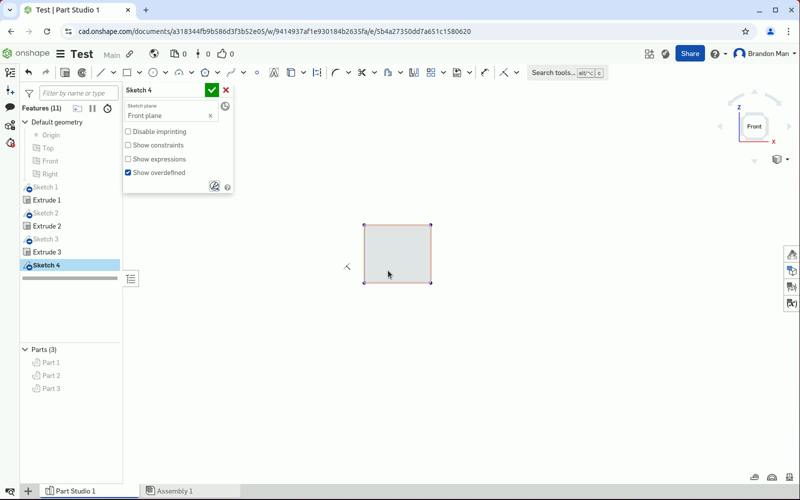
scroll(6)
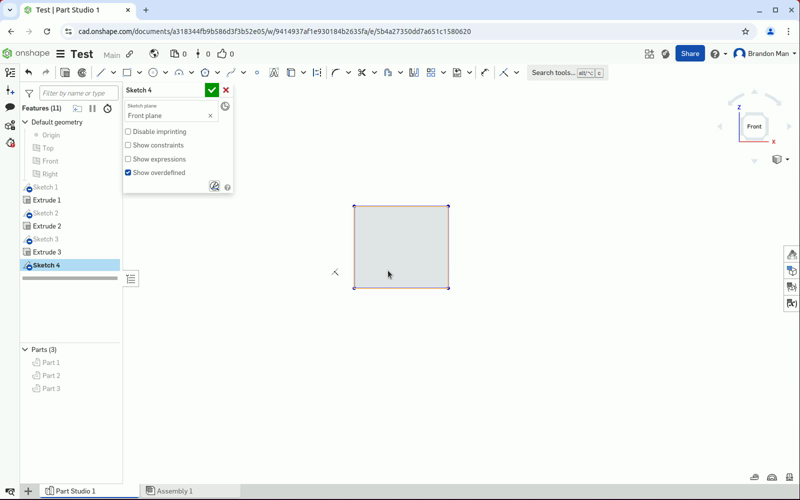
scroll(6)
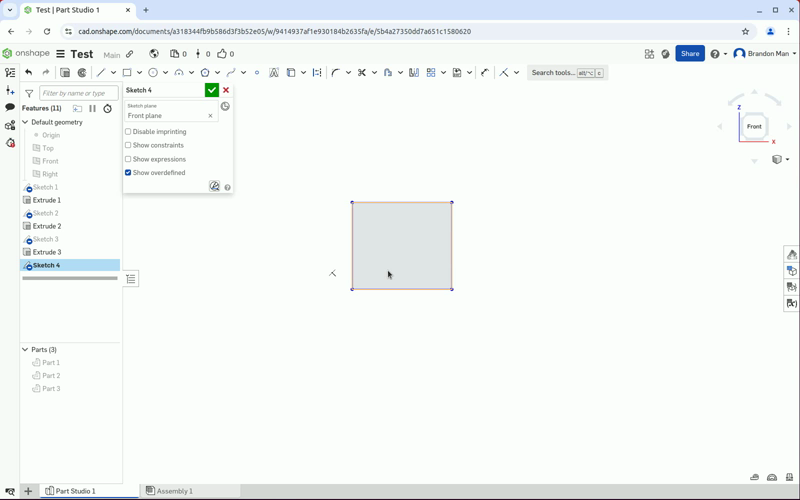
scroll(6)
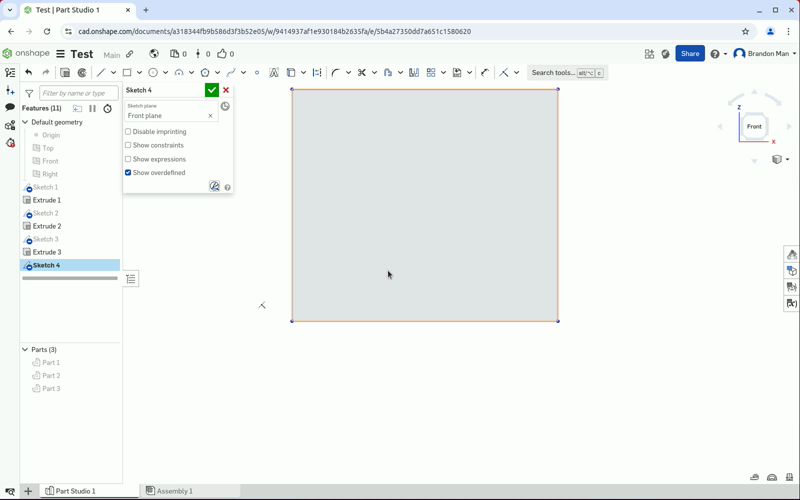
click(388, 270)
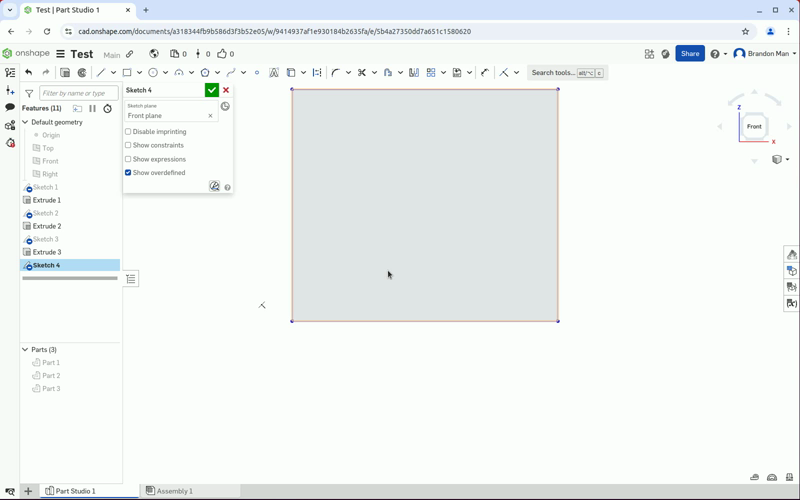
scroll(-6)
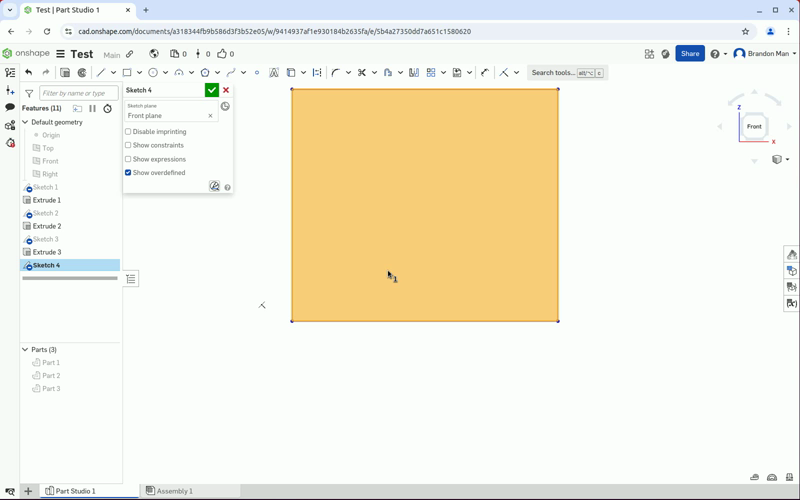
scroll(-6)
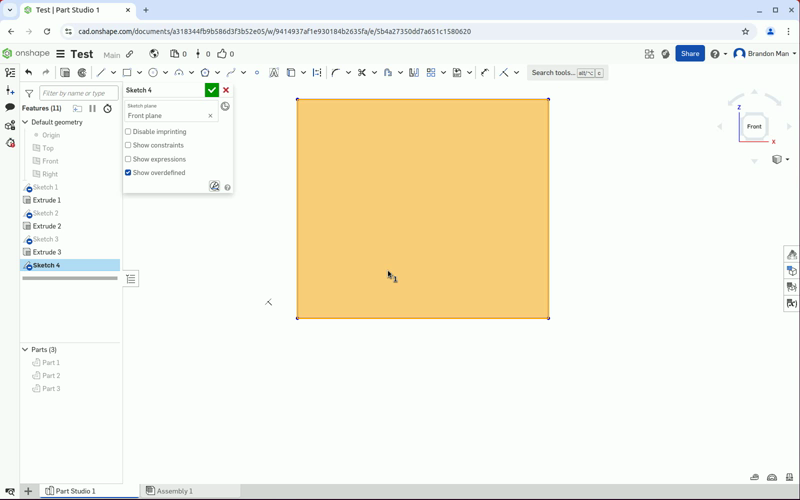
scroll(-6)
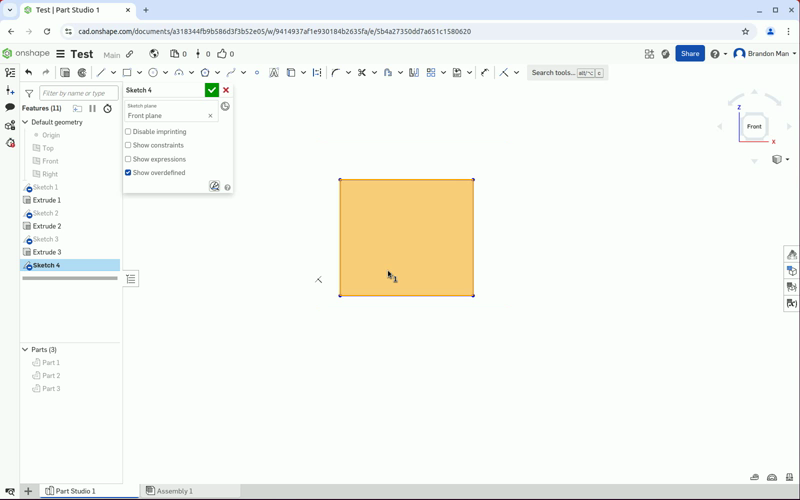
scroll(-6)
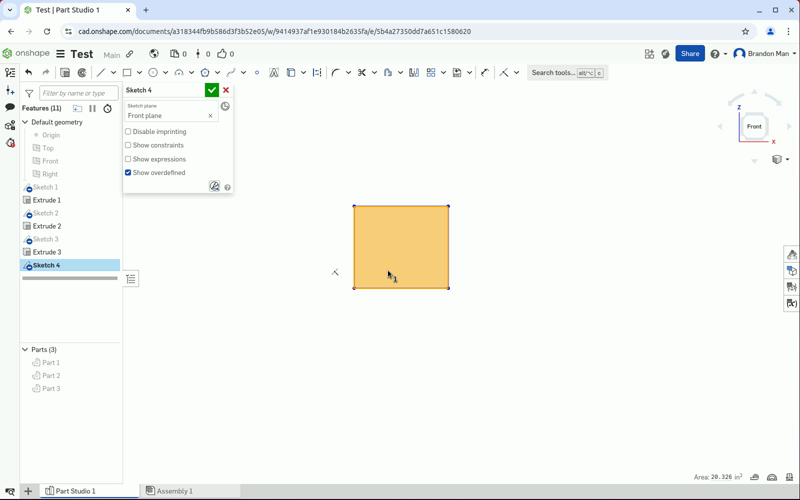
scroll(-6)
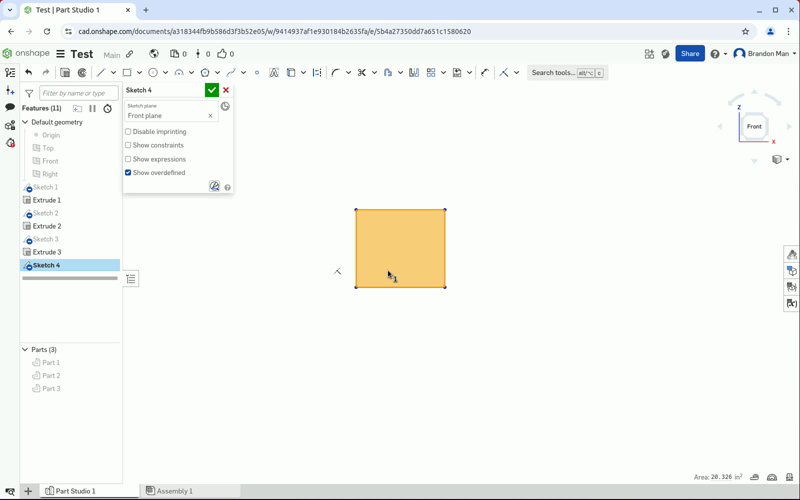
scroll(-6)
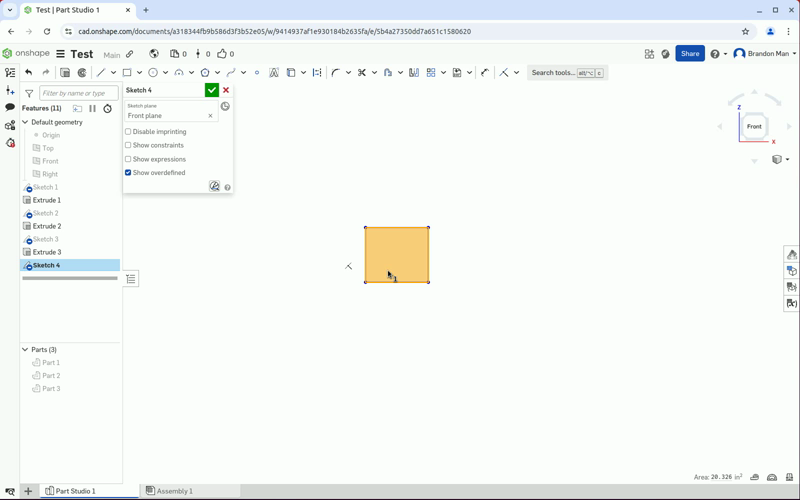
scroll(-6)
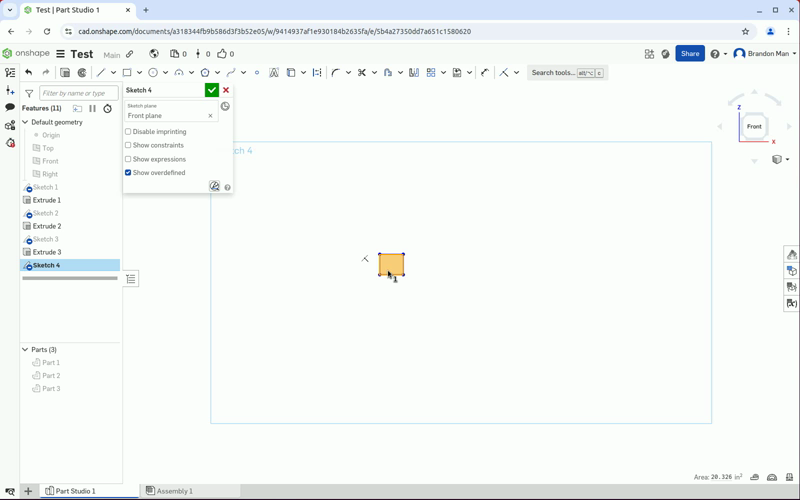
mouse_move(73, 352)
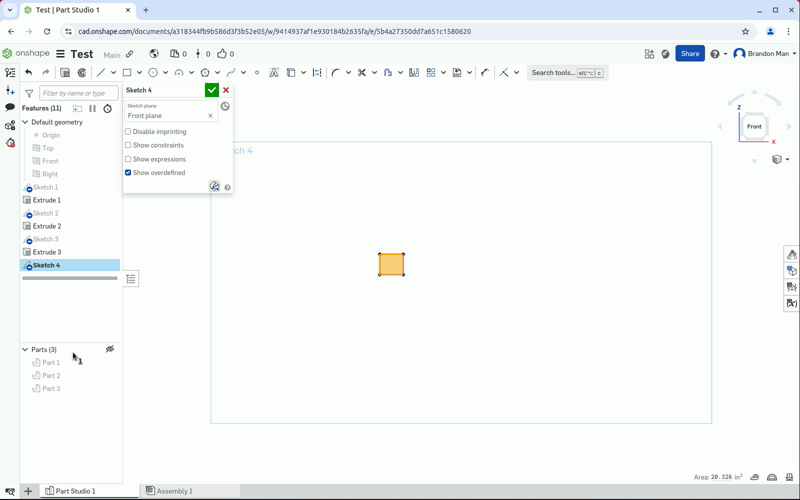
key(shift+y)
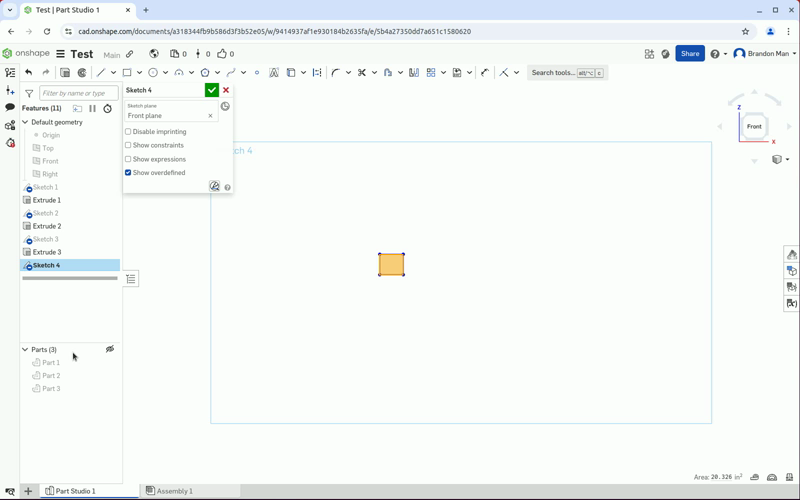
key(shift+e)
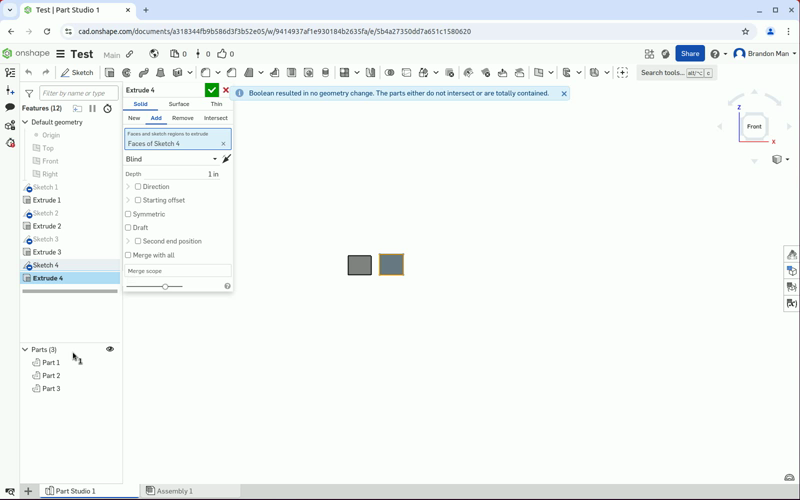
mouse_move(143, 106)
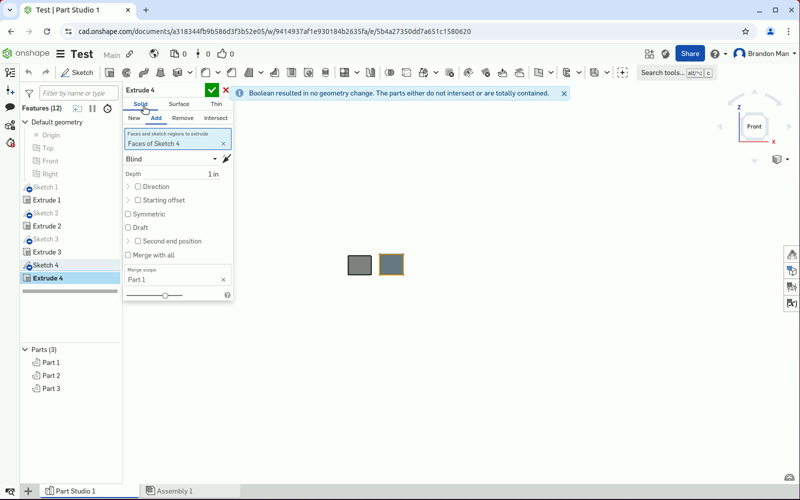
click(143, 106)
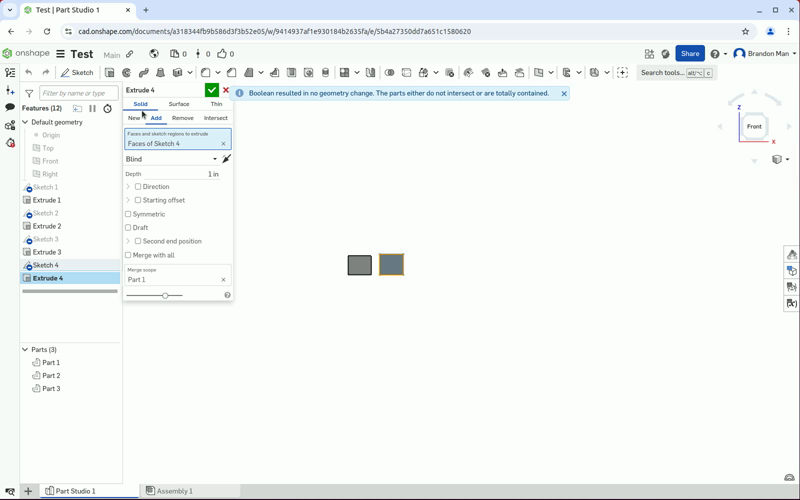
mouse_move(137, 120)
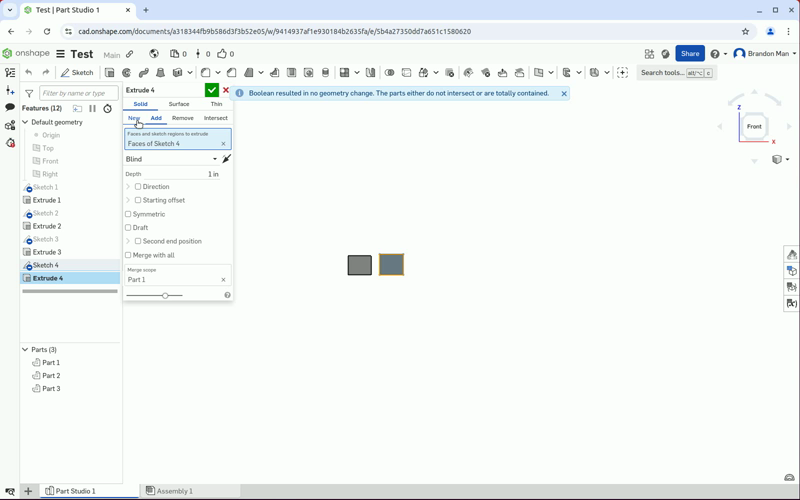
click(137, 120)
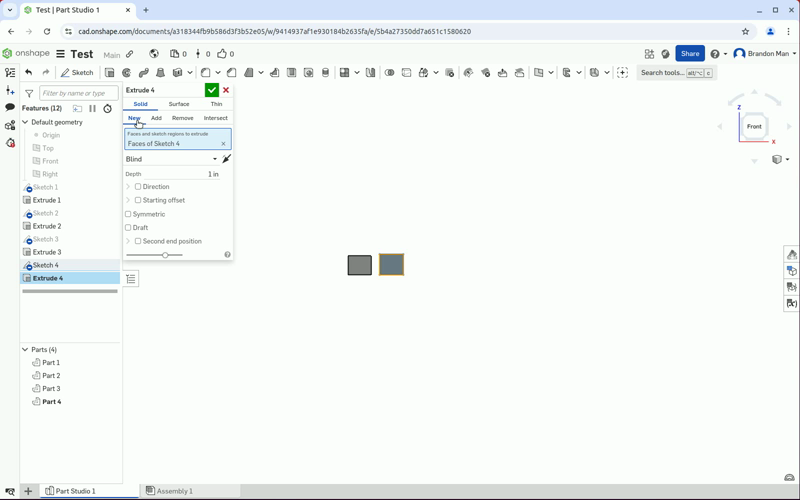
key(tab, 4)
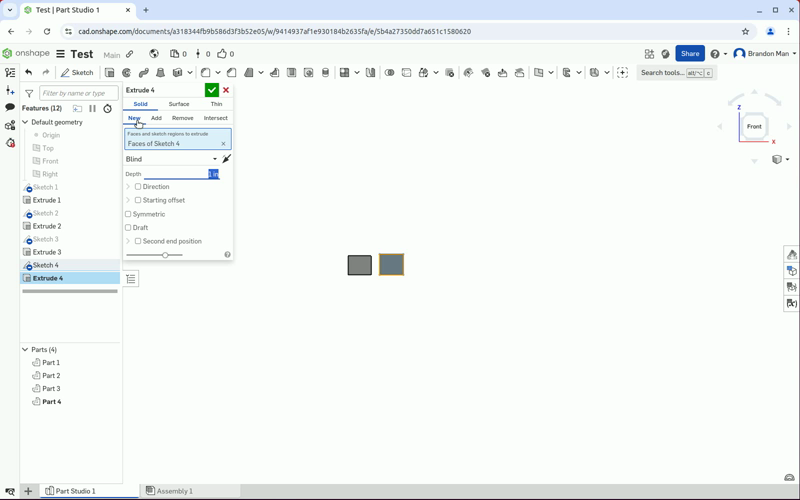
text(5.055)
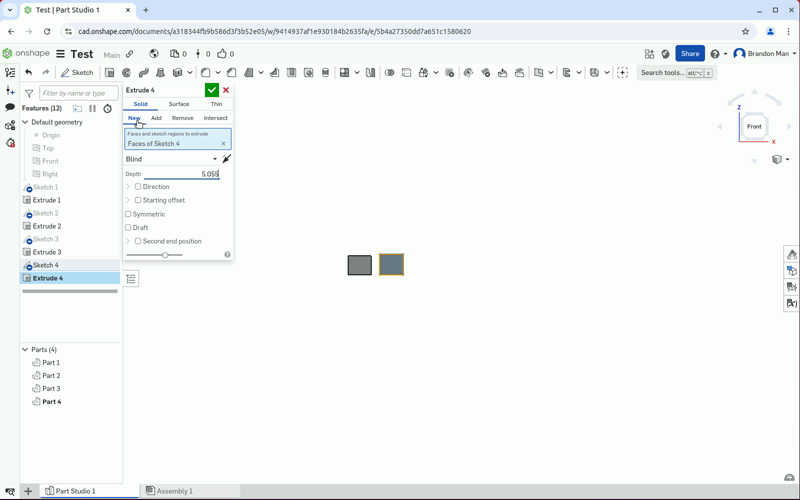
key(enter)
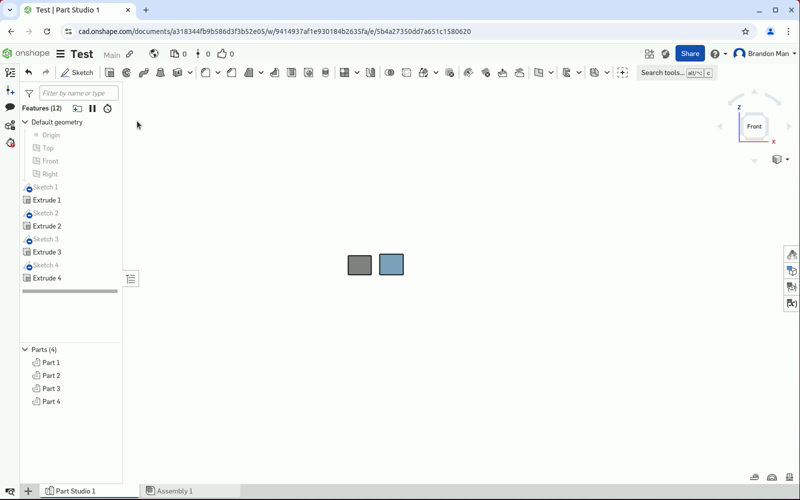
key(shift+h)
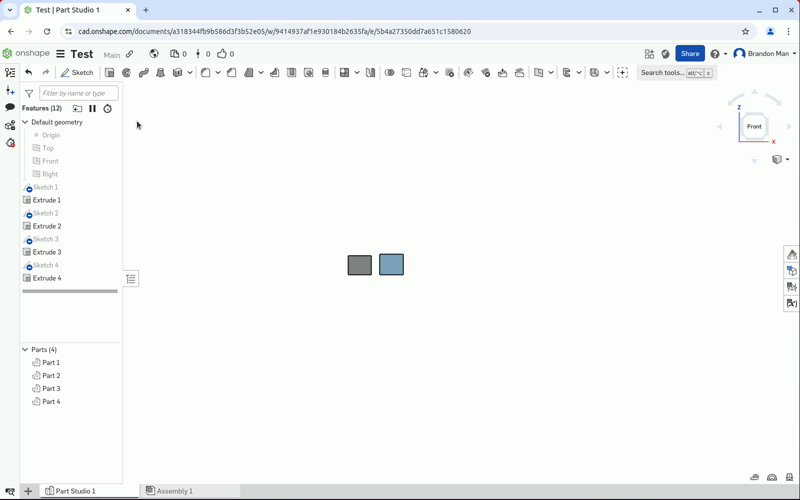
key(shift+h)
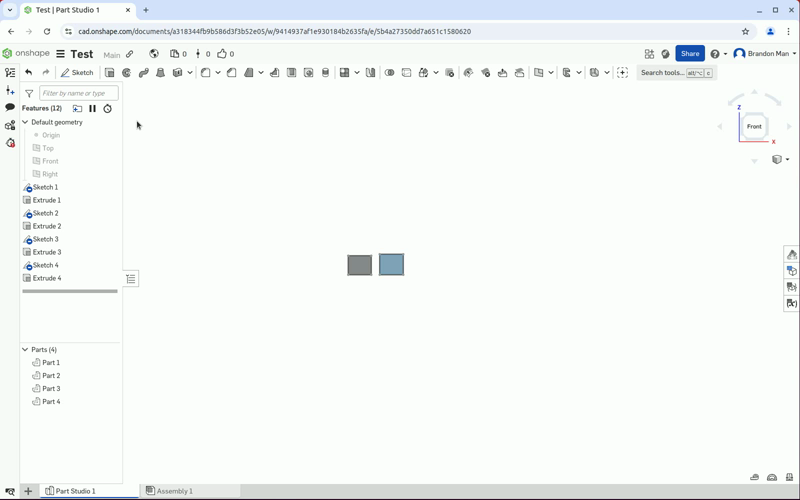
key(shift+7)
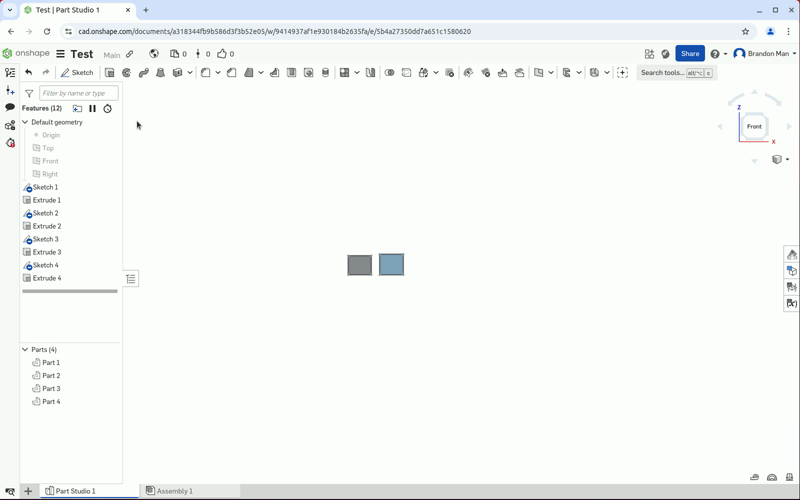
key(left, 2)
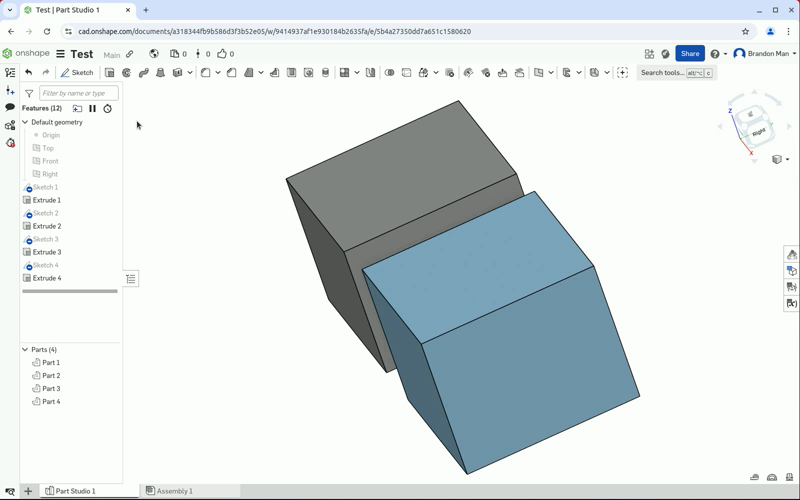
key(down, 2)
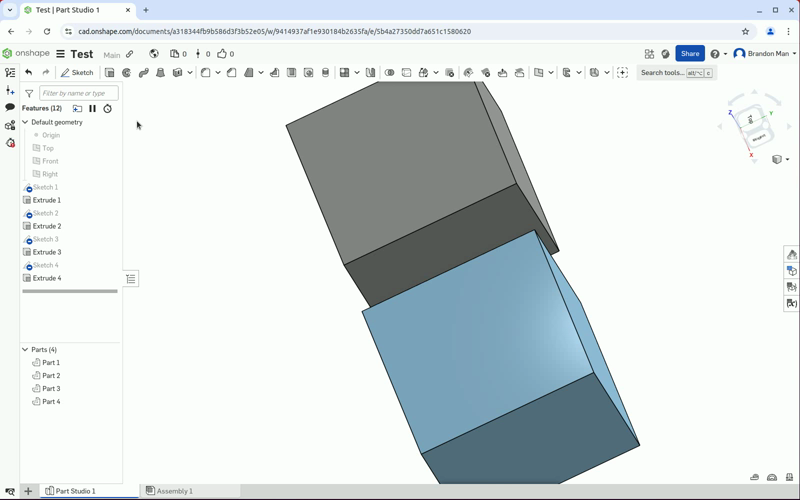
key(up, 2)
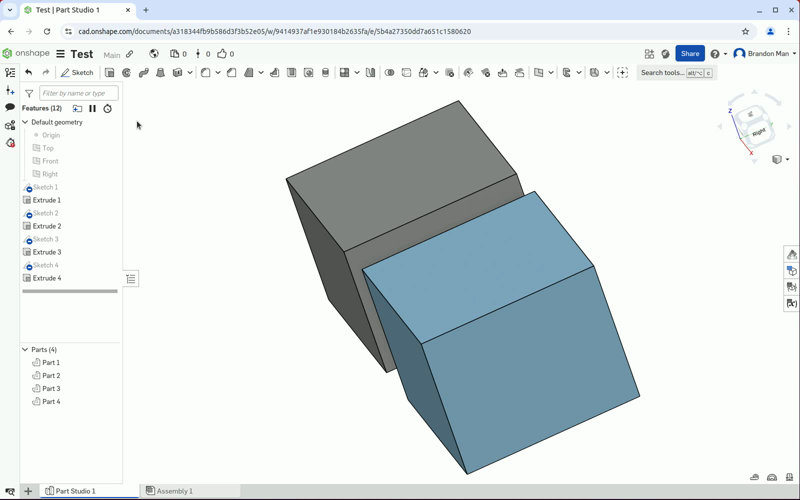
key(right, 2)
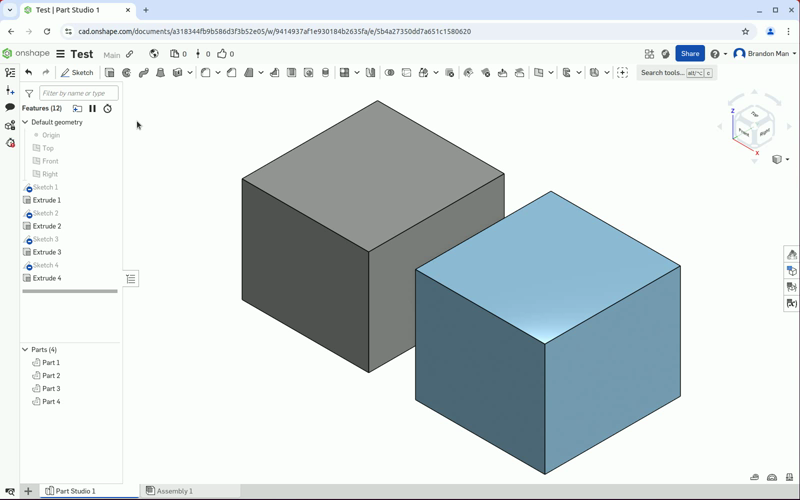
mouse_move(73, 189)
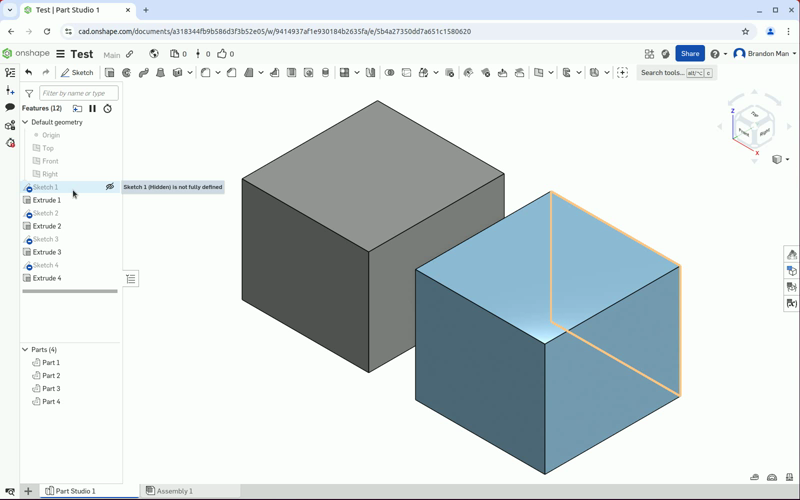
click(73, 189)